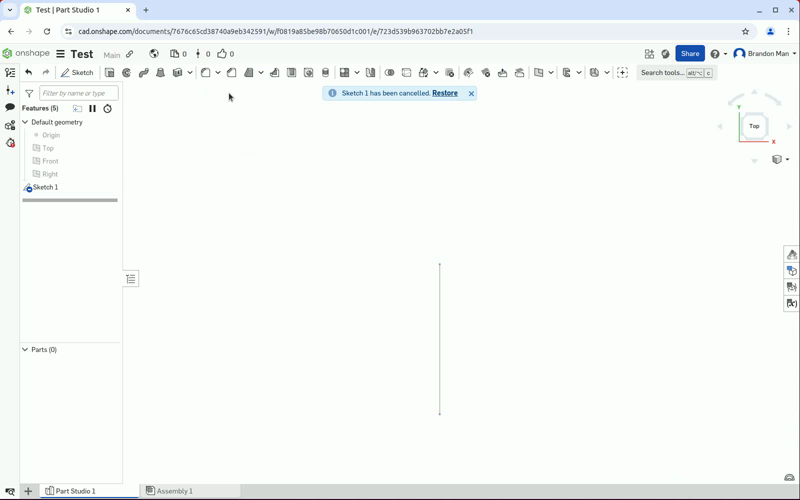
key(shift+h)
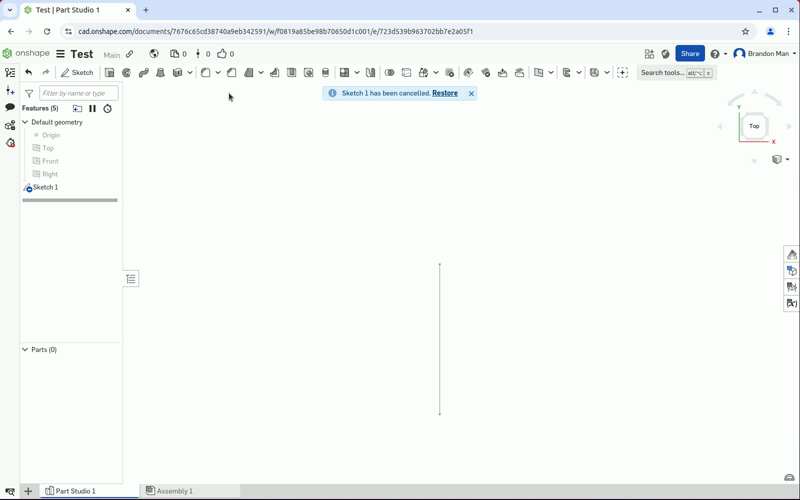
key(shift+s)
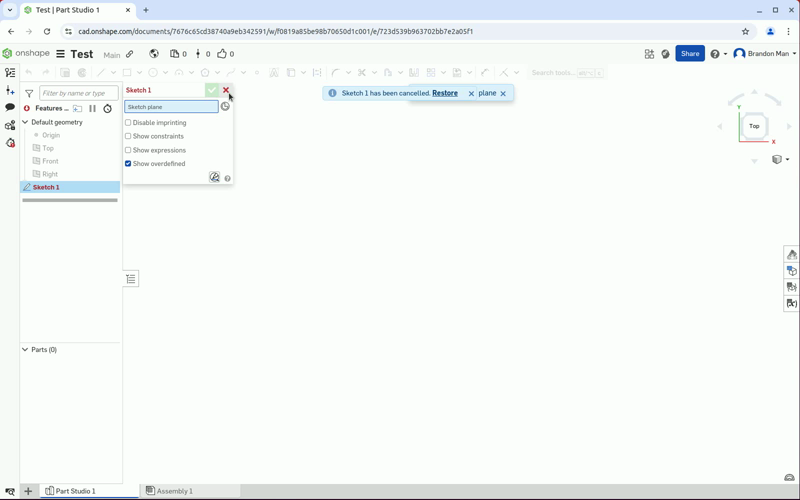
mouse_move(73, 150)
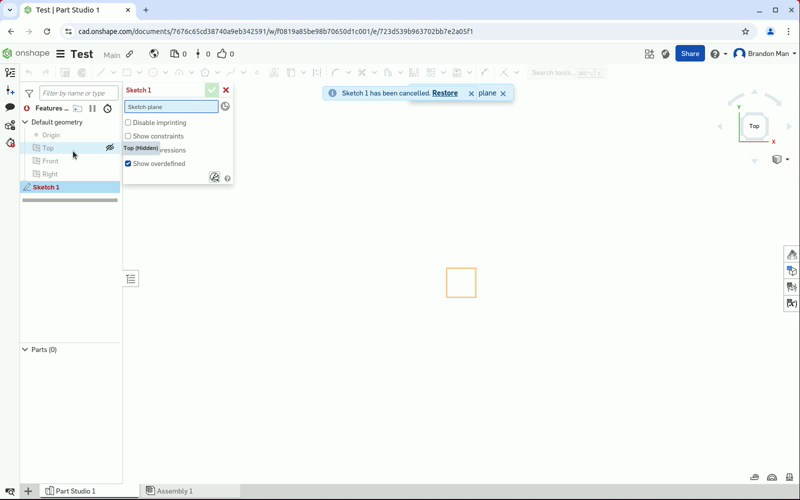
click(73, 150)
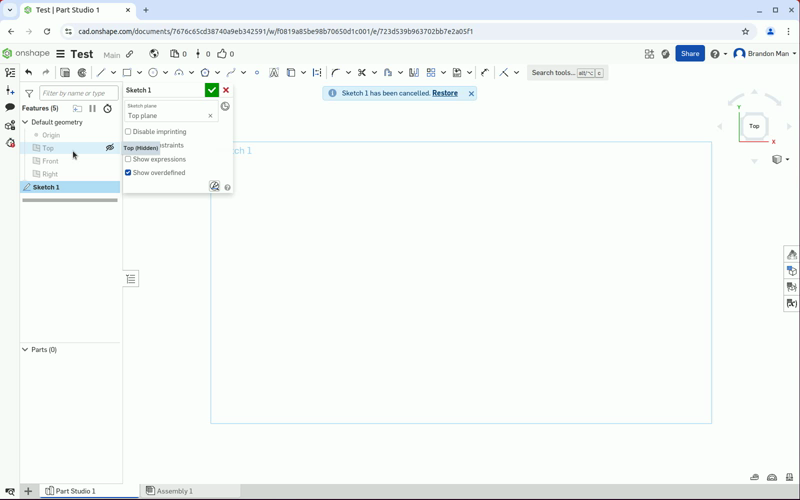
mouse_move(73, 352)
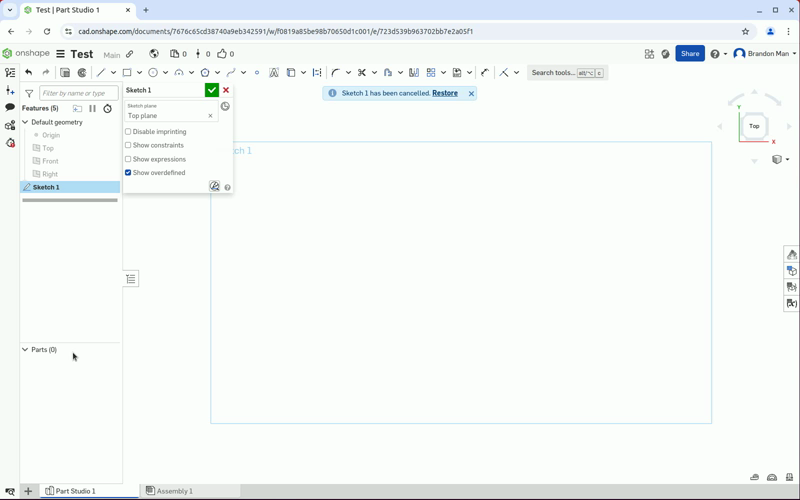
key(y)
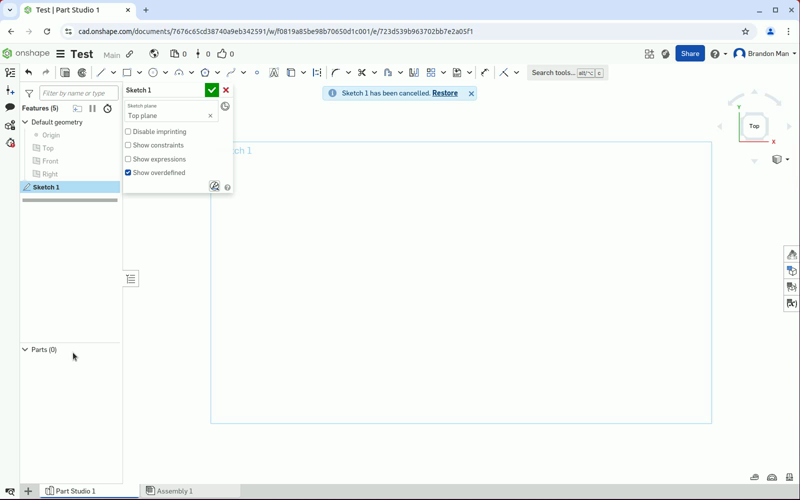
key(l)
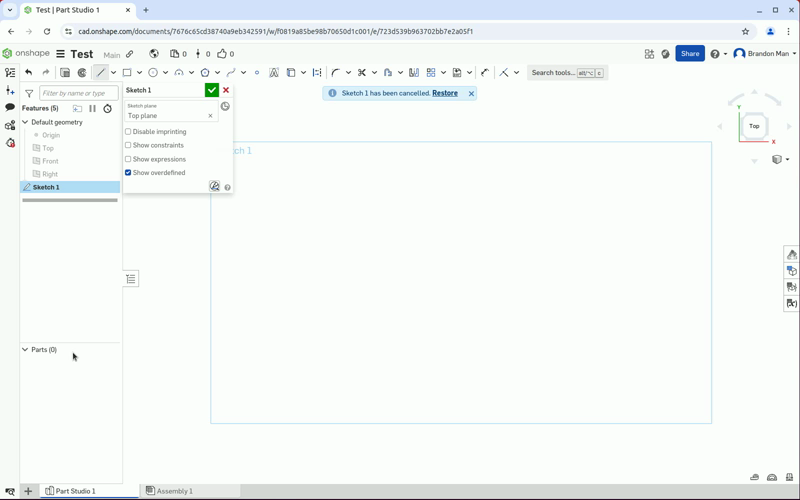
key_down(shift)
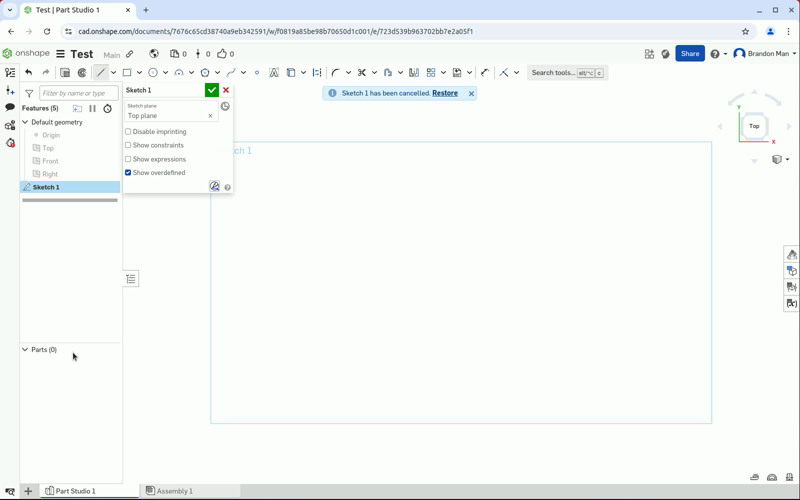
mouse_move(430, 233)
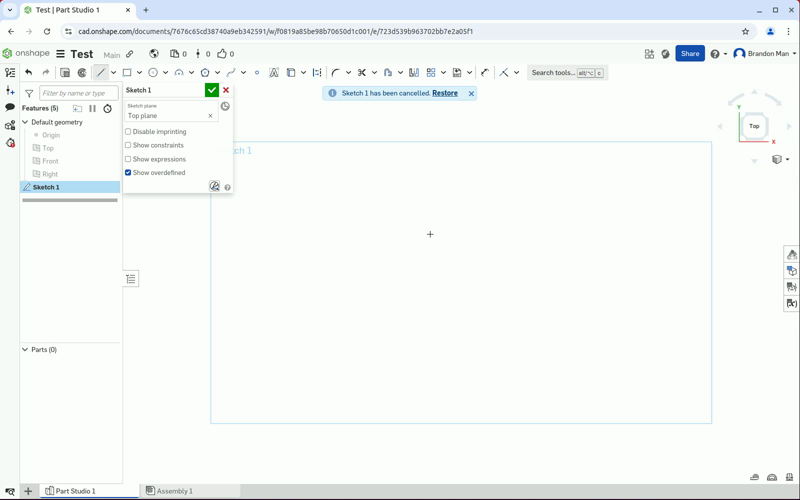
click(430, 233)
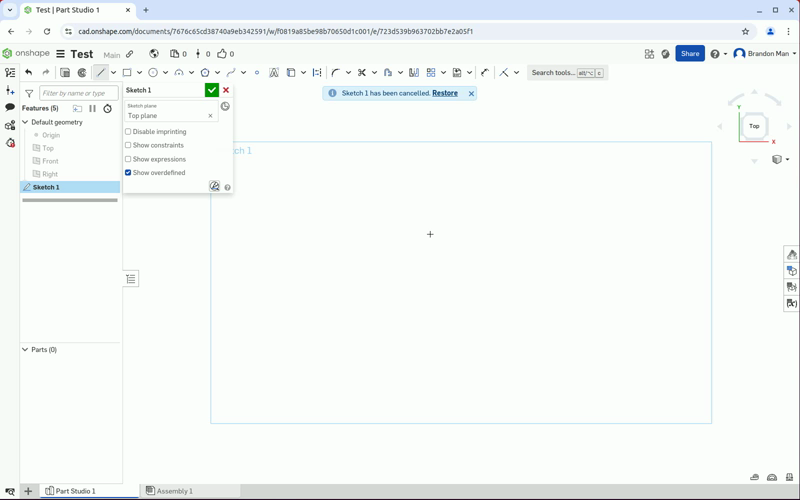
key_up(shift)
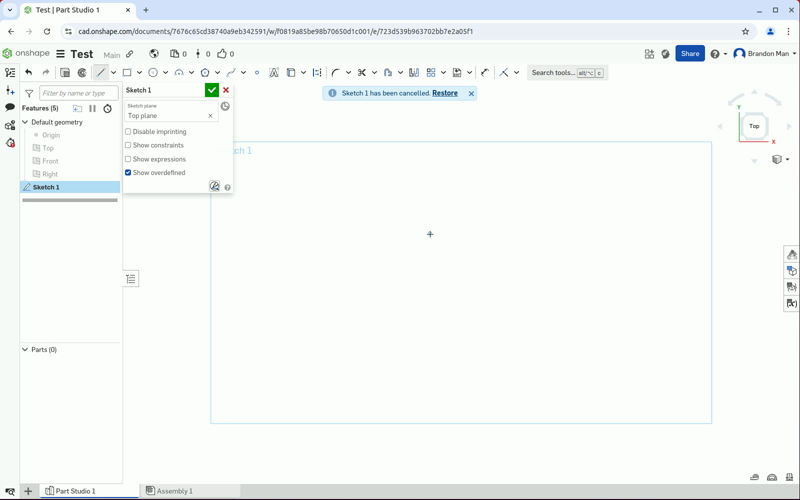
key_down(shift)
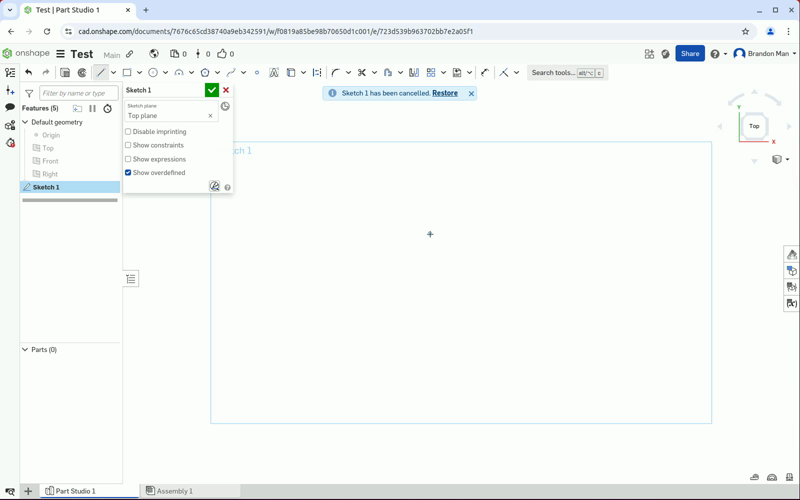
mouse_move(490, 233)
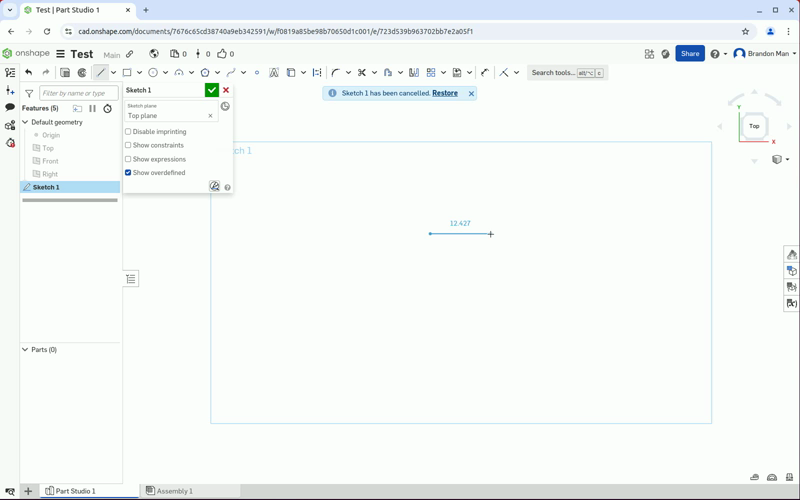
click(490, 233)
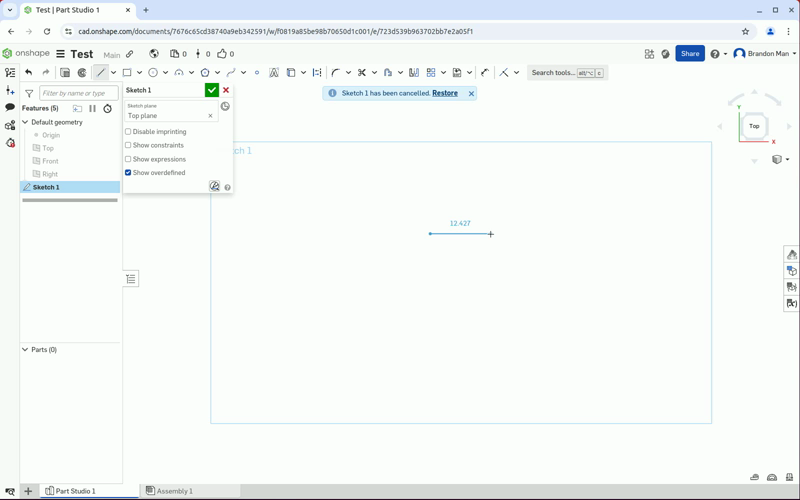
key_up(shift)
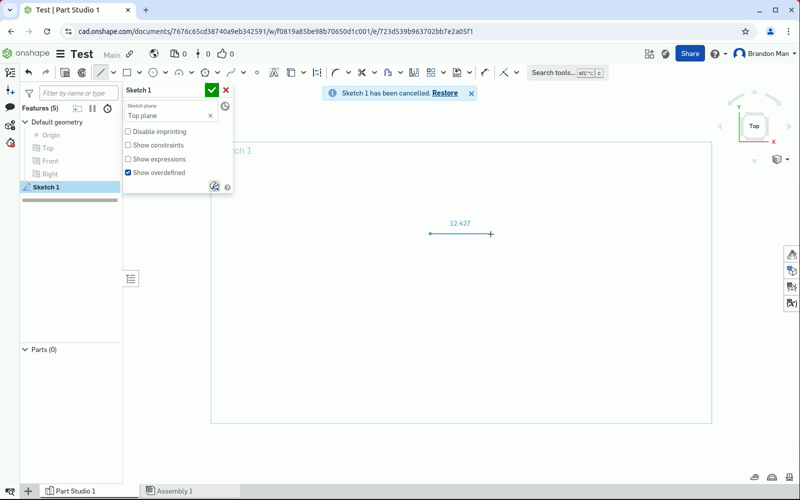
key_down(shift)
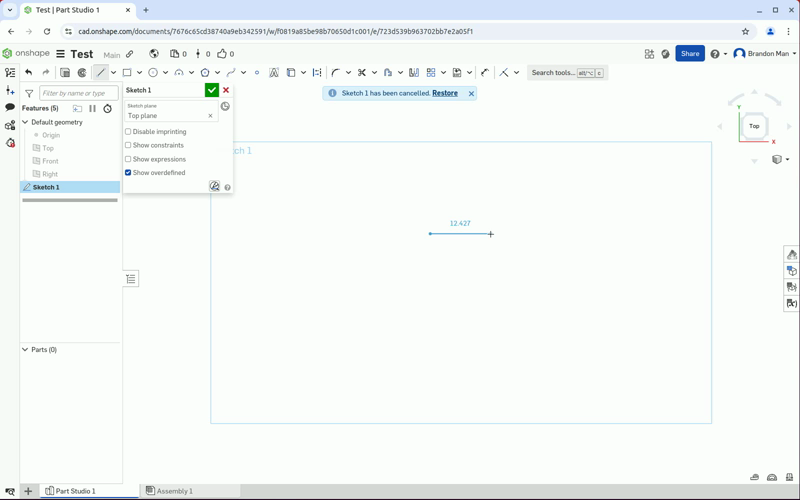
mouse_move(490, 173)
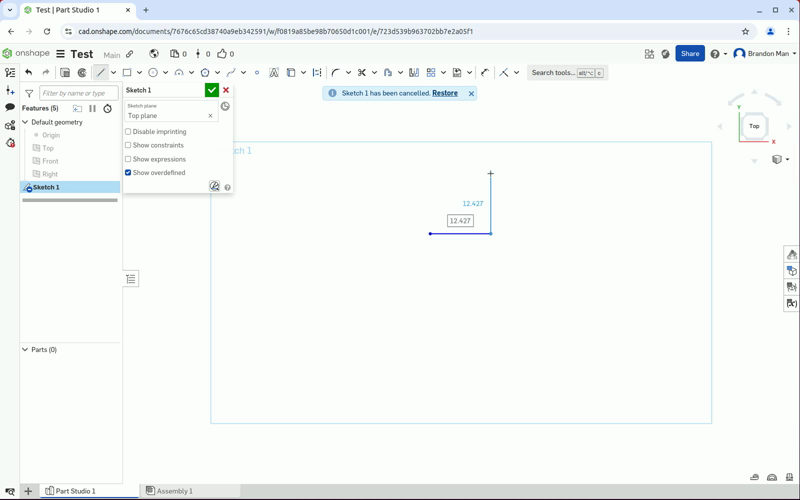
click(490, 173)
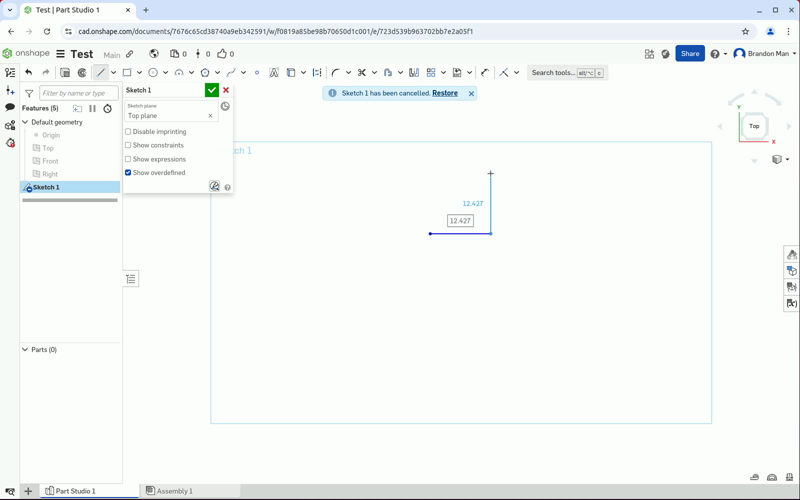
key_up(shift)
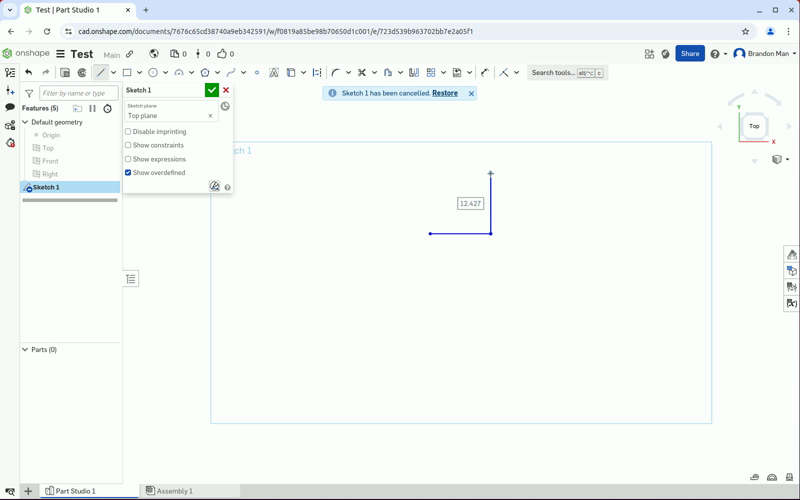
key_down(shift)
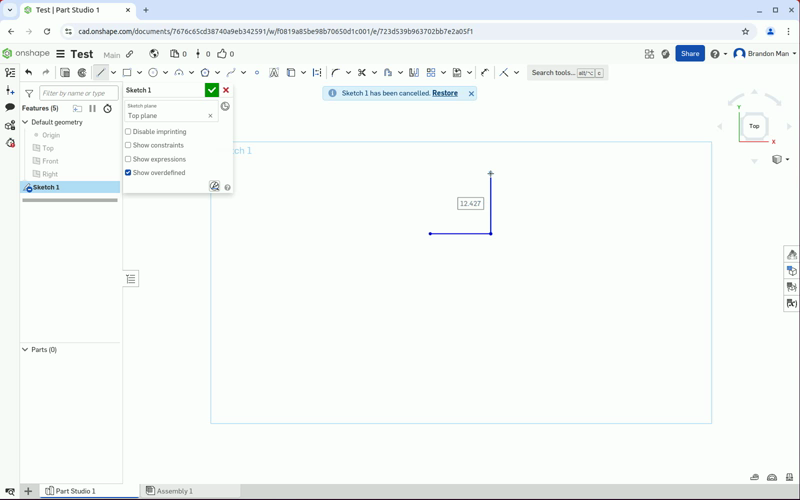
mouse_move(430, 173)
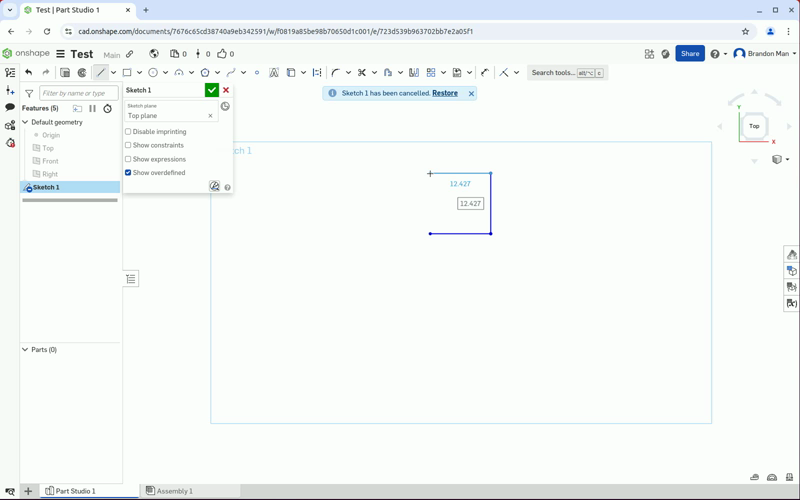
click(430, 173)
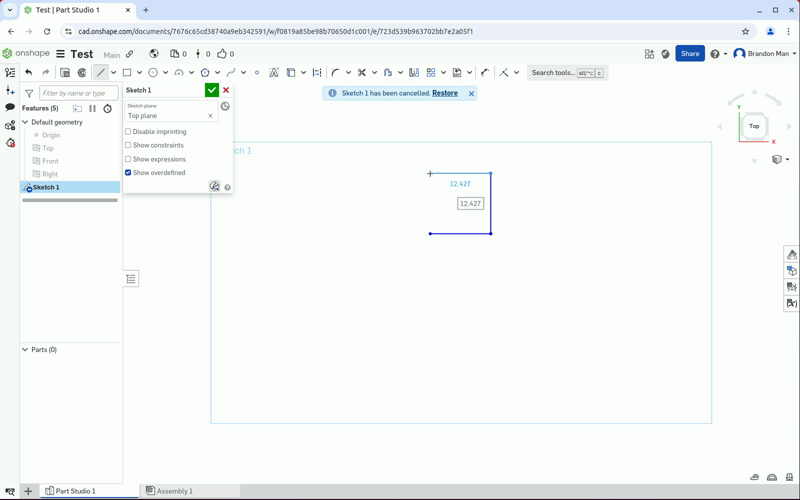
key_up(shift)
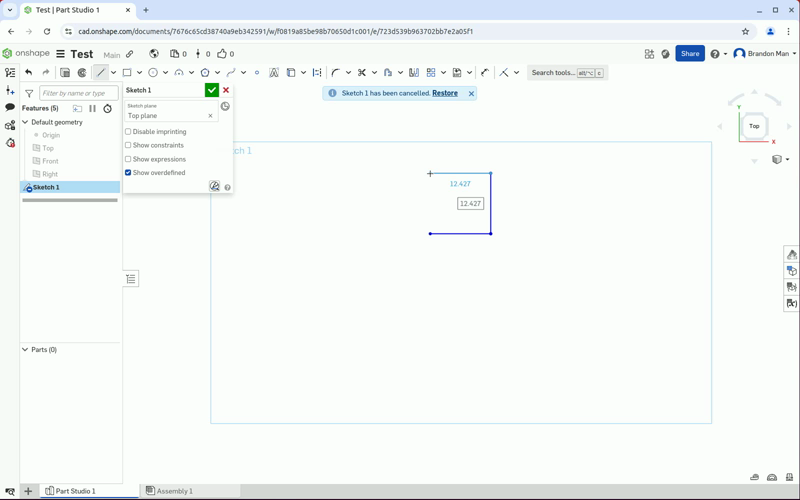
key_down(shift)
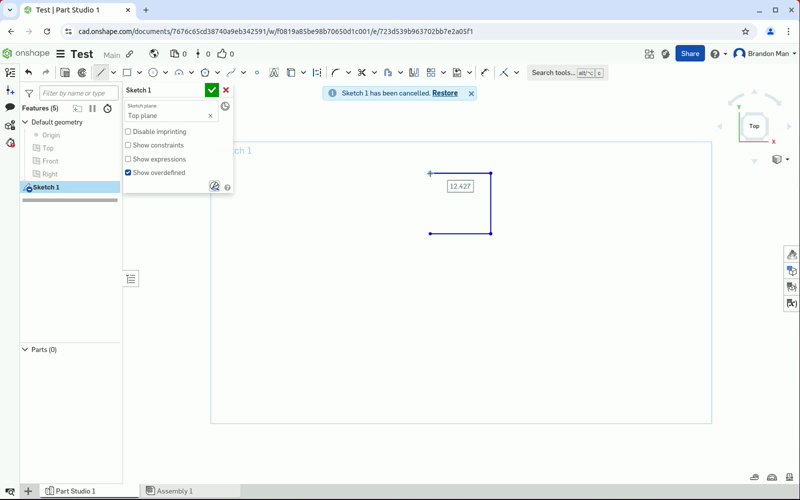
mouse_move(430, 233)
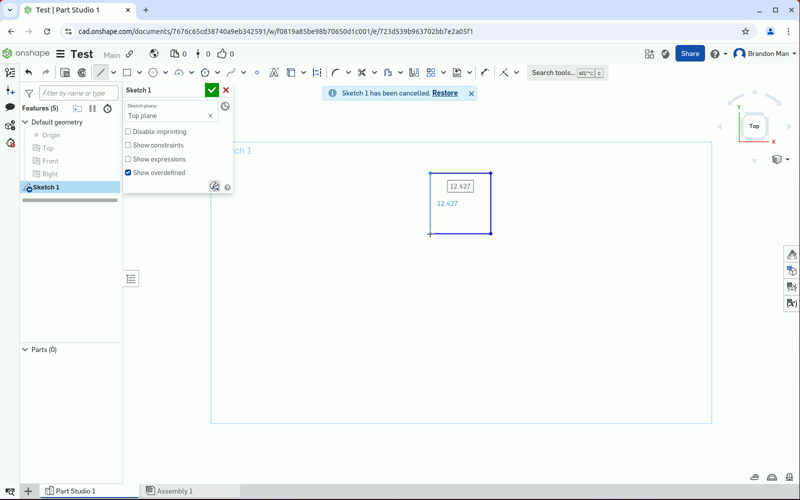
key_up(shift)
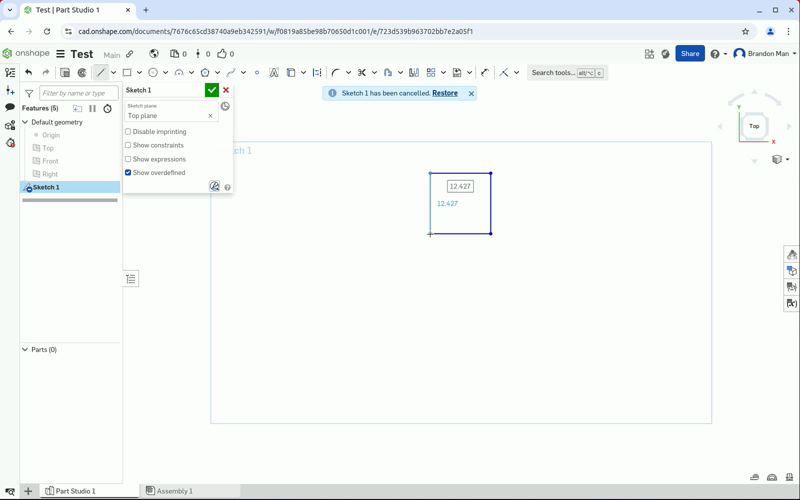
click(430, 233)
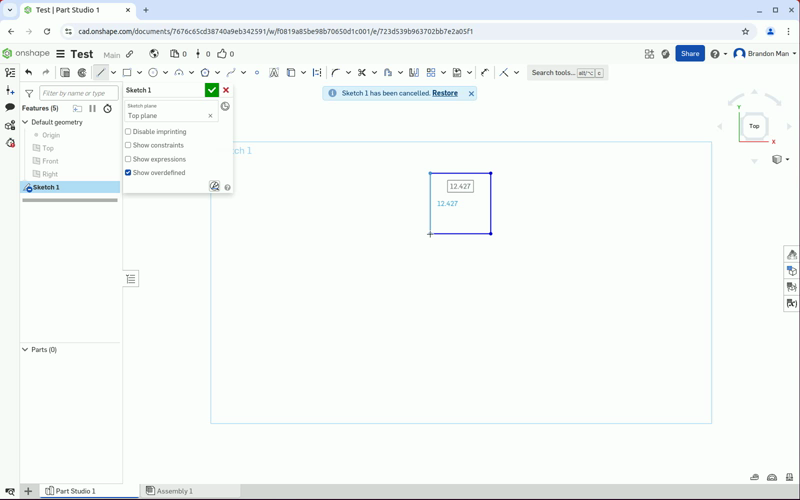
key(esc)
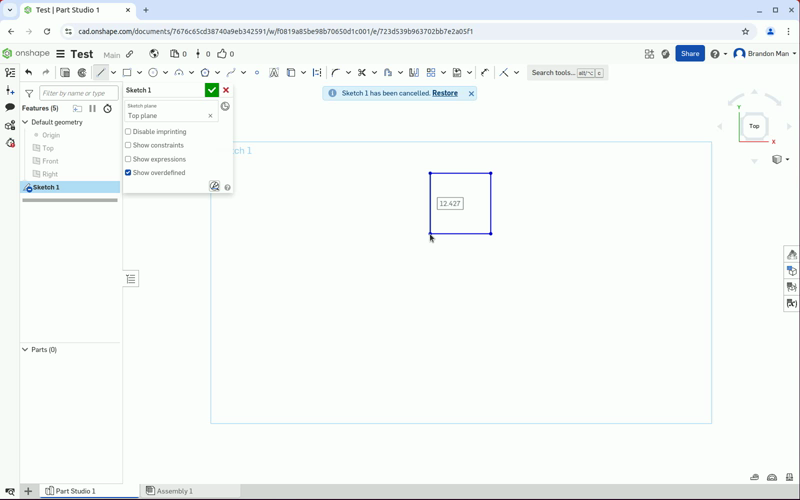
key(c)
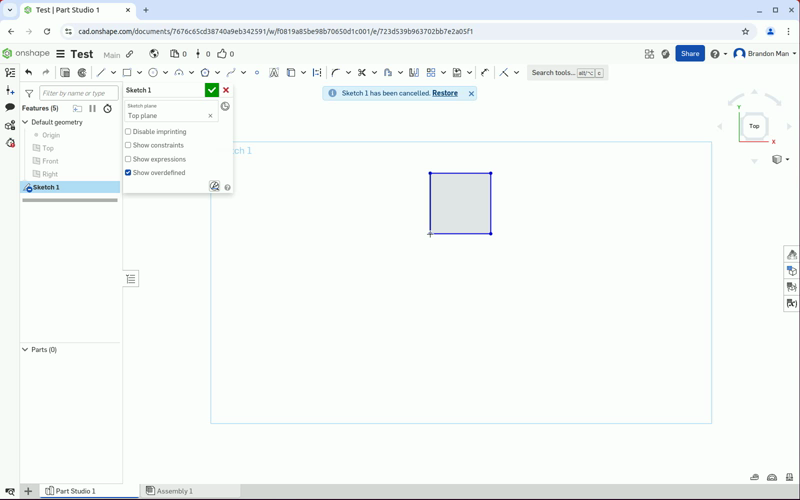
key_down(shift)
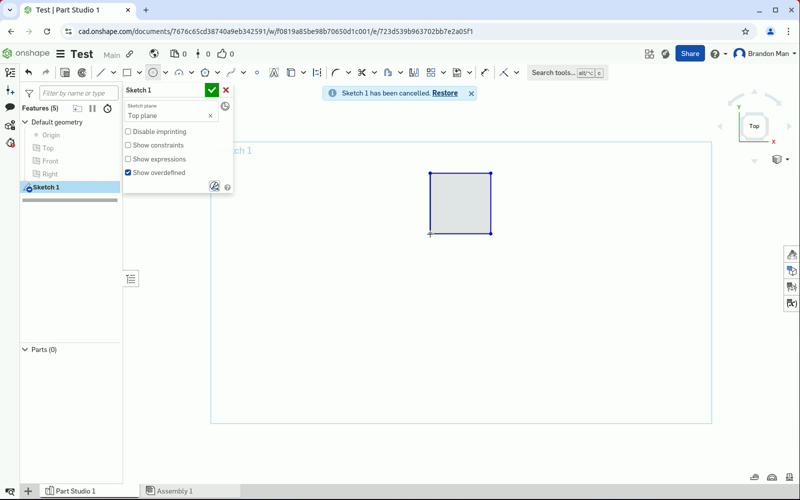
mouse_move(460, 203)
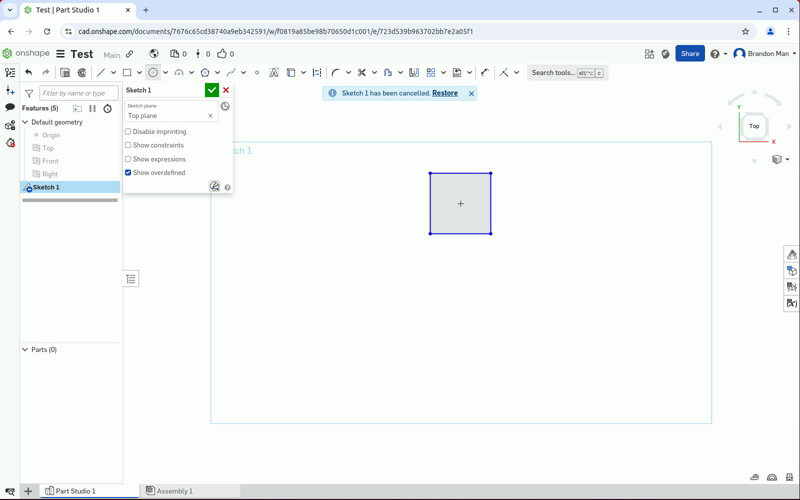
click(460, 203)
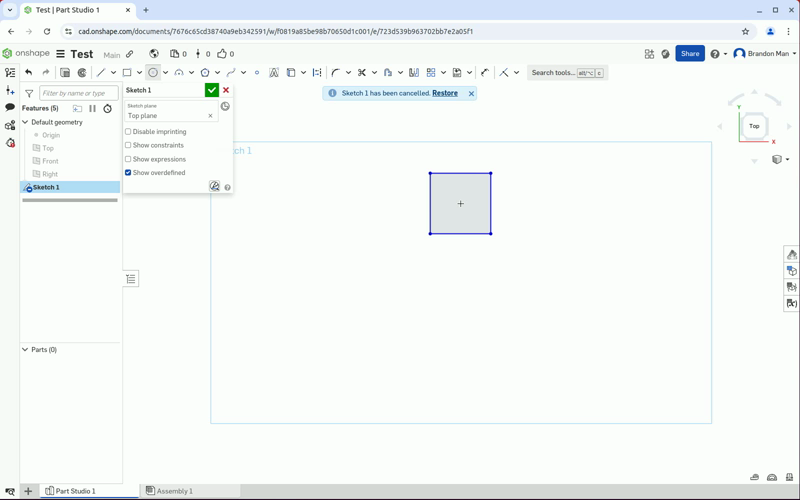
key_up(shift)
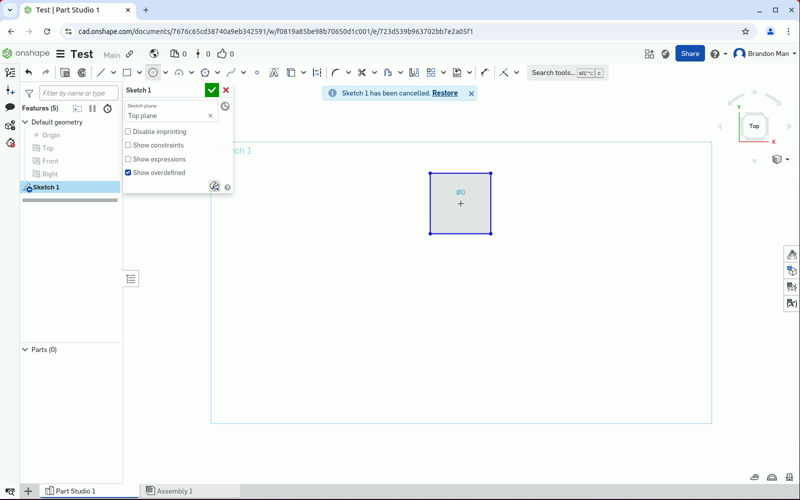
mouse_move(476, 203)
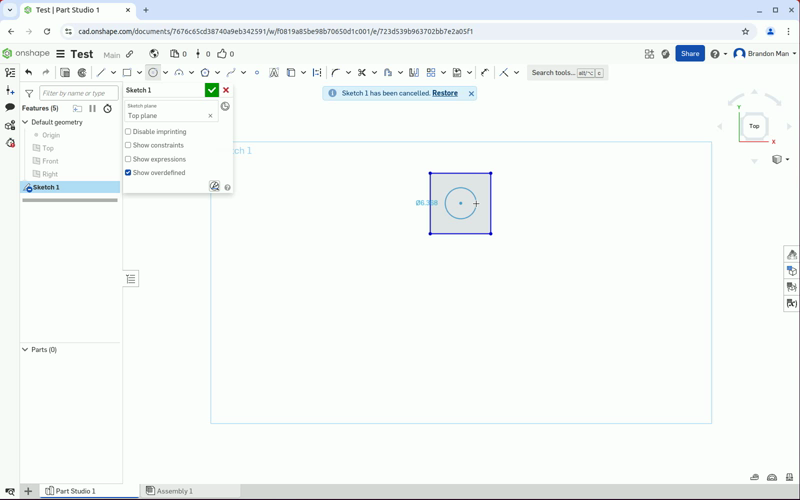
click(476, 203)
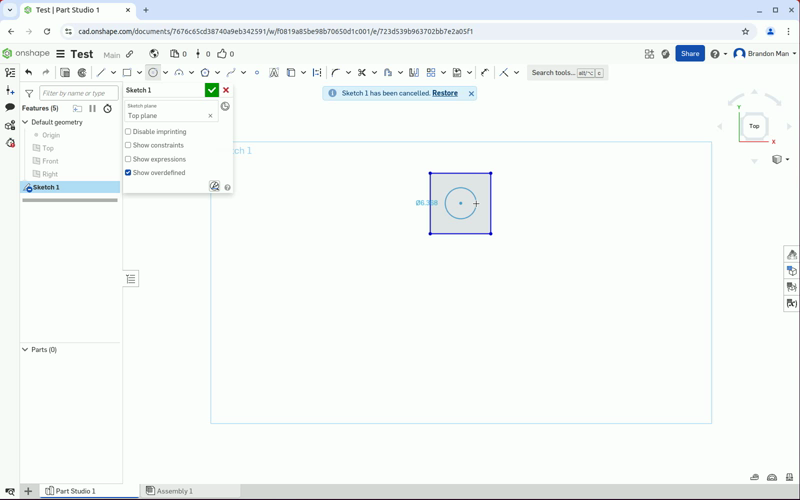
key(esc)
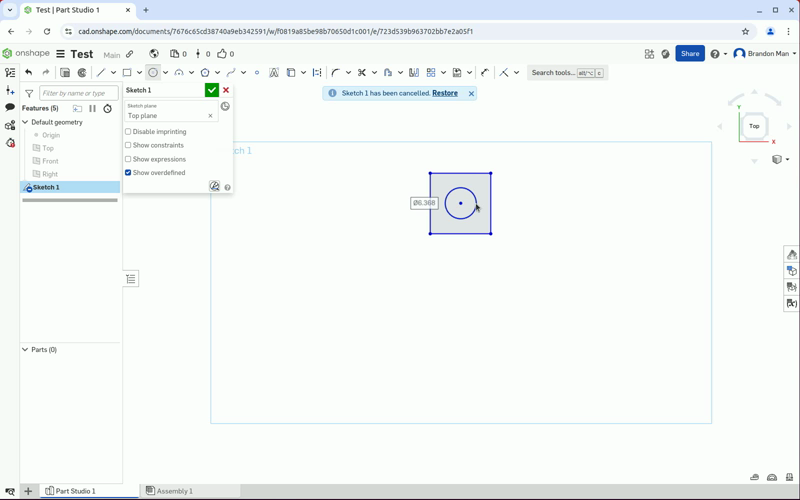
mouse_move(432, 212)
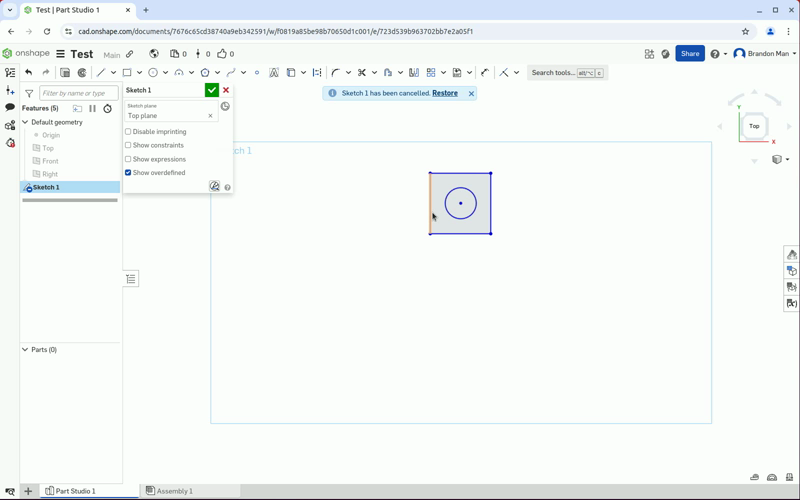
click(432, 212)
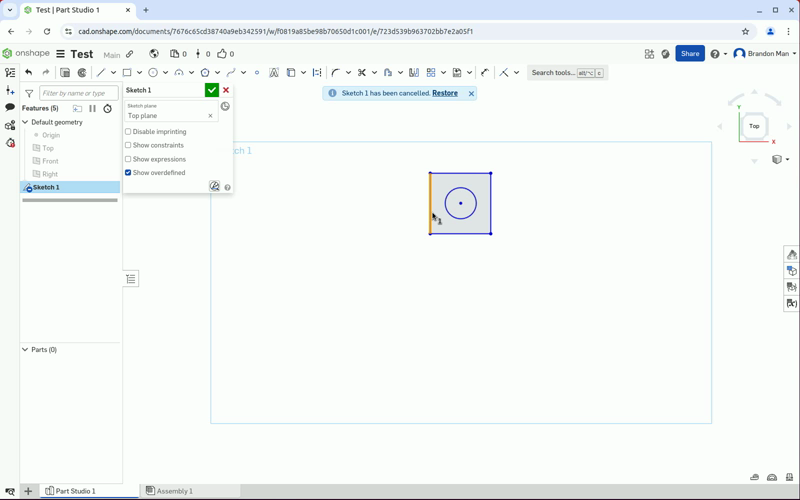
mouse_move(73, 352)
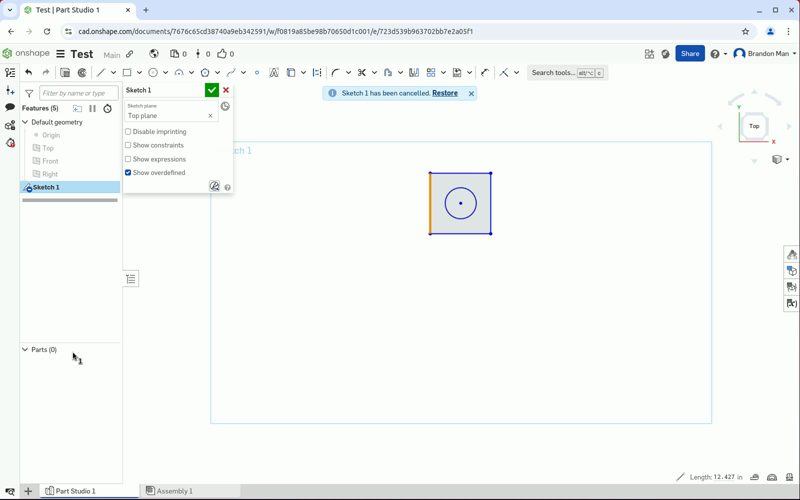
key(shift+y)
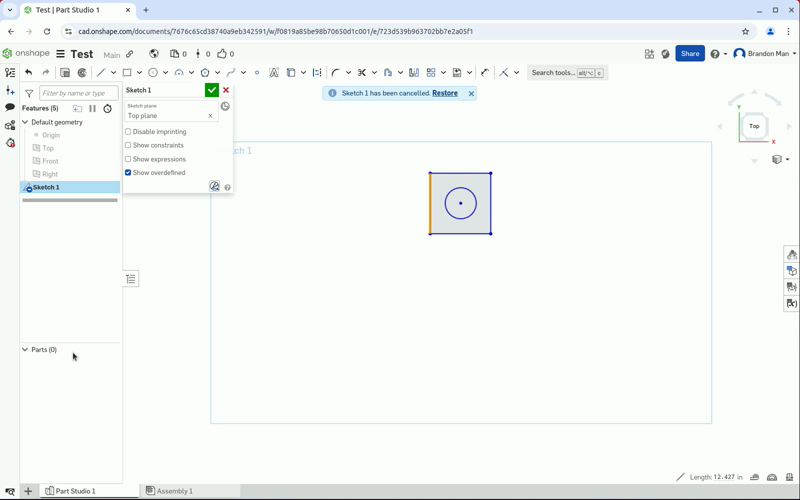
key(shift+e)
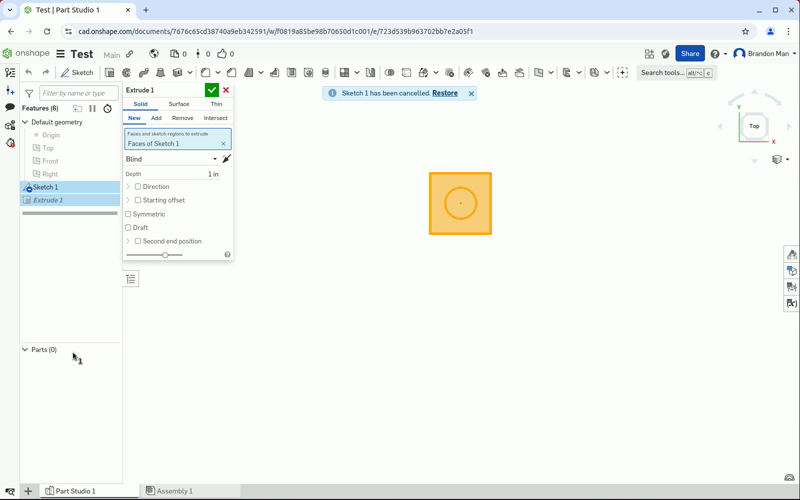
mouse_move(143, 106)
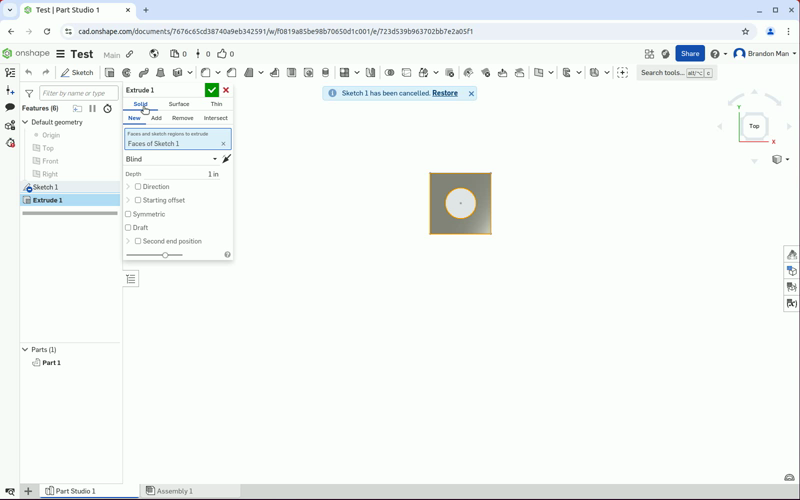
click(143, 106)
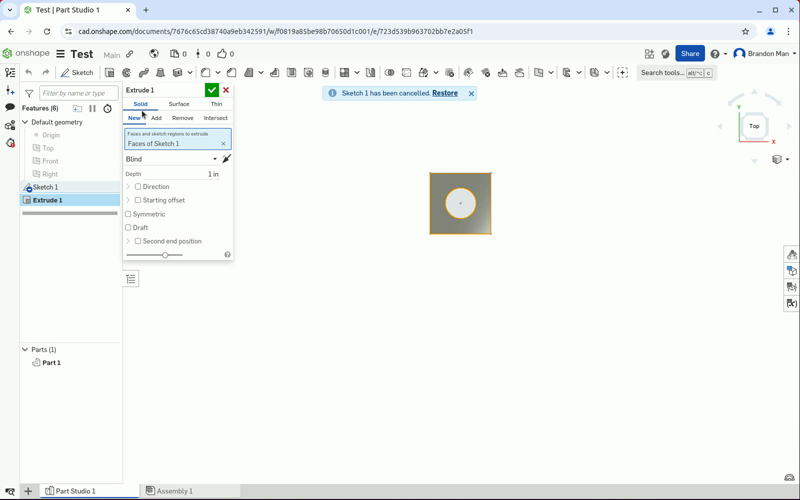
mouse_move(137, 120)
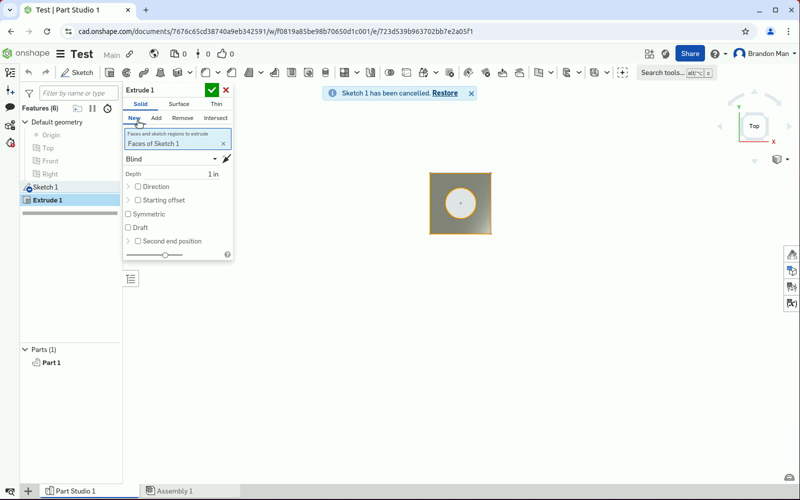
click(137, 120)
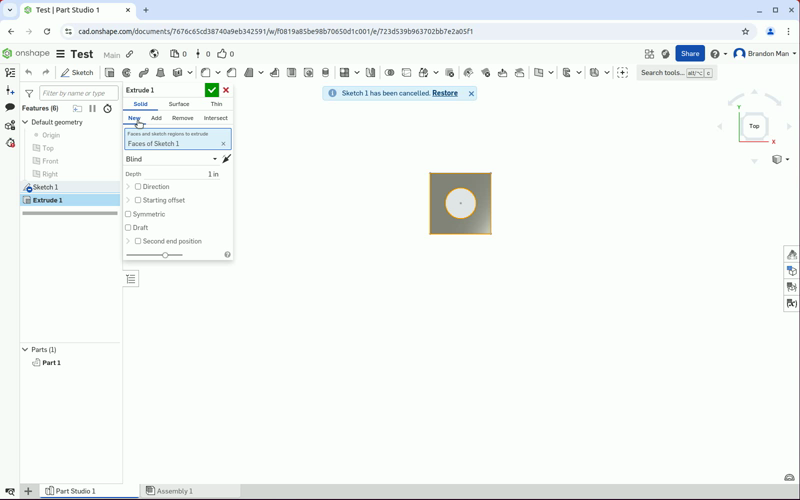
key(tab, 4)
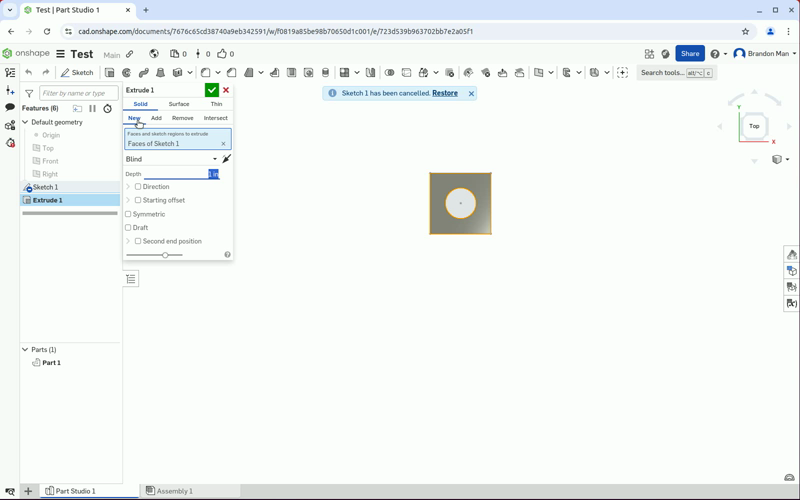
text(4.574)
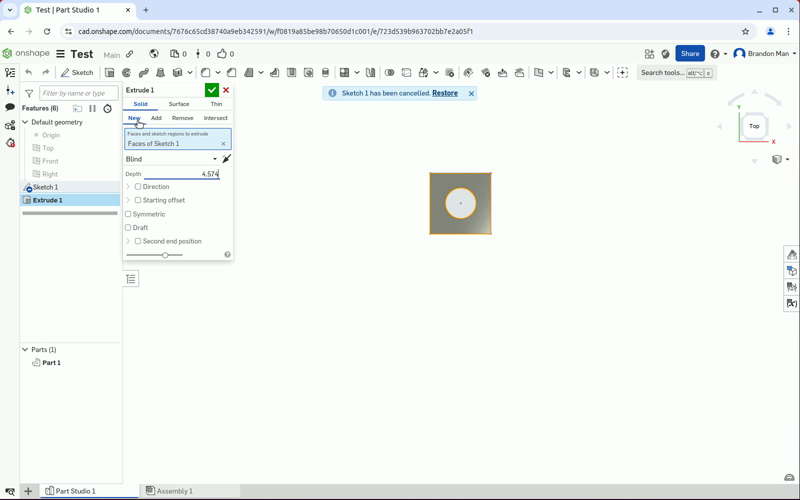
key(enter)
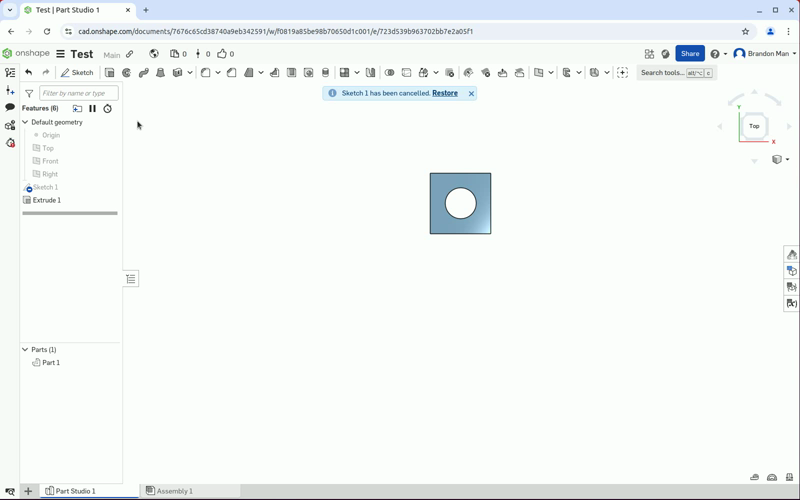
key(shift+h)
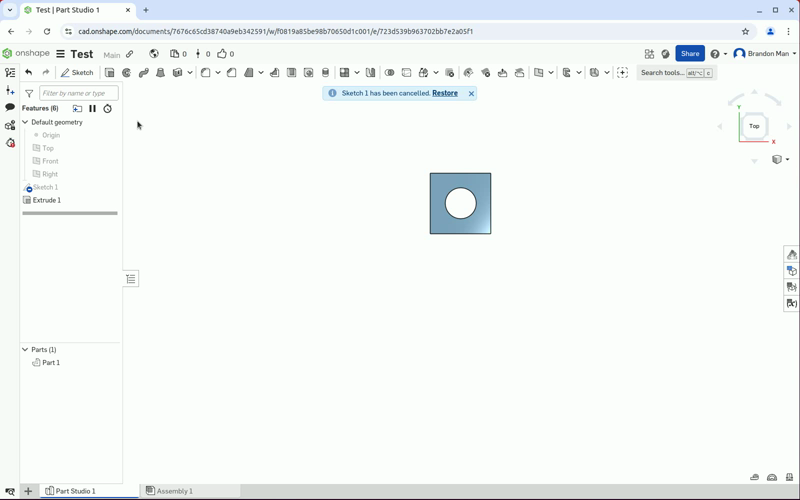
key(shift+h)
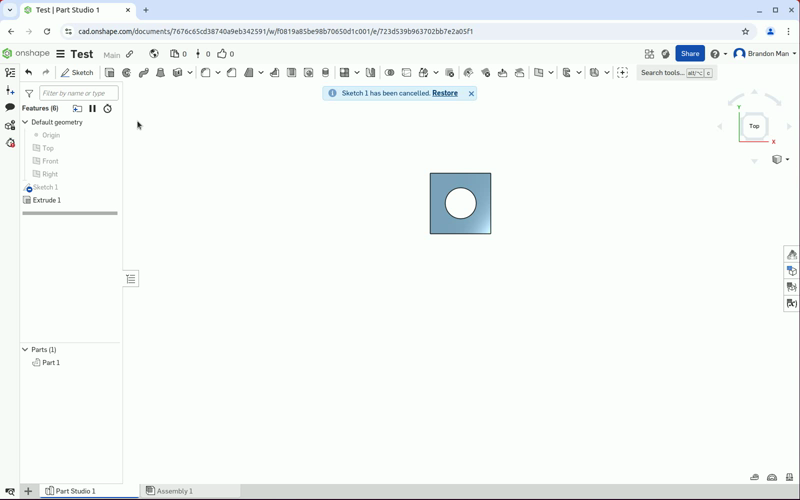
mouse_move(73, 189)
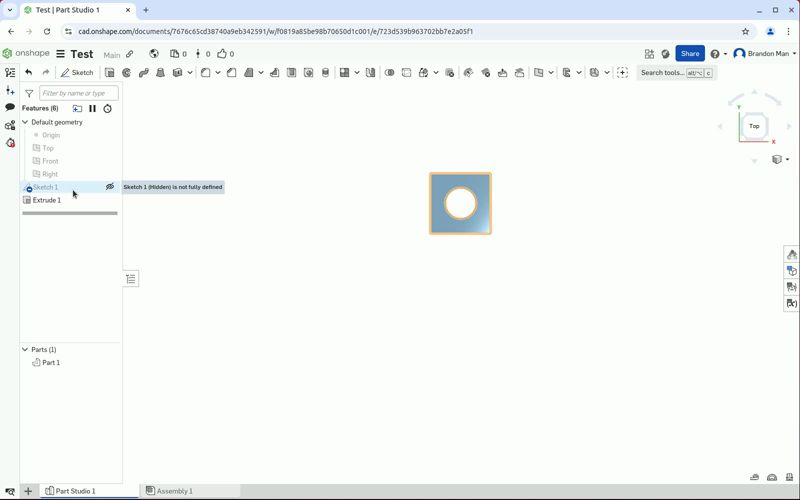
click(73, 189)
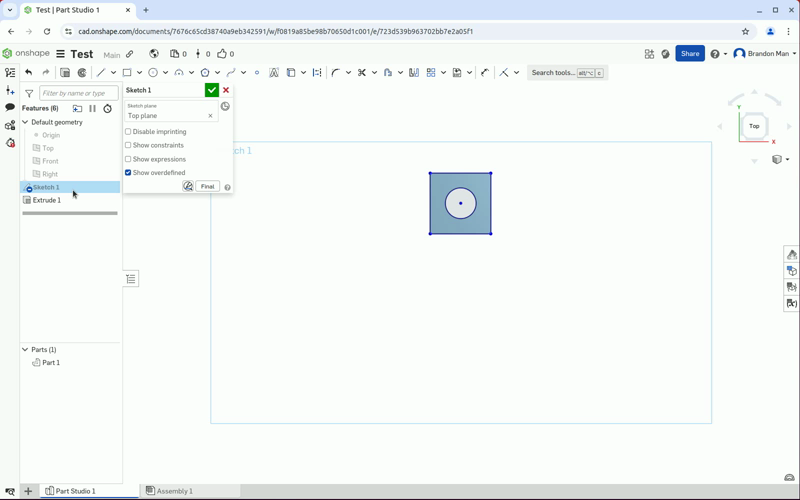
mouse_move(229, 92)
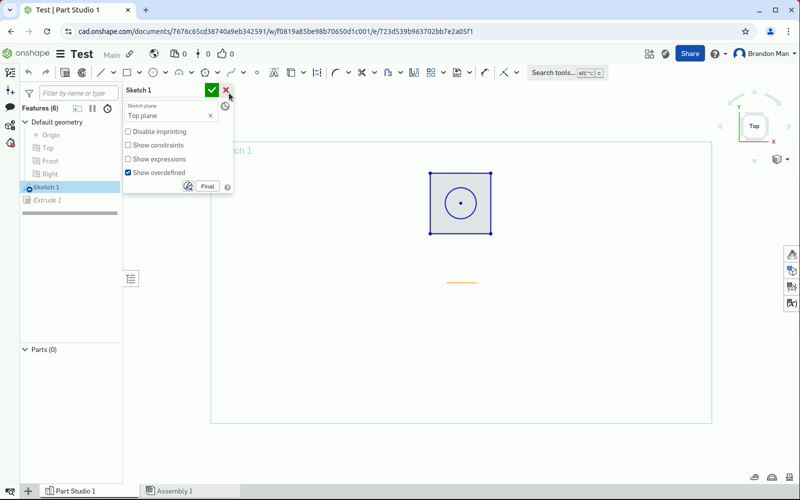
click(229, 92)
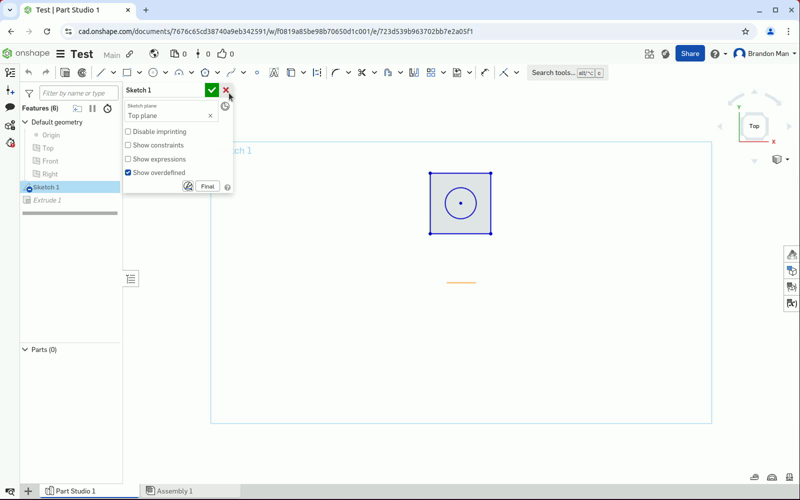
key(shift+s)
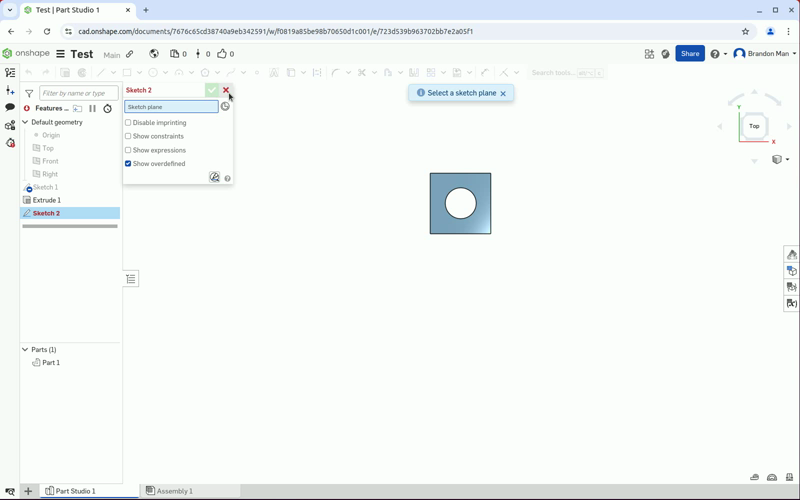
mouse_move(73, 150)
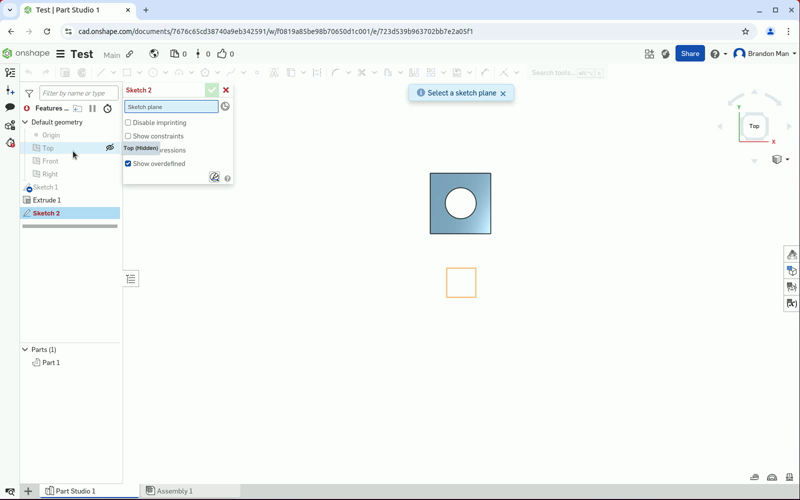
click(73, 150)
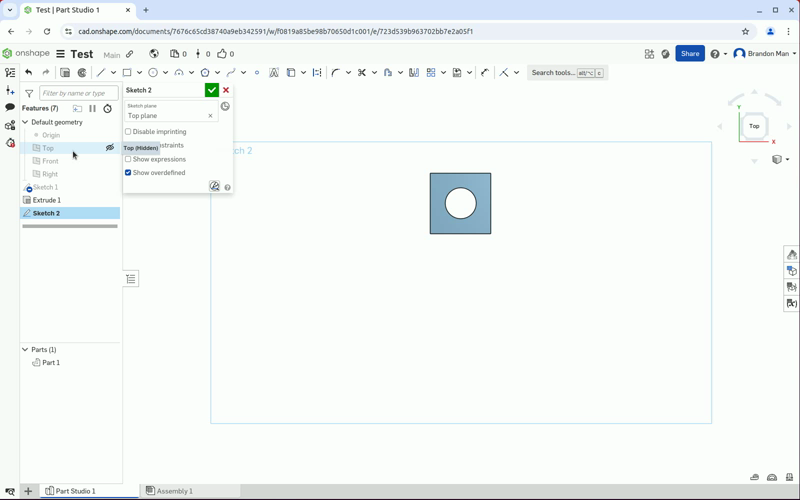
mouse_move(73, 352)
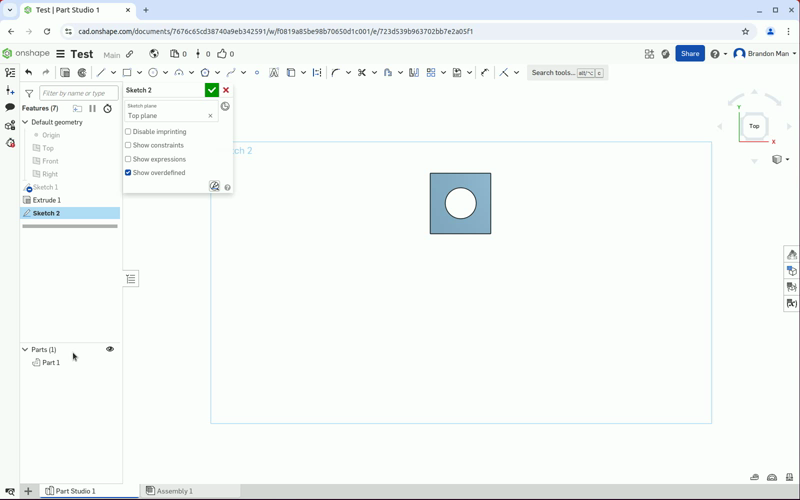
key(y)
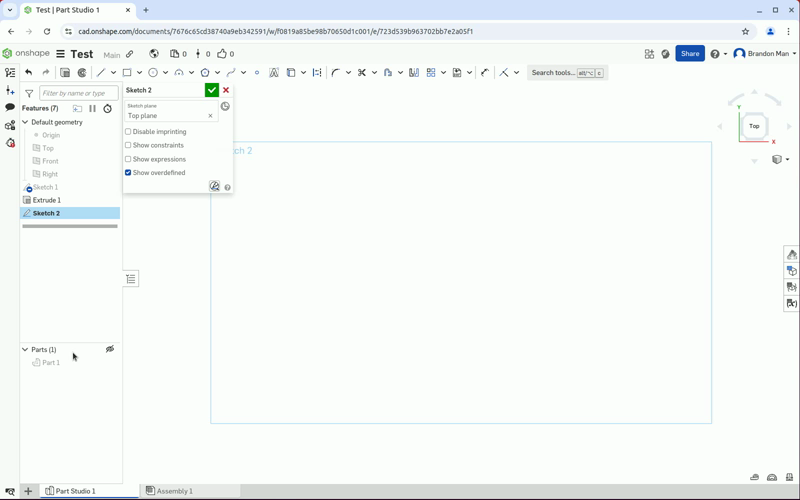
key(l)
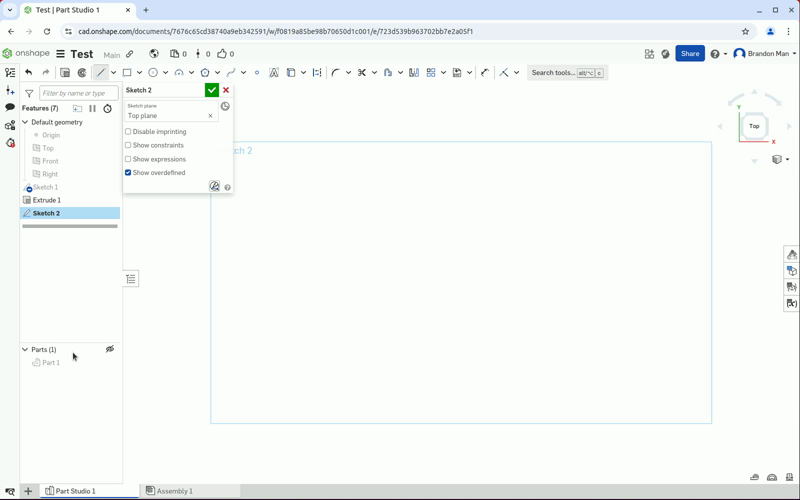
key_down(shift)
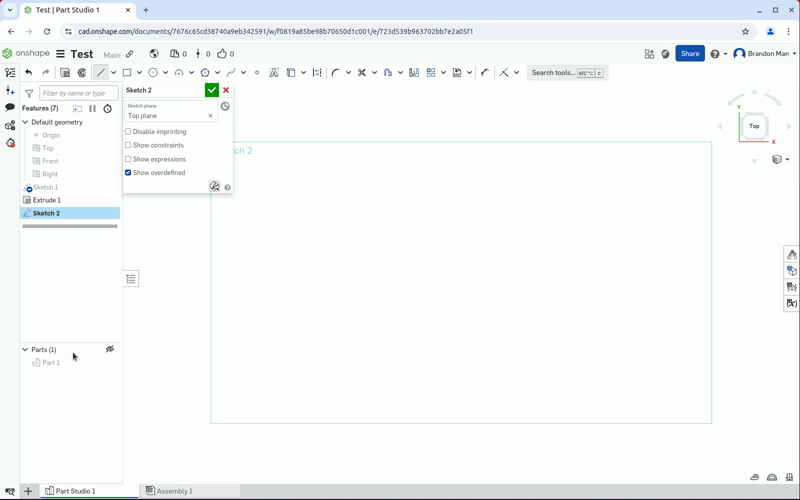
mouse_move(430, 332)
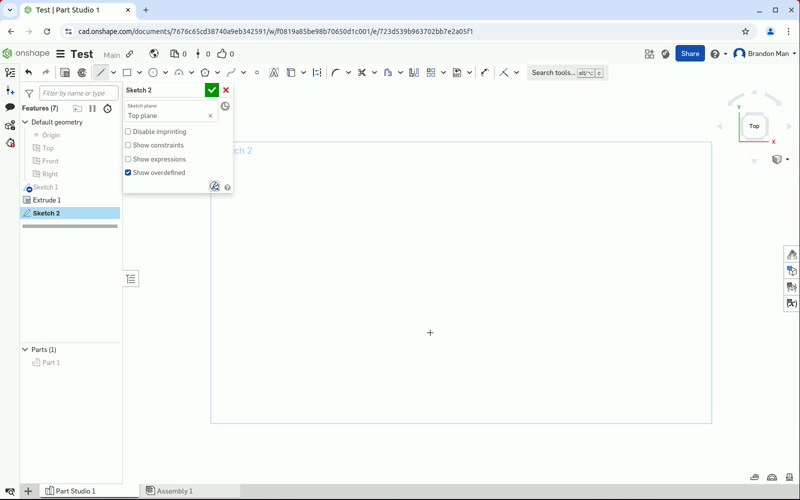
click(430, 332)
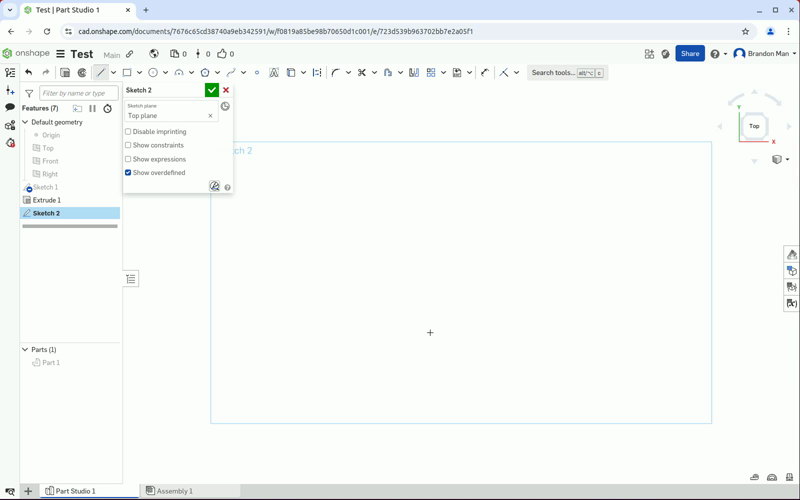
key_up(shift)
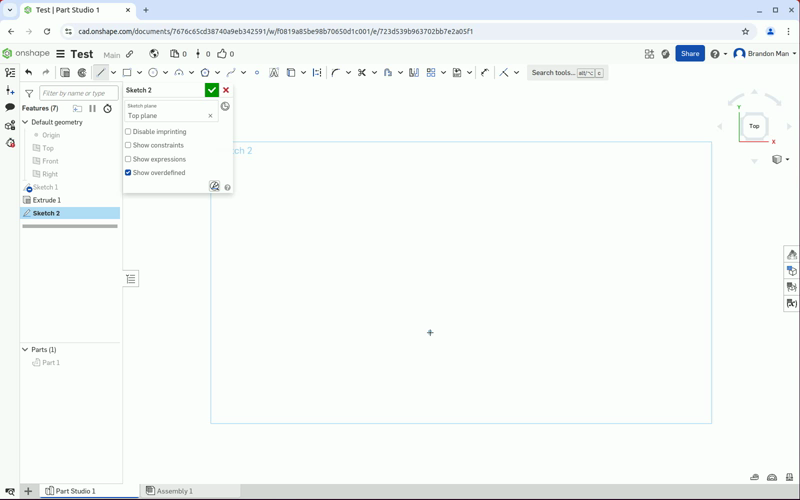
key_down(shift)
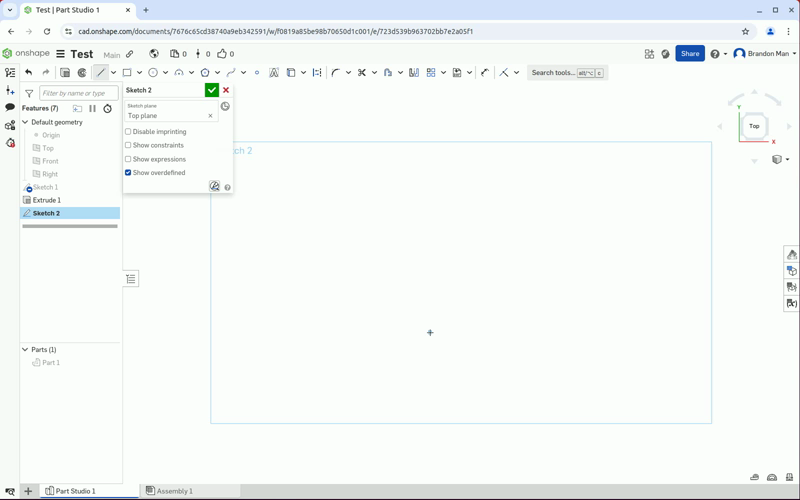
mouse_move(460, 332)
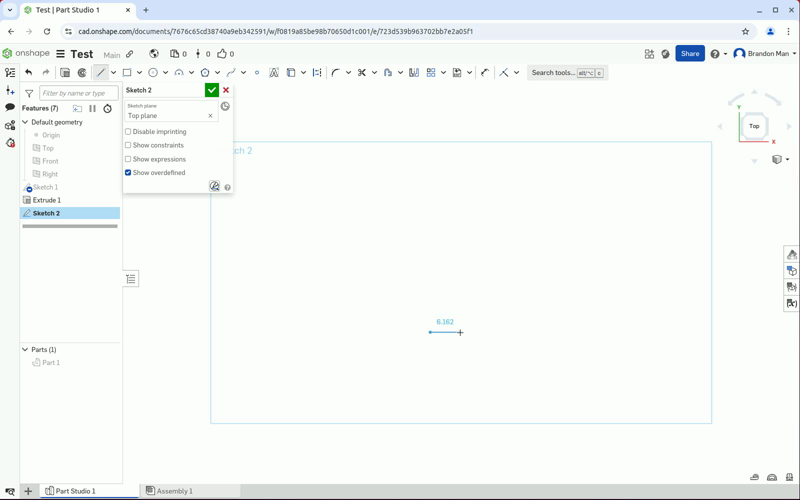
mouse_move(489, 332)
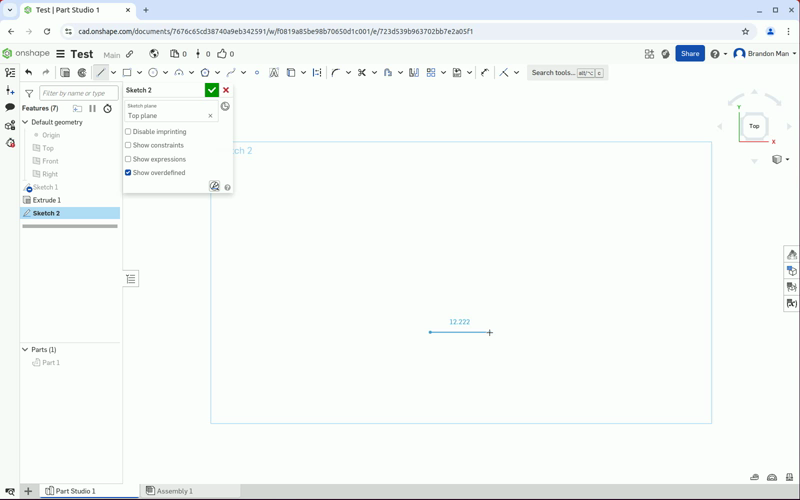
click(489, 332)
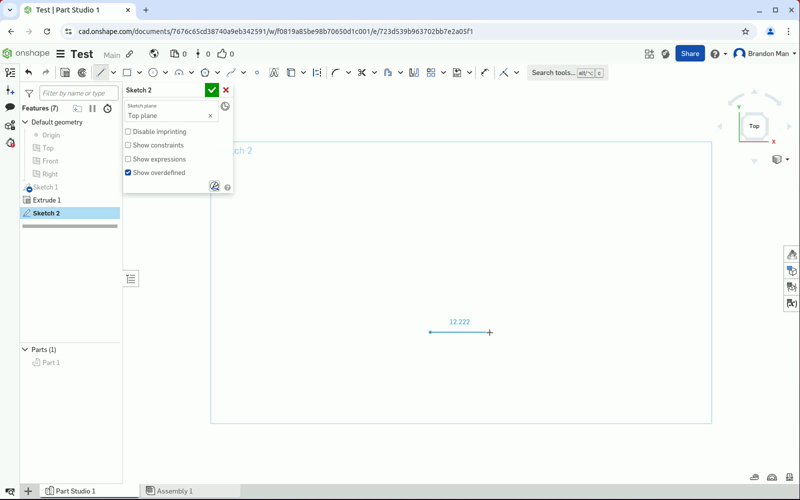
key_up(shift)
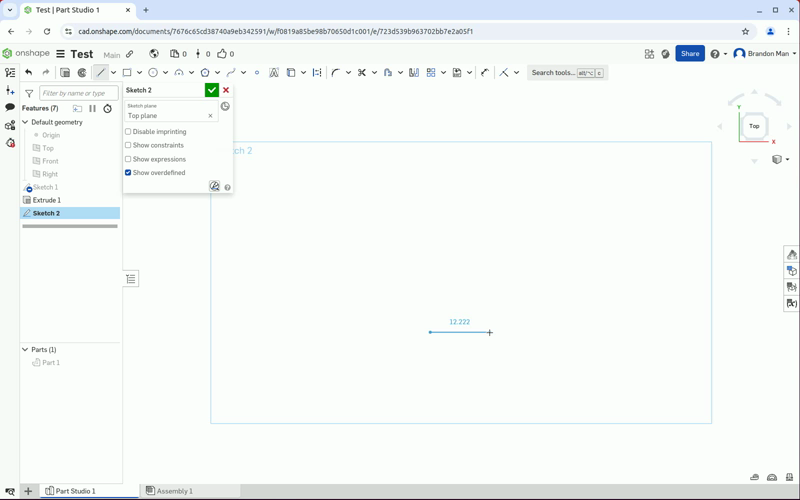
key_down(shift)
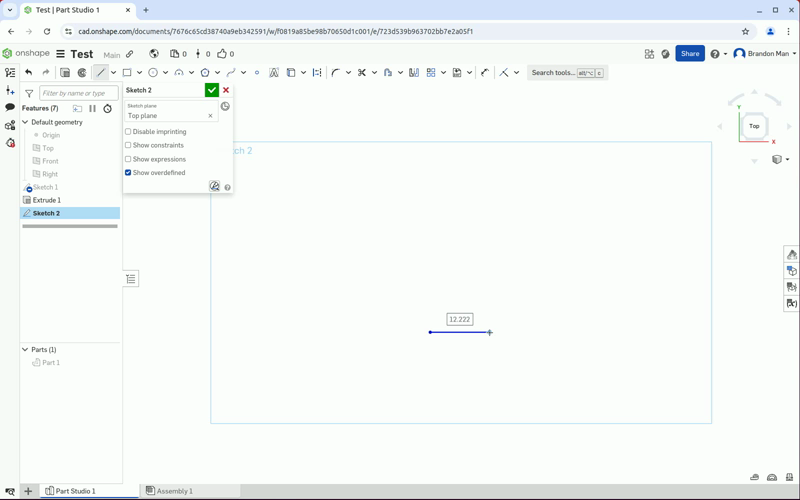
mouse_move(489, 234)
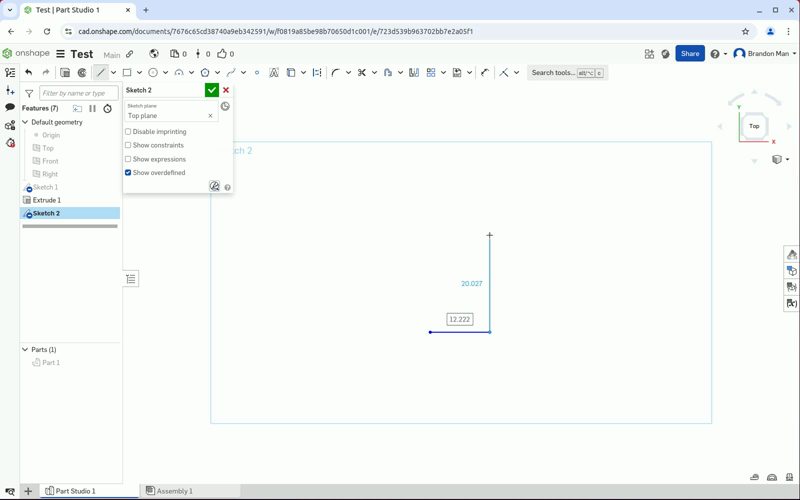
click(489, 234)
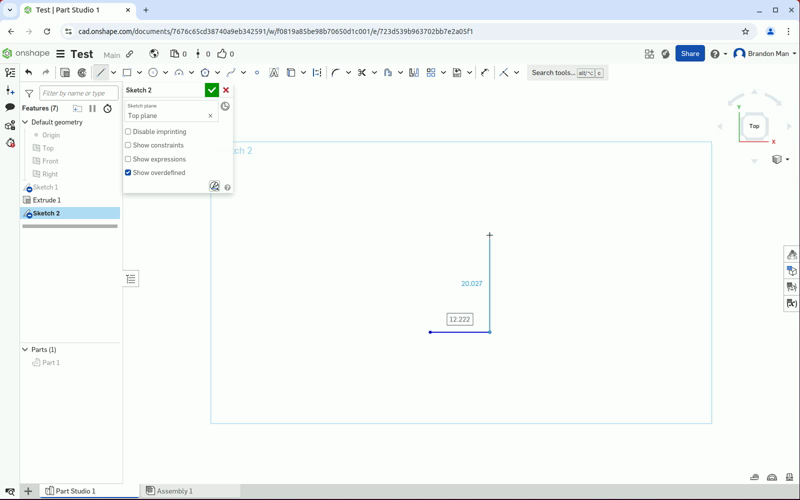
key_up(shift)
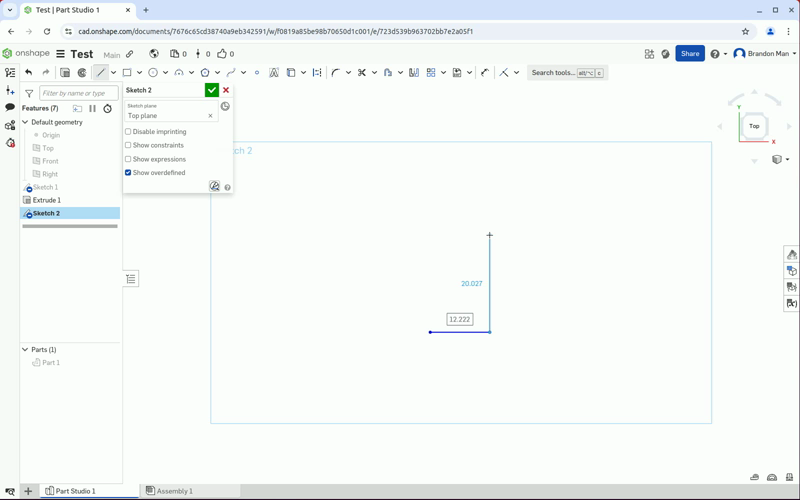
key_down(shift)
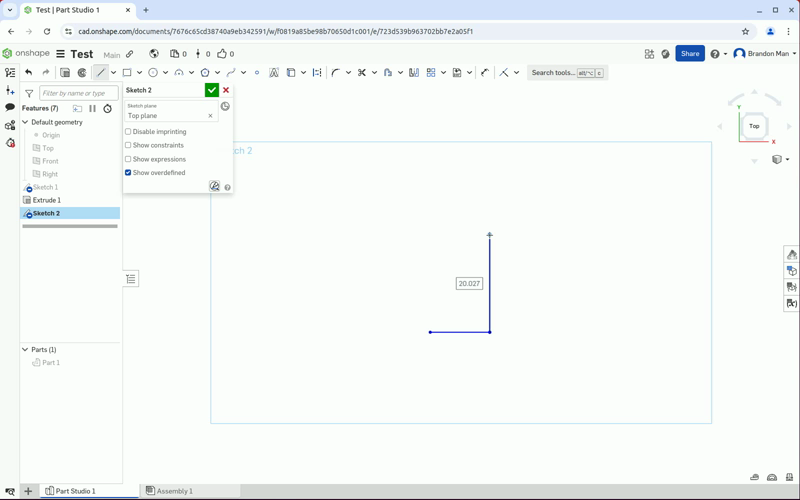
mouse_move(519, 234)
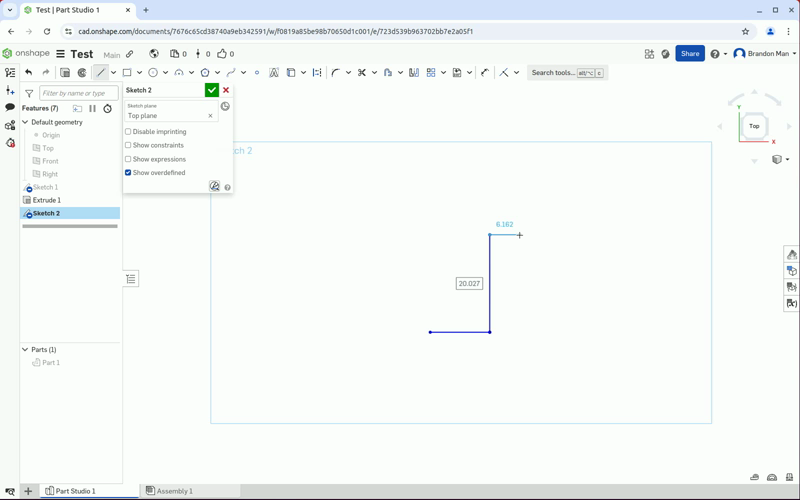
mouse_move(430, 234)
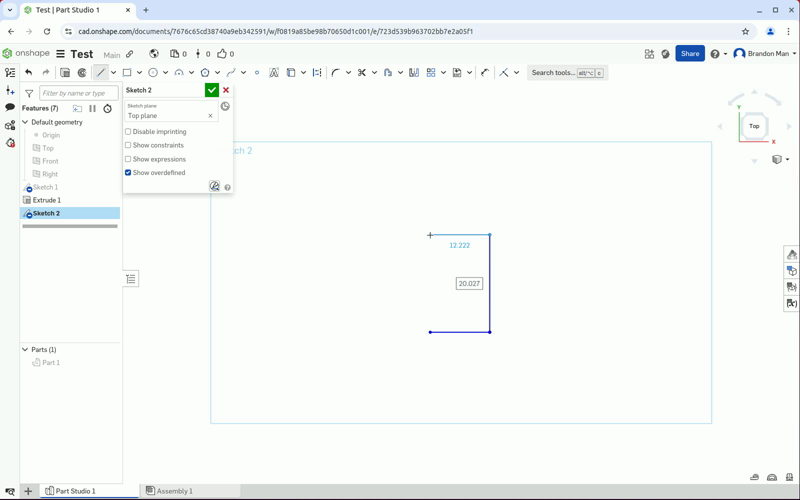
click(430, 234)
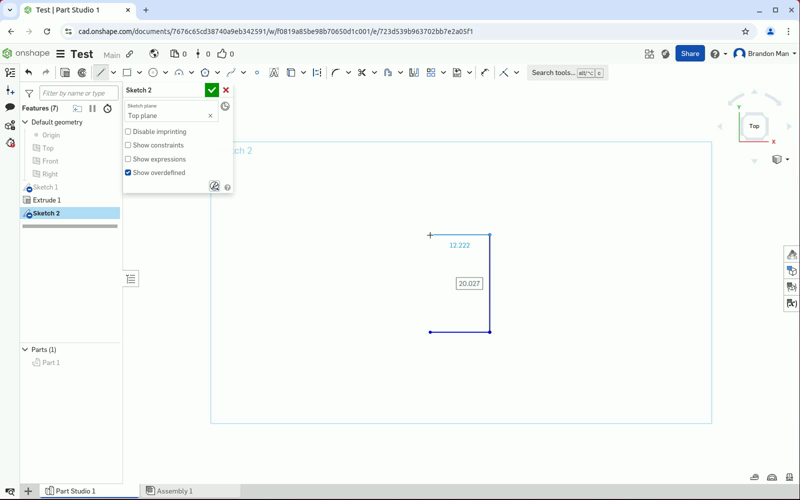
key_up(shift)
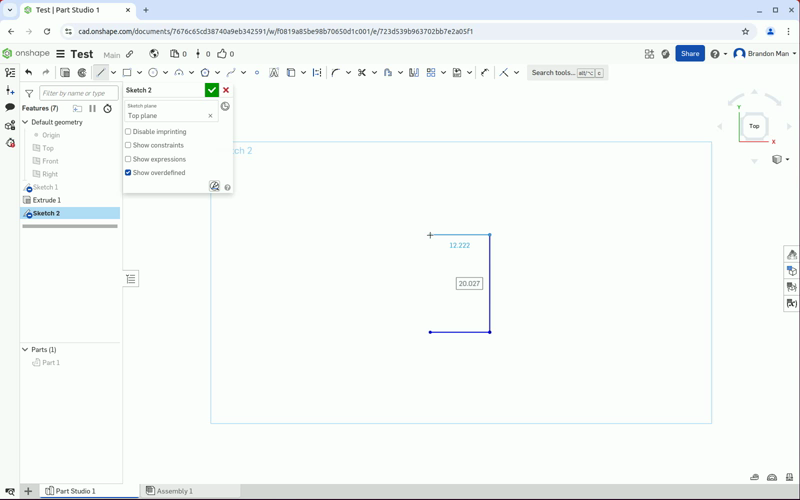
key_down(shift)
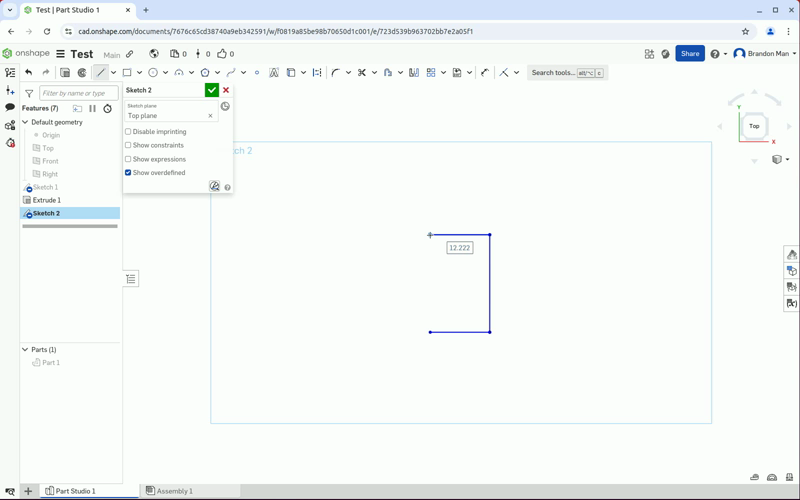
mouse_move(430, 332)
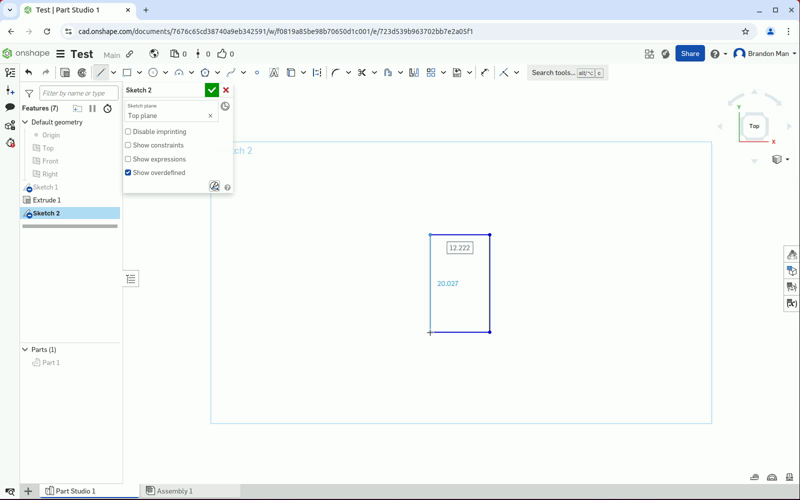
key_up(shift)
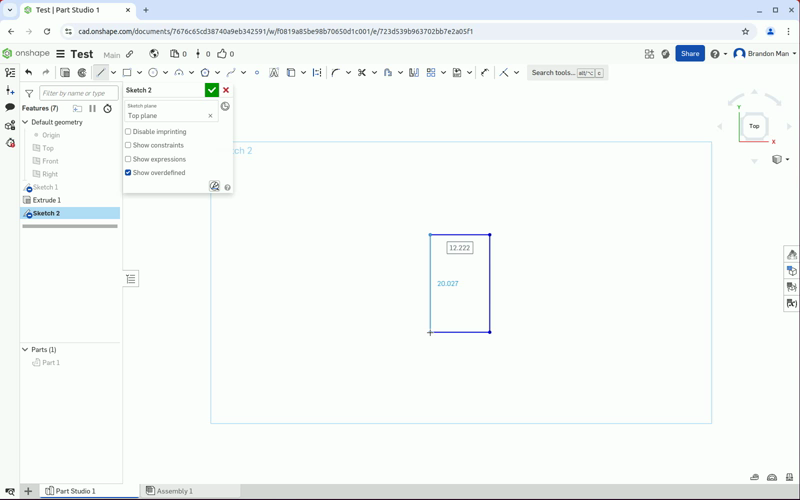
click(430, 332)
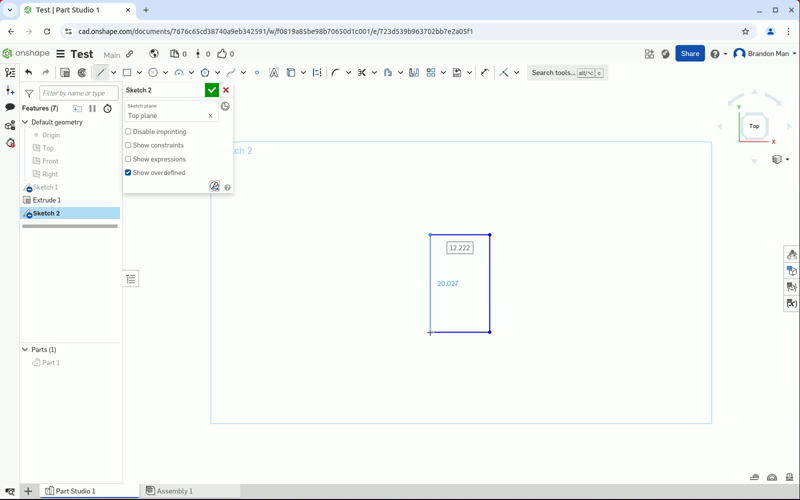
key(esc)
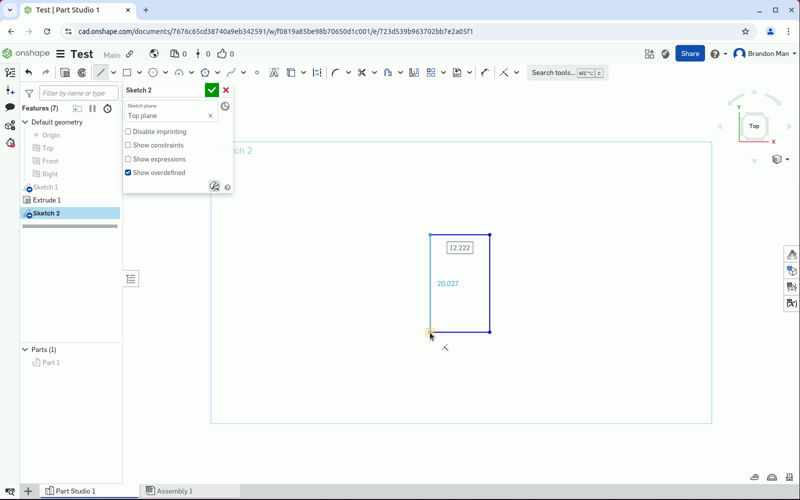
mouse_move(484, 304)
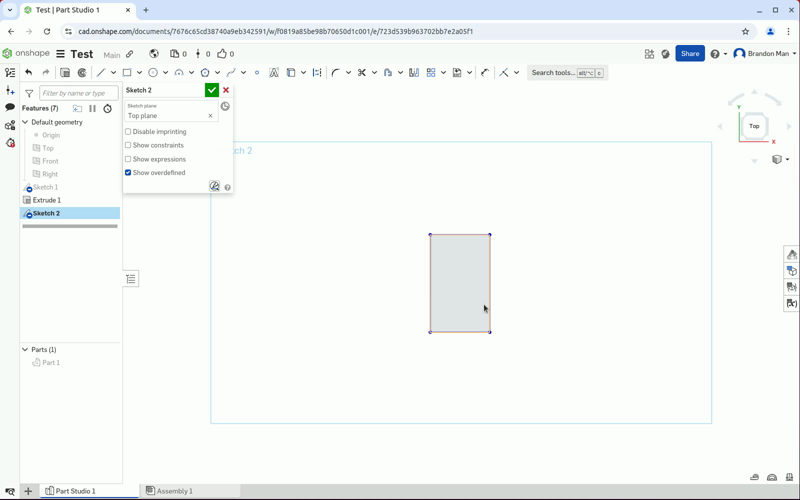
click(484, 304)
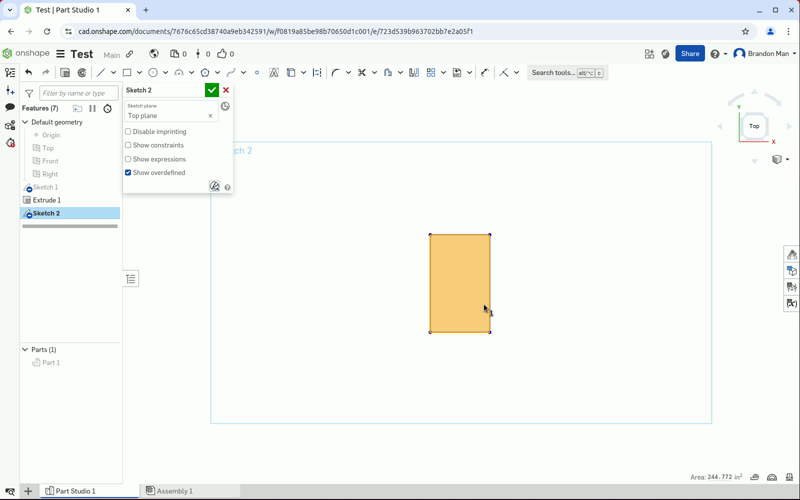
mouse_move(73, 352)
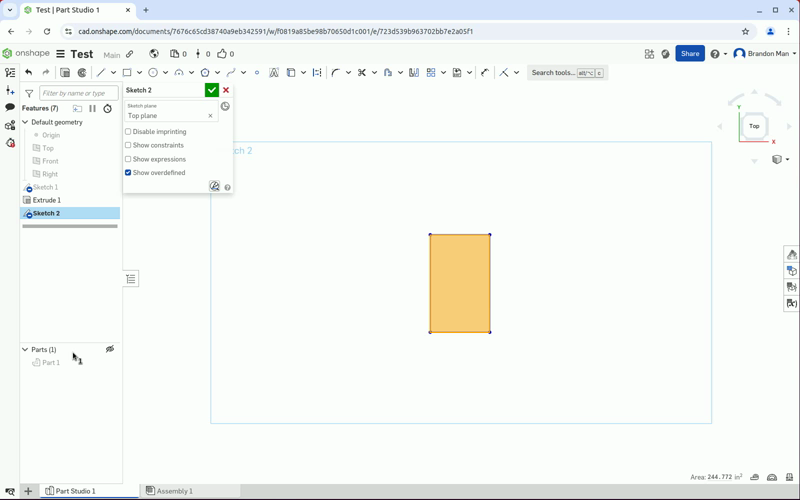
key(shift+y)
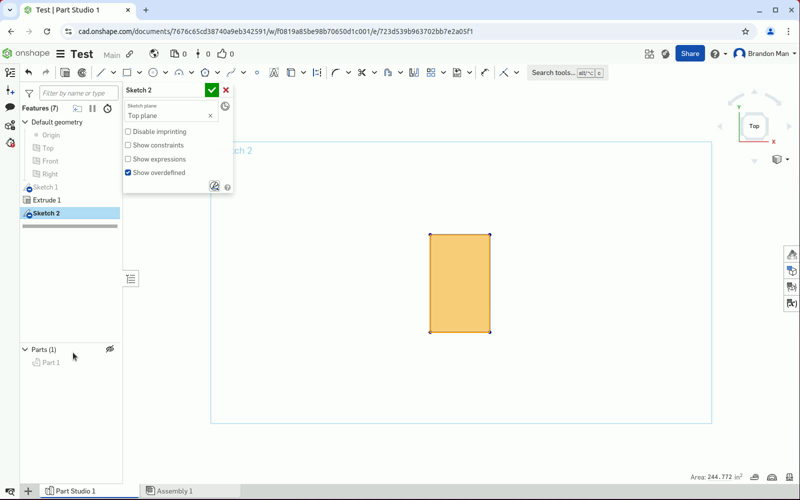
key(shift+e)
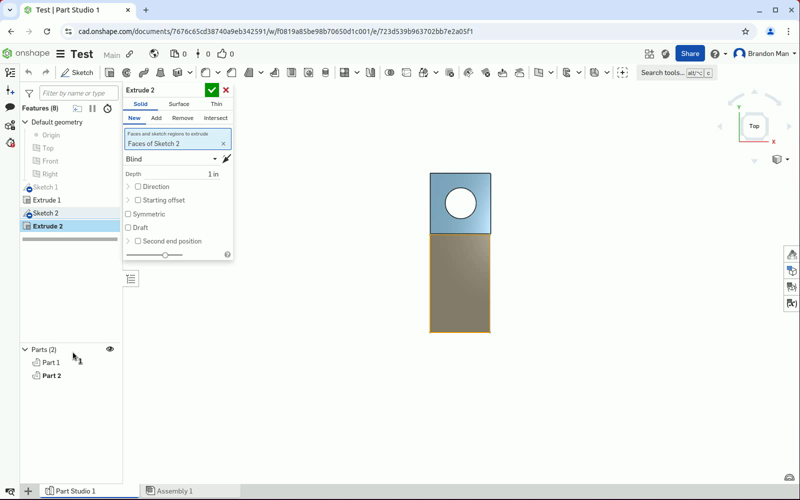
mouse_move(143, 106)
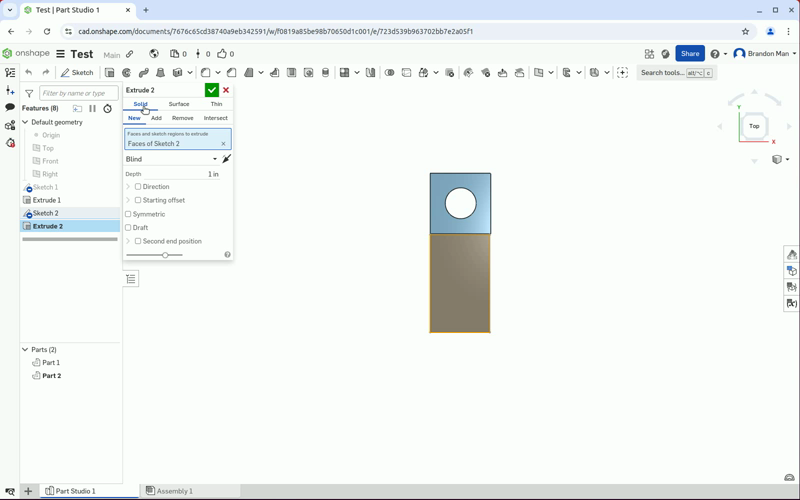
click(143, 106)
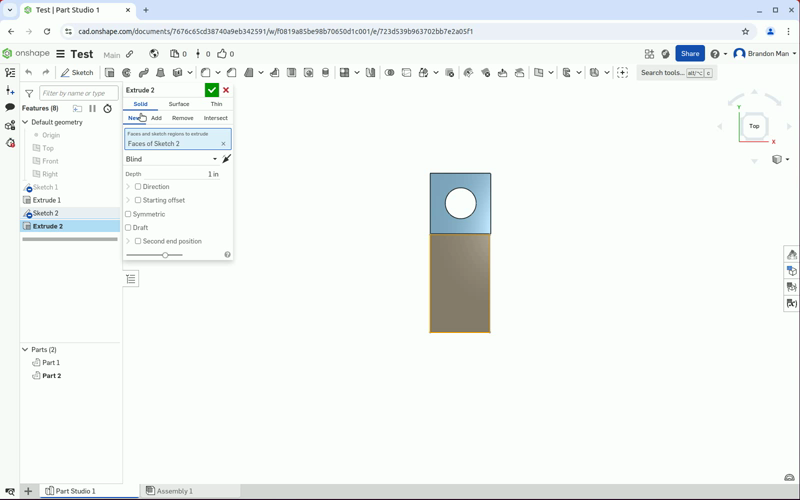
mouse_move(137, 120)
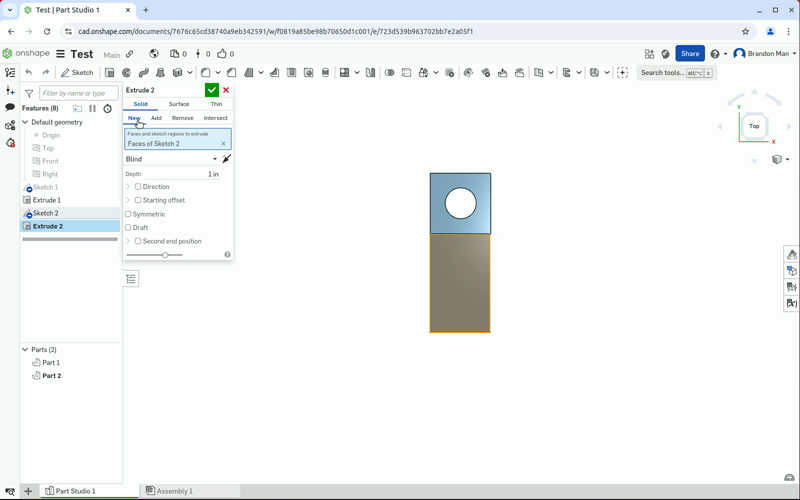
click(137, 120)
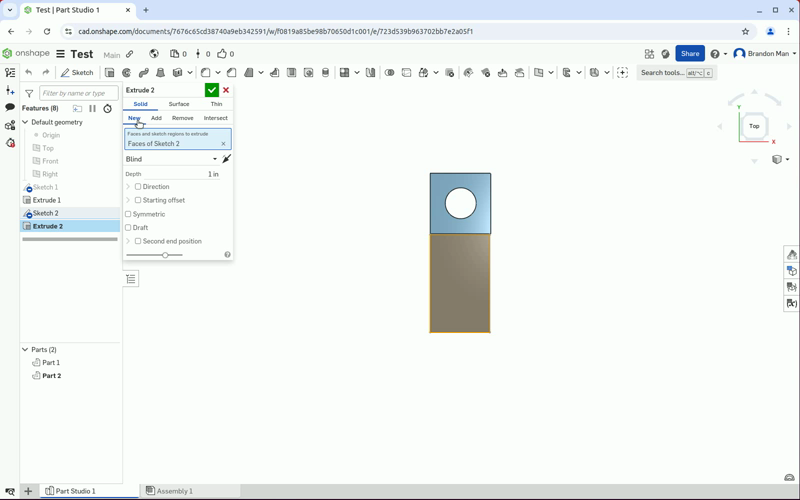
key(tab, 4)
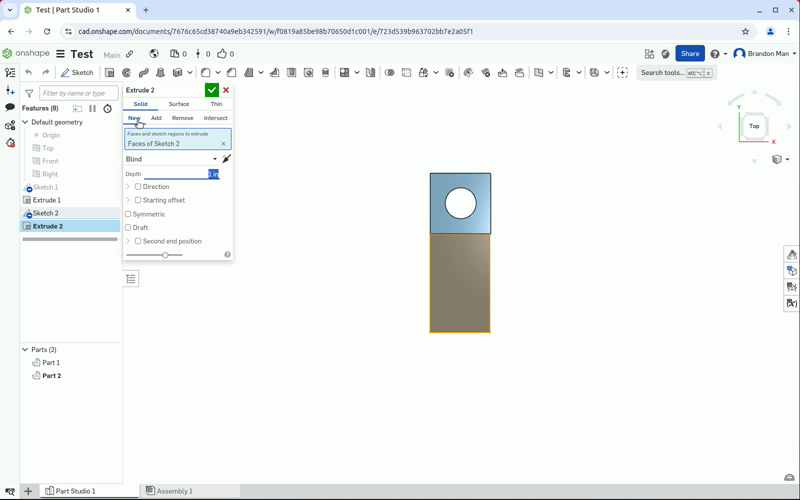
text(4.574)
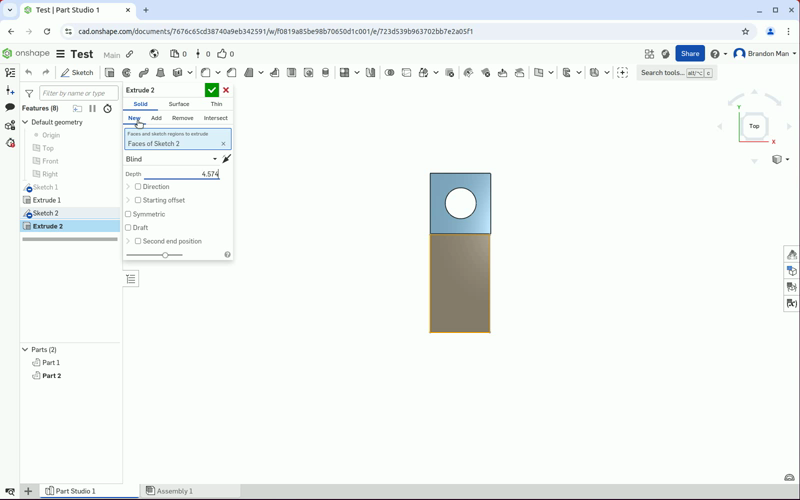
key(enter)
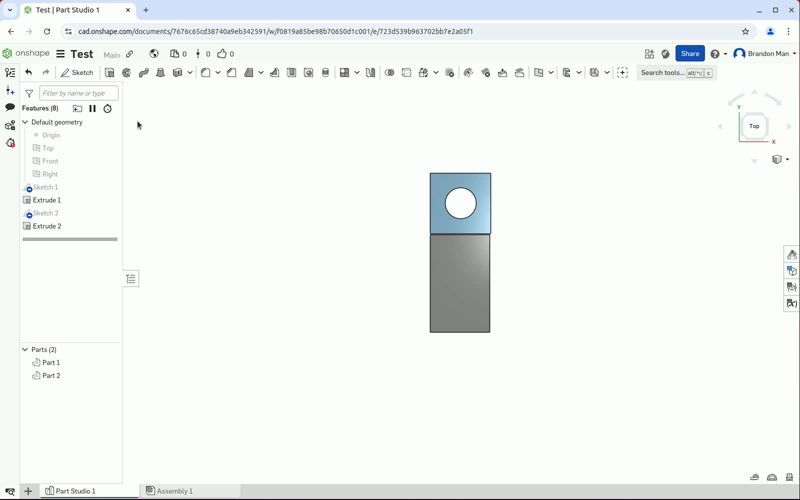
key(shift+h)
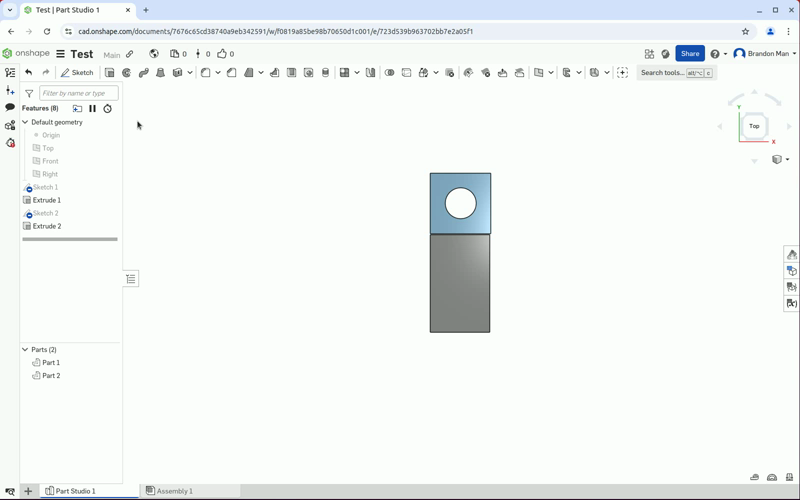
key(shift+h)
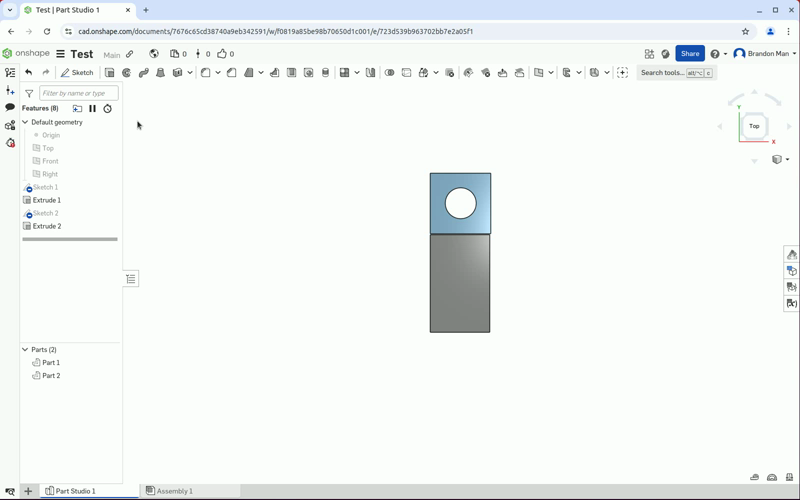
mouse_move(73, 189)
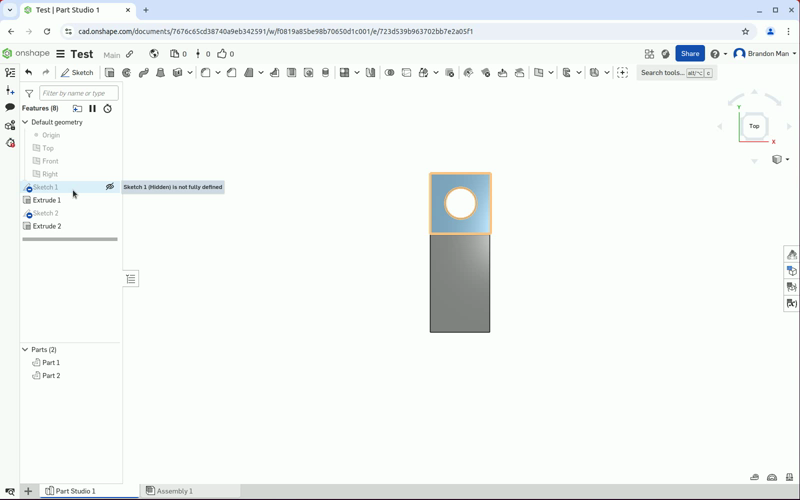
click(73, 189)
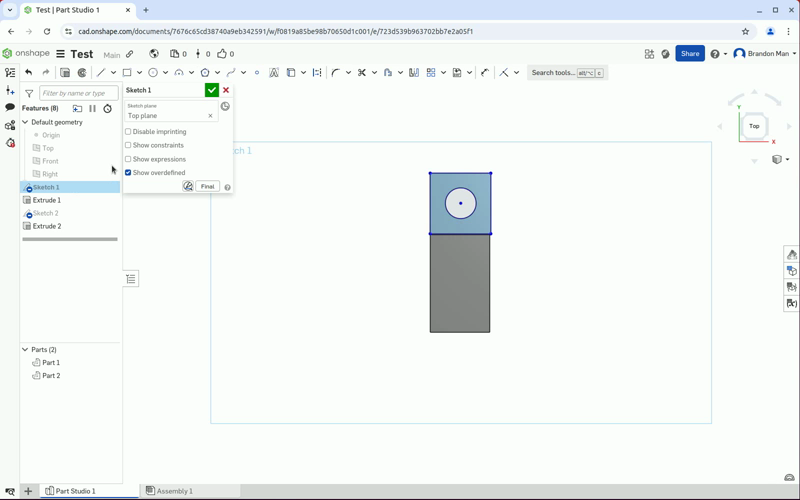
mouse_move(229, 92)
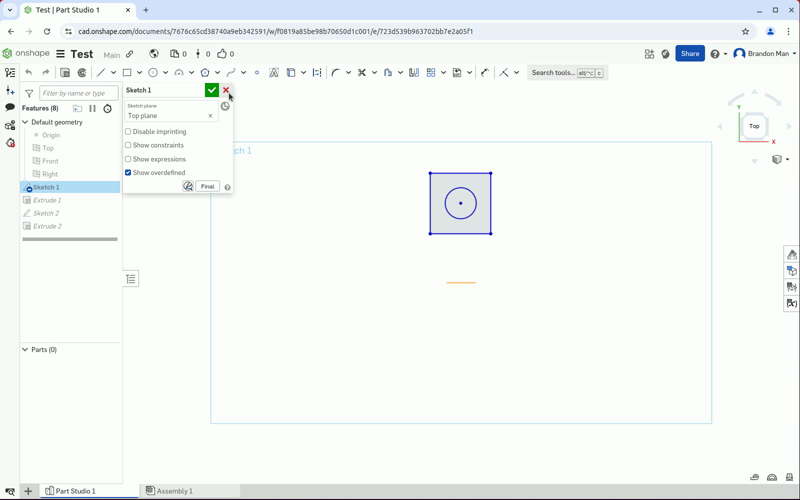
click(229, 92)
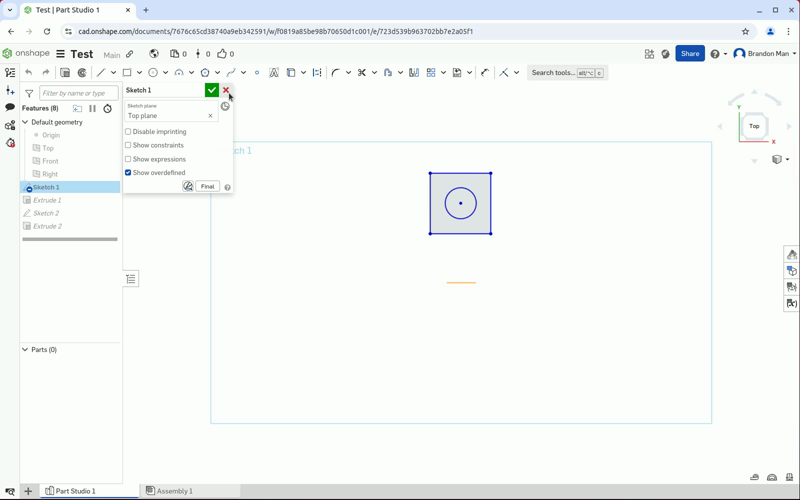
key(shift+s)
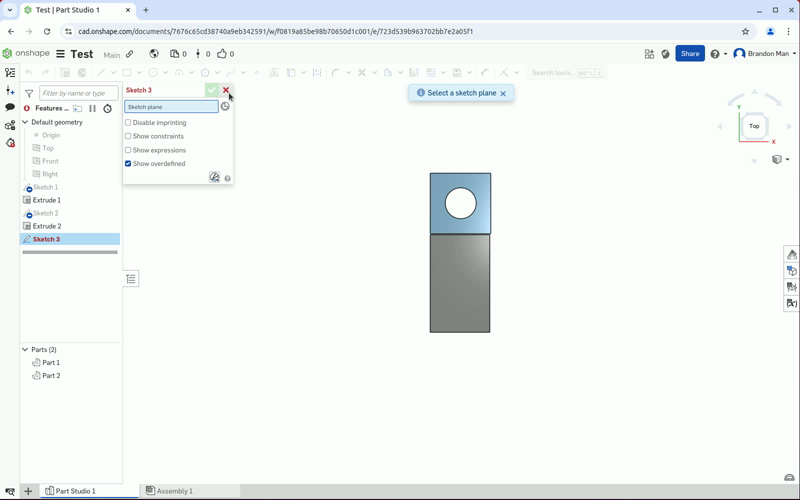
mouse_move(73, 150)
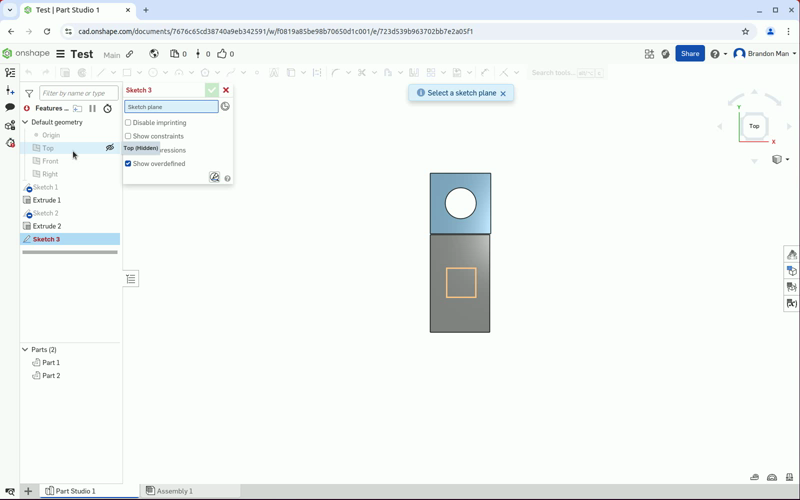
click(73, 150)
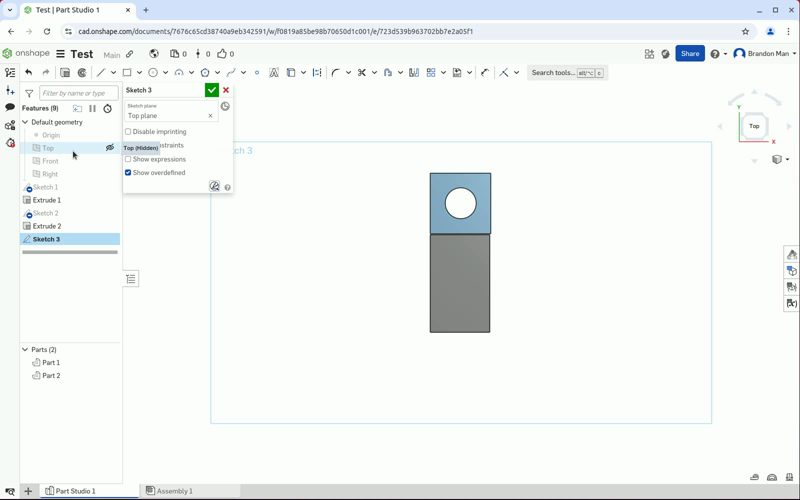
mouse_move(73, 352)
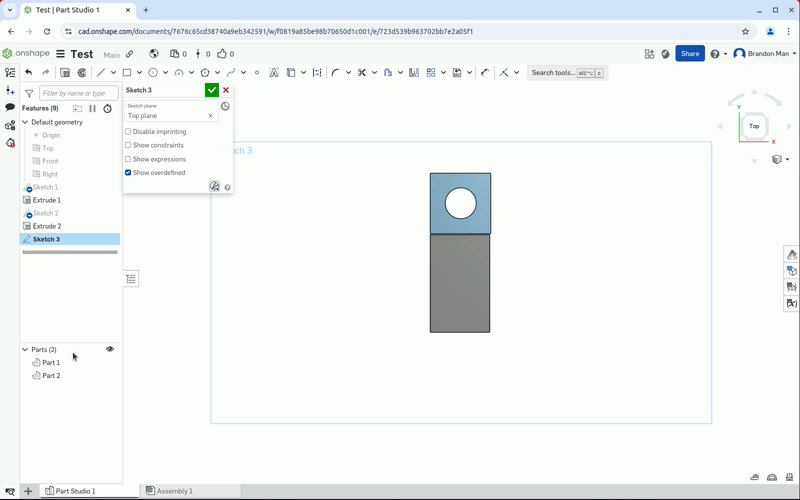
key(y)
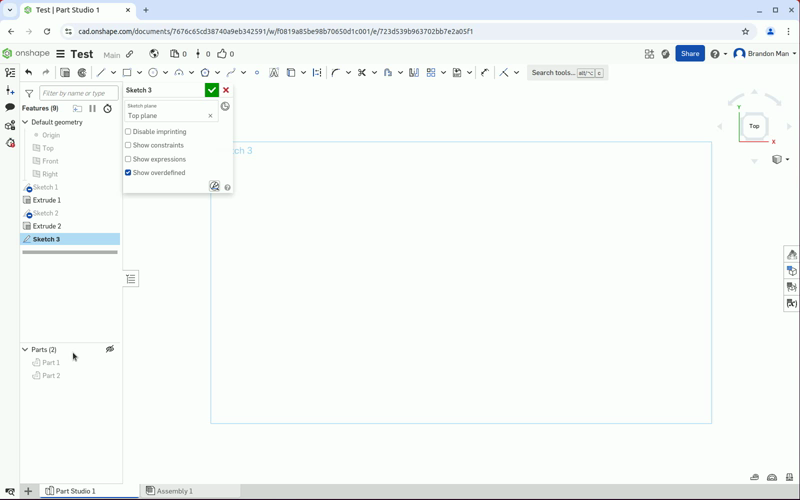
key(l)
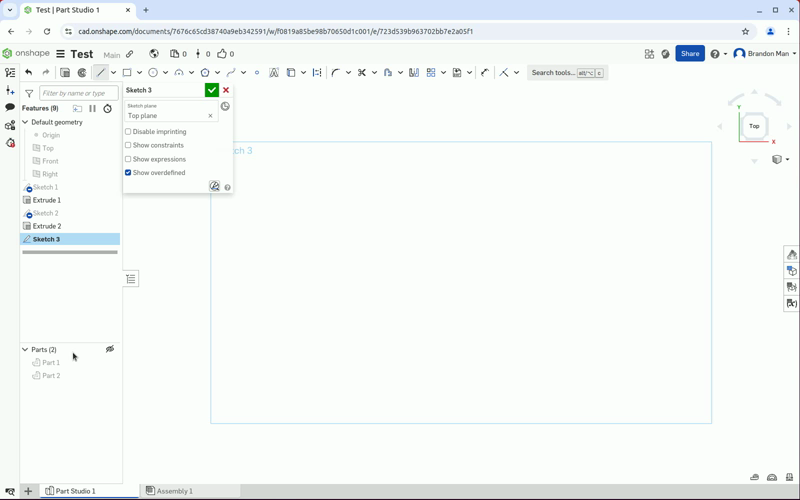
key_down(shift)
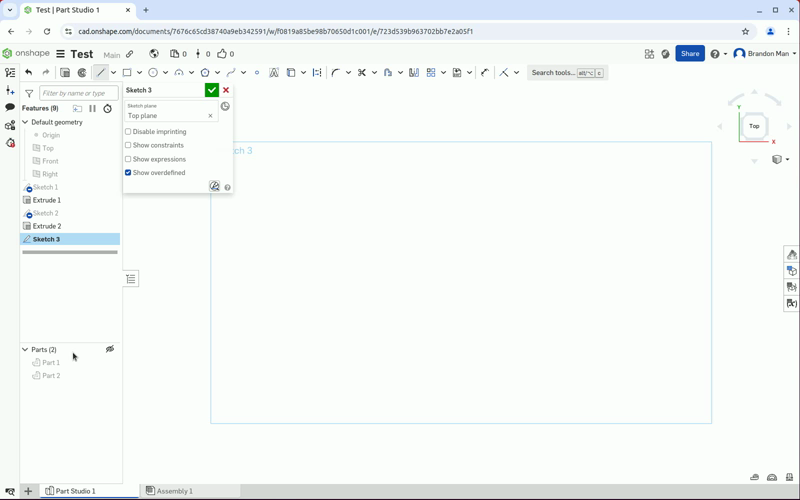
mouse_move(430, 391)
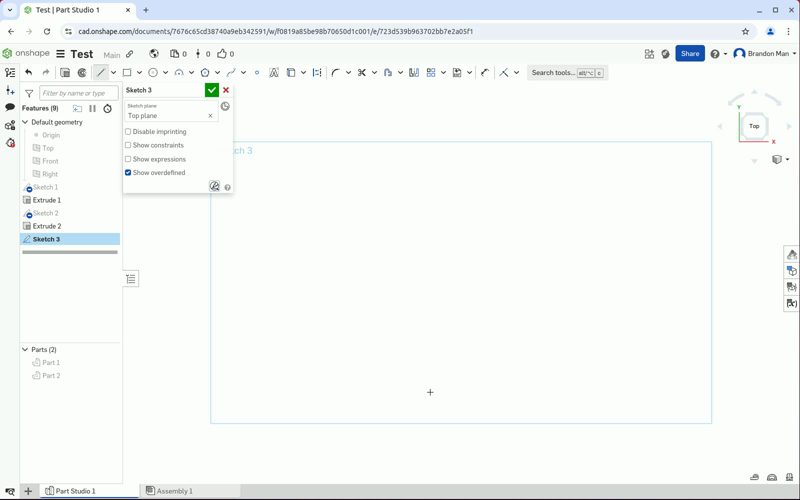
click(430, 391)
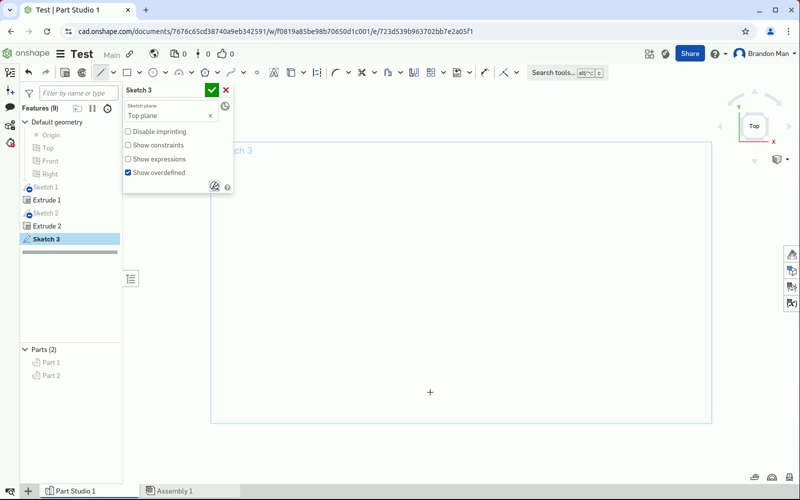
key_up(shift)
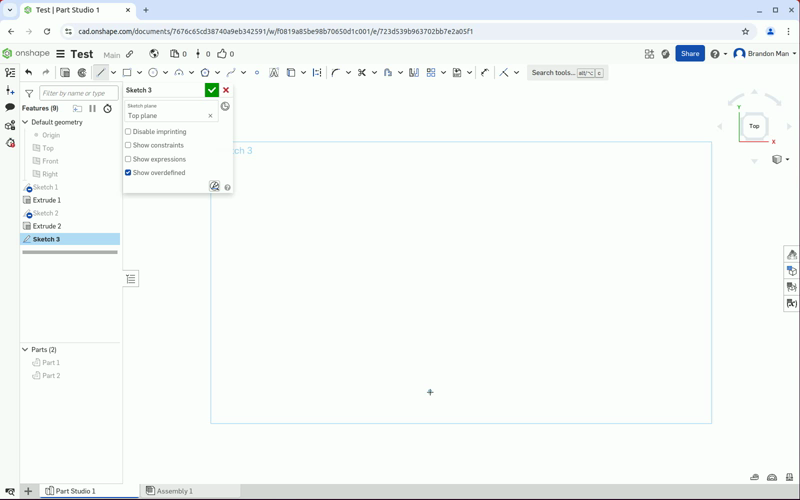
key_down(shift)
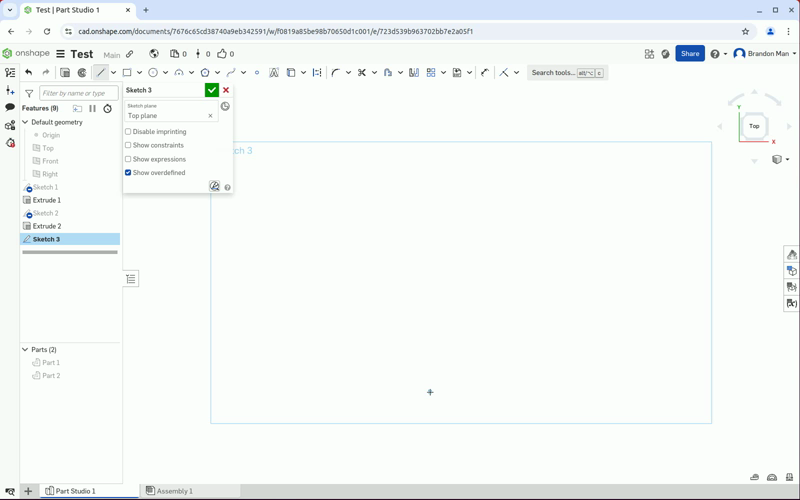
mouse_move(490, 391)
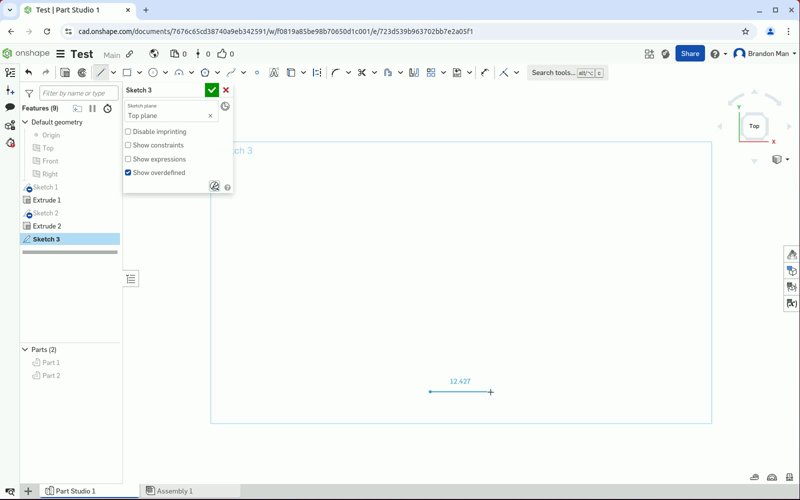
click(490, 391)
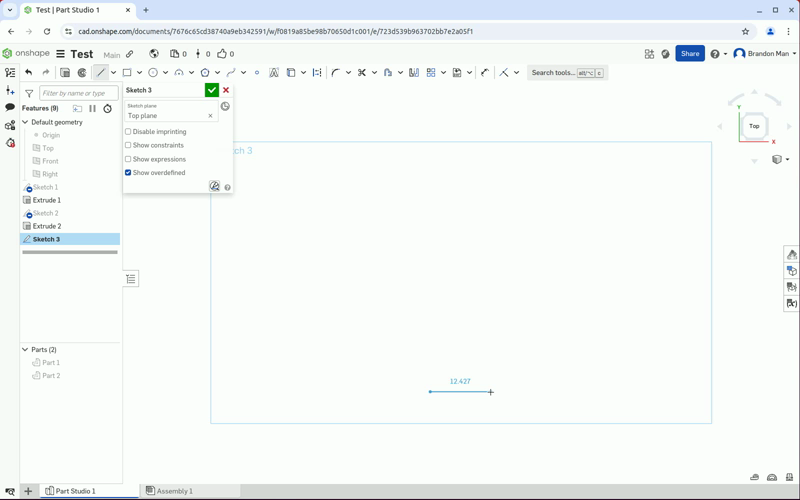
key_up(shift)
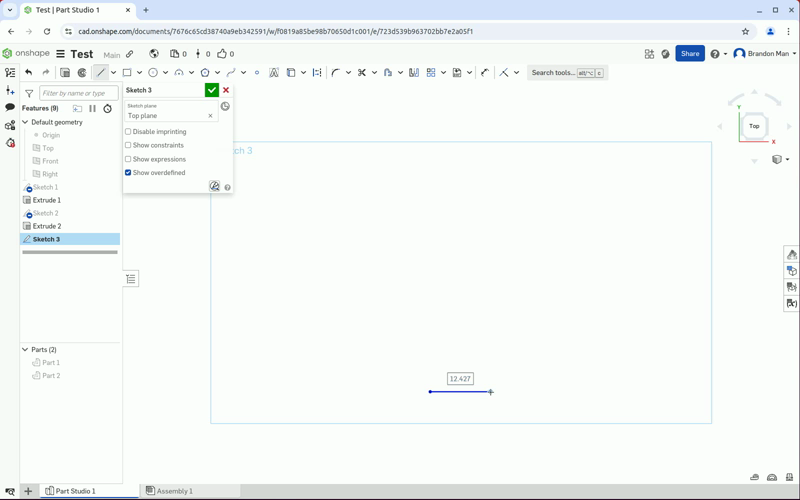
key_down(shift)
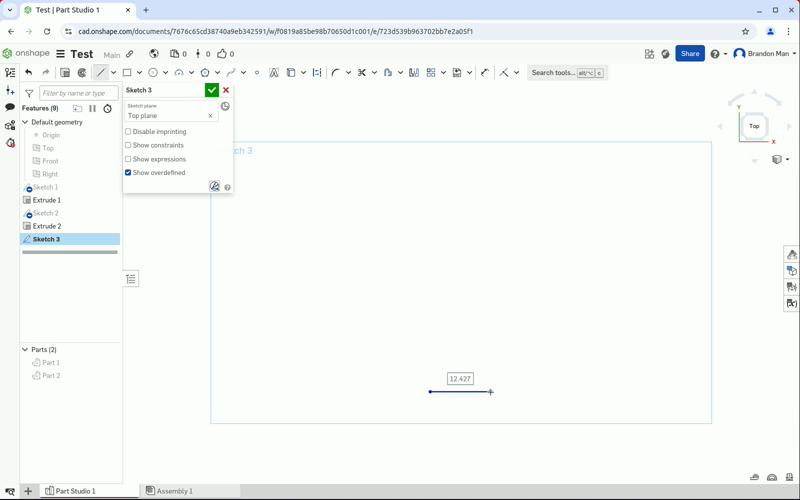
mouse_move(490, 331)
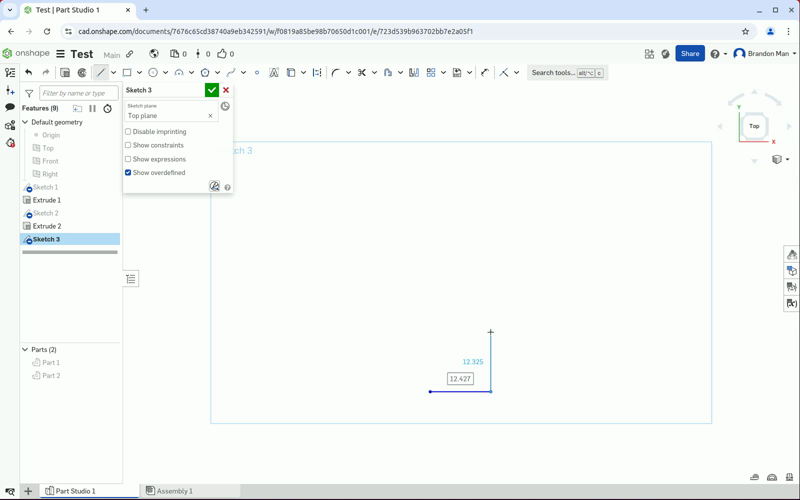
click(490, 331)
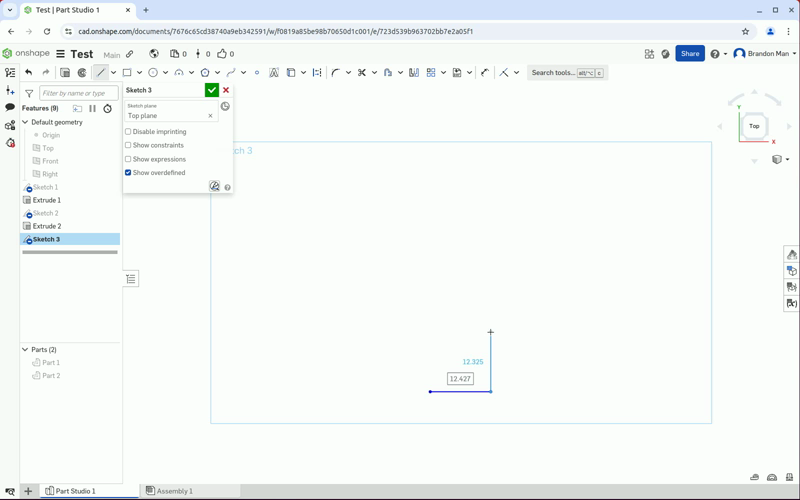
key_up(shift)
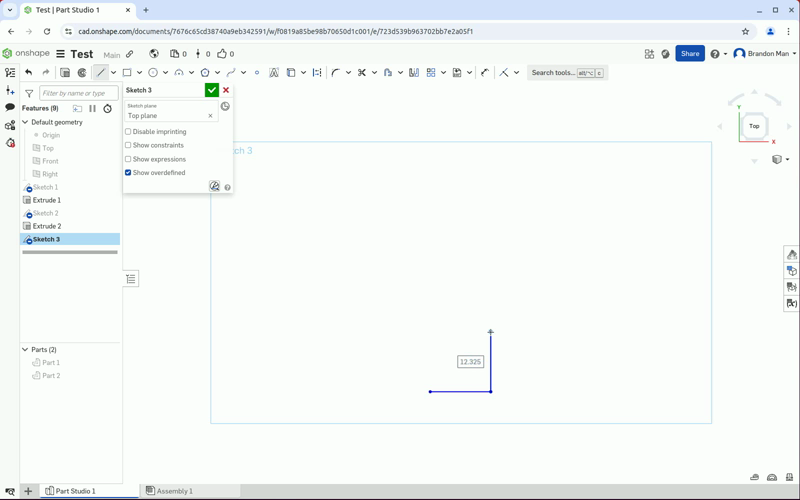
key_down(shift)
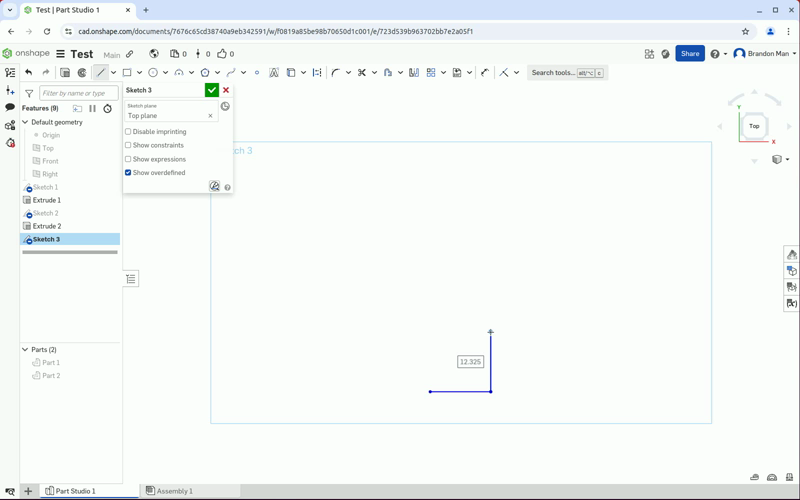
mouse_move(430, 331)
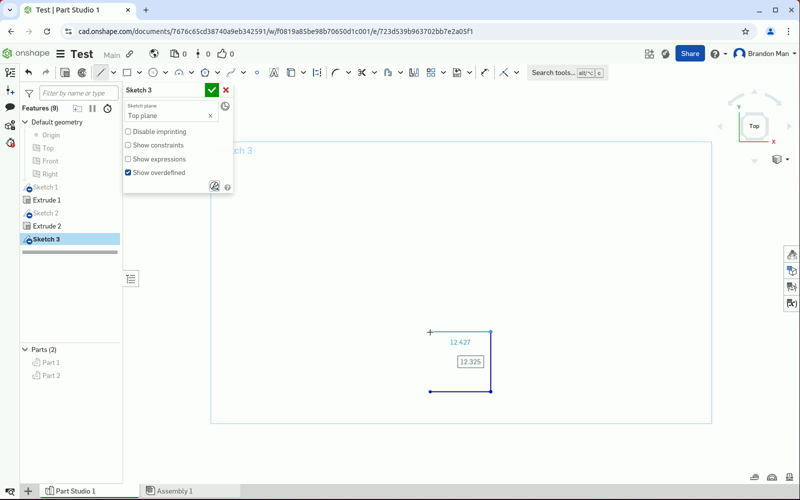
click(430, 331)
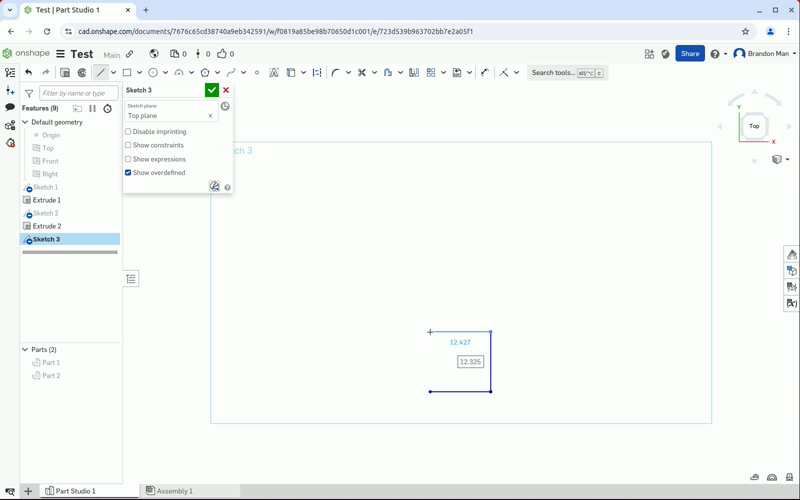
key_up(shift)
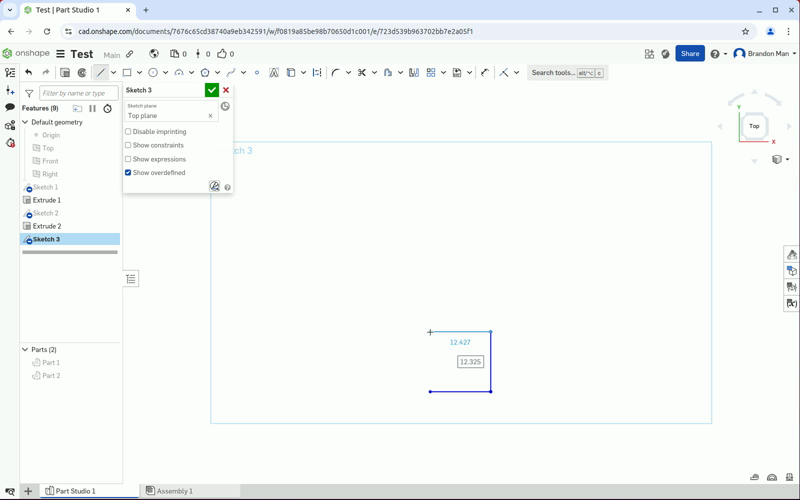
key_down(shift)
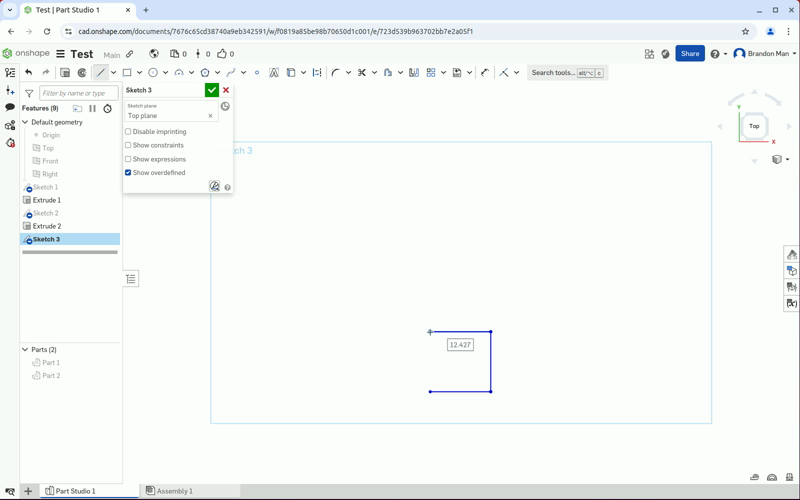
mouse_move(430, 391)
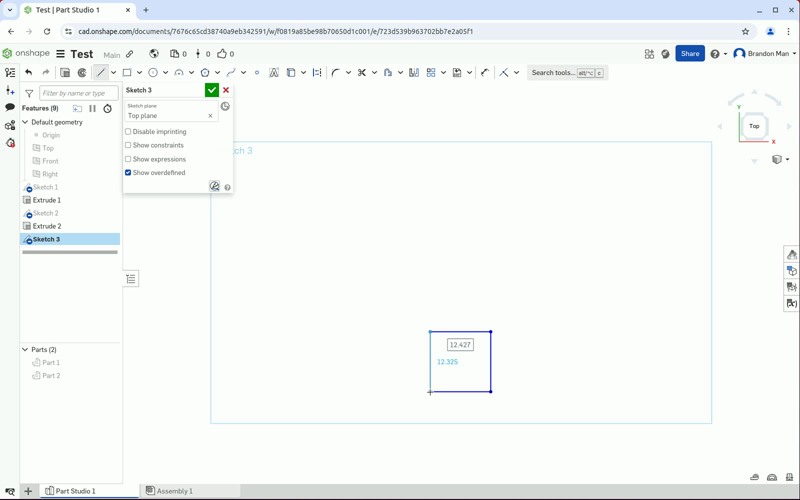
key_up(shift)
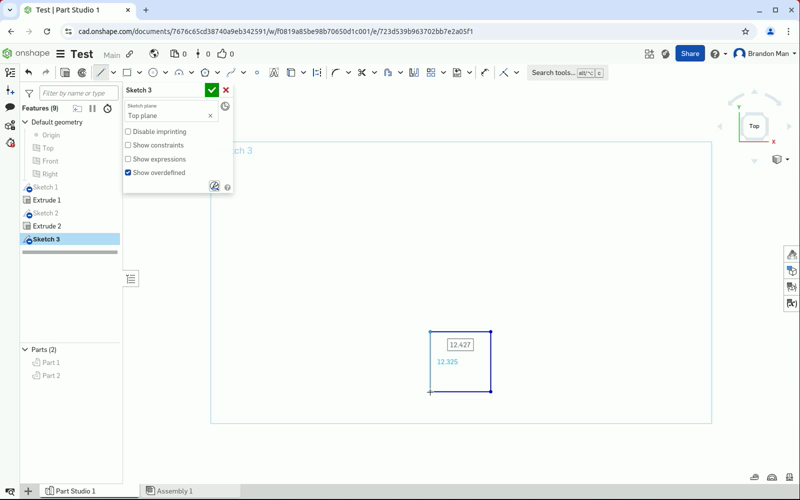
click(430, 391)
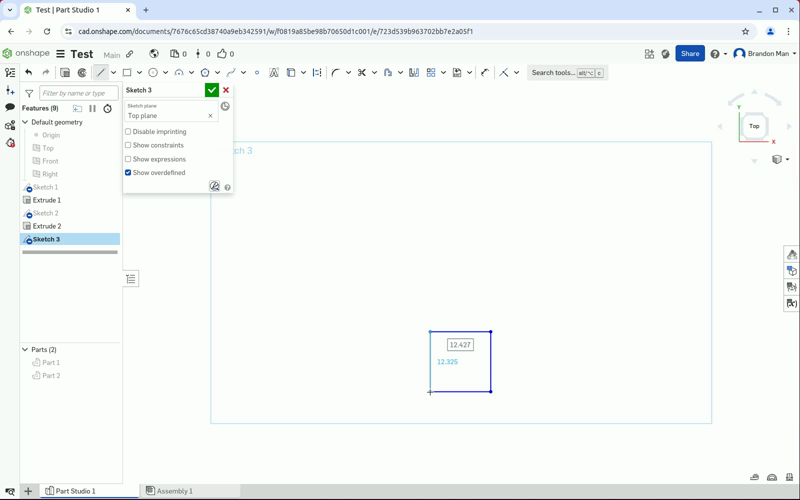
key(esc)
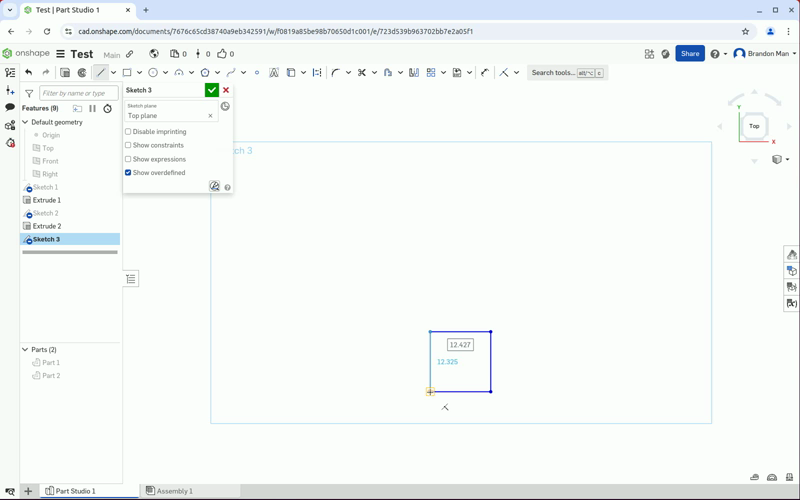
key(c)
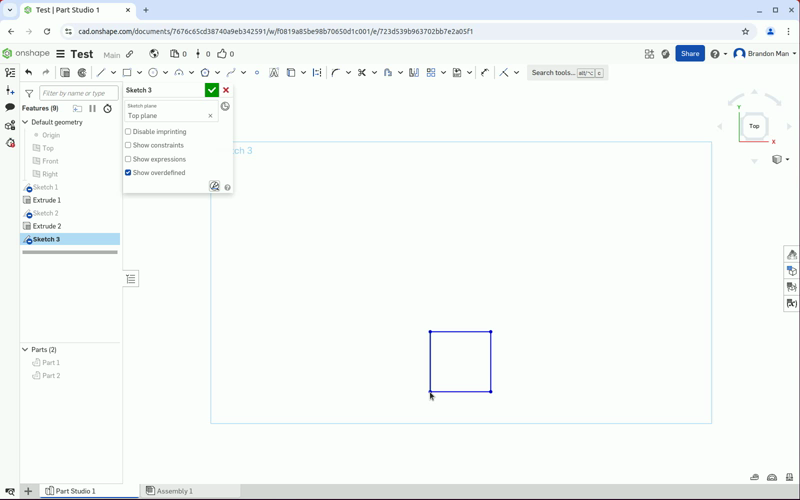
key_down(shift)
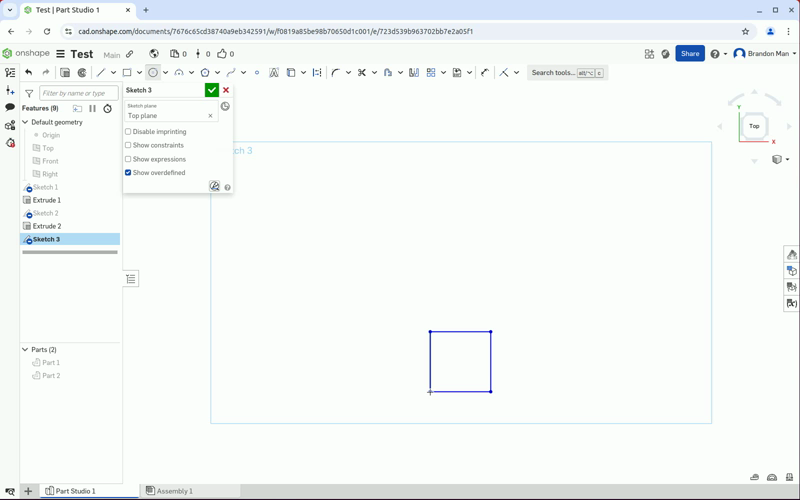
mouse_move(460, 361)
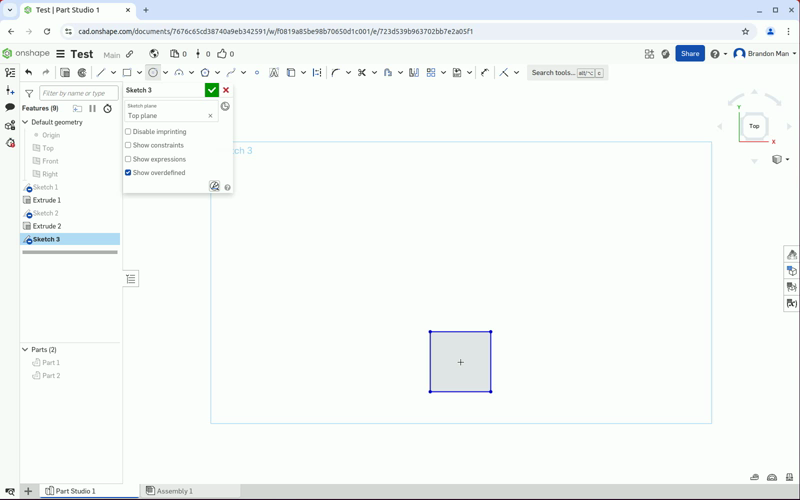
click(460, 361)
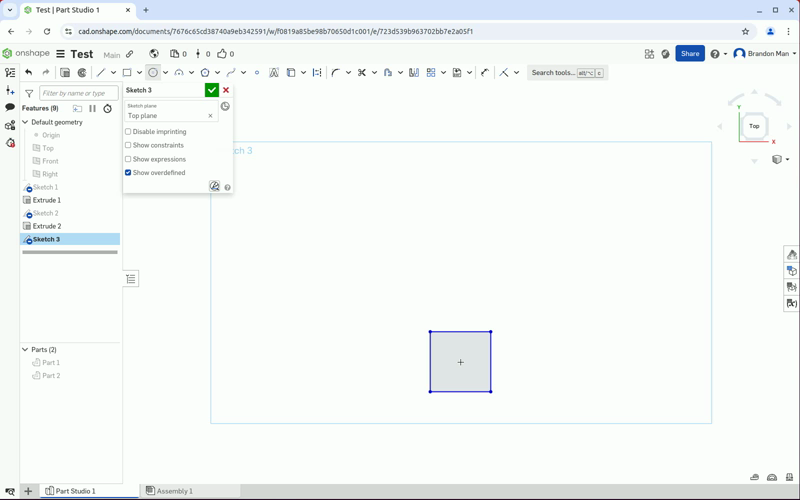
key_up(shift)
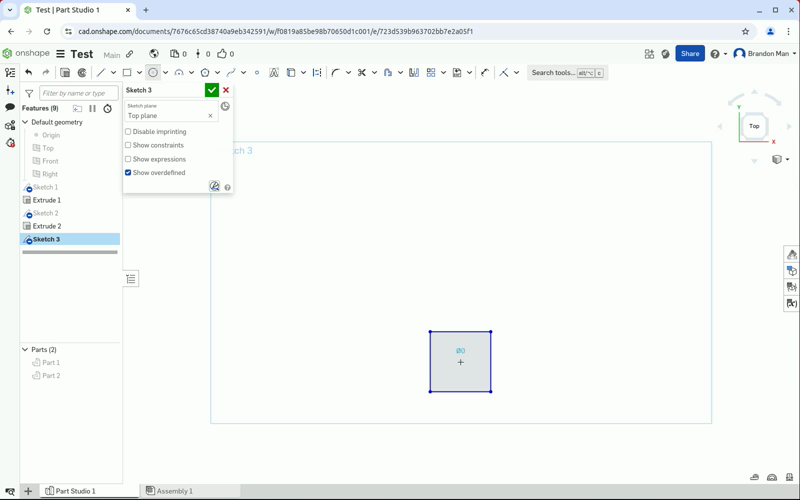
mouse_move(476, 361)
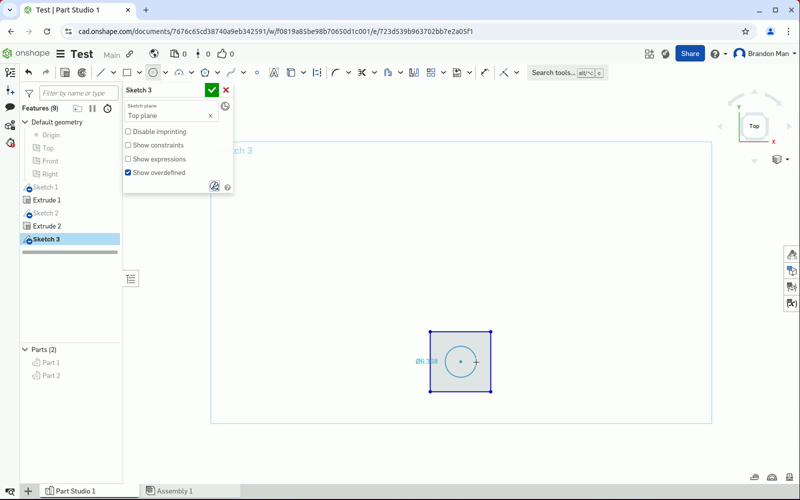
click(476, 361)
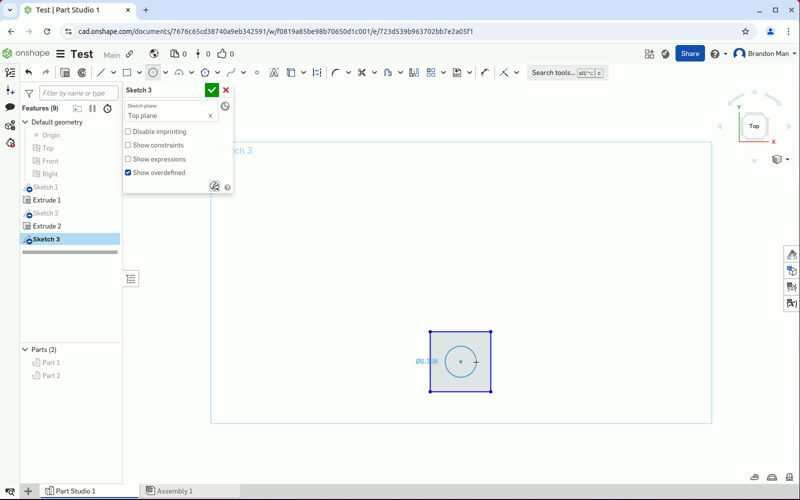
key(esc)
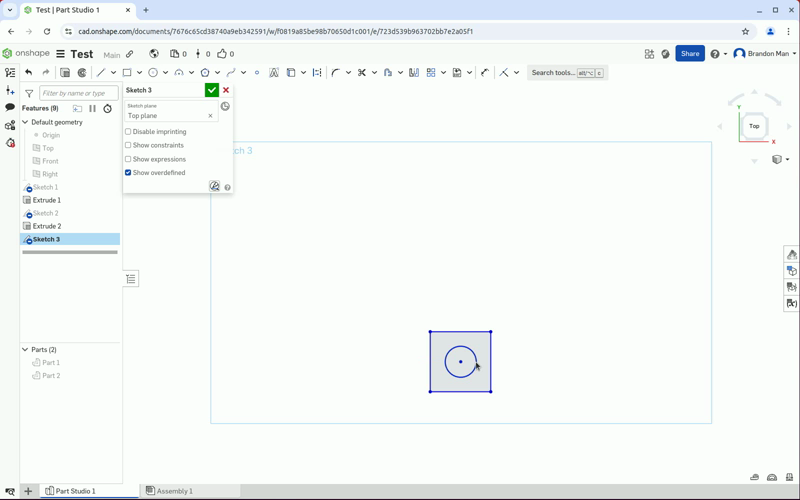
mouse_move(446, 382)
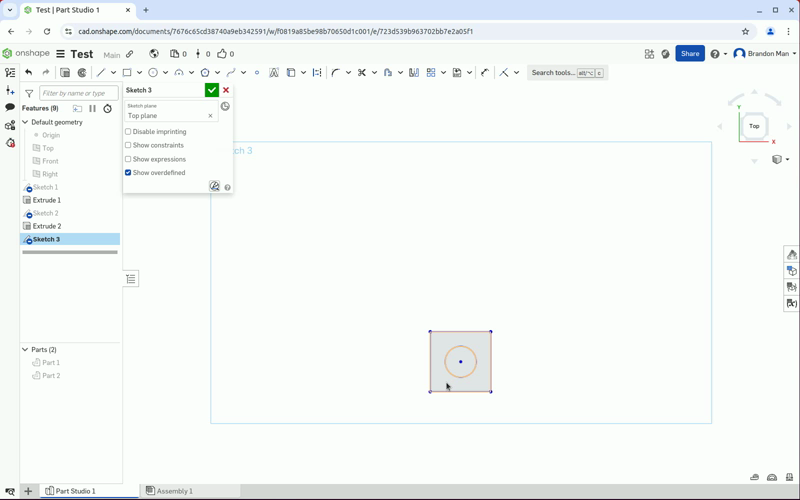
click(446, 382)
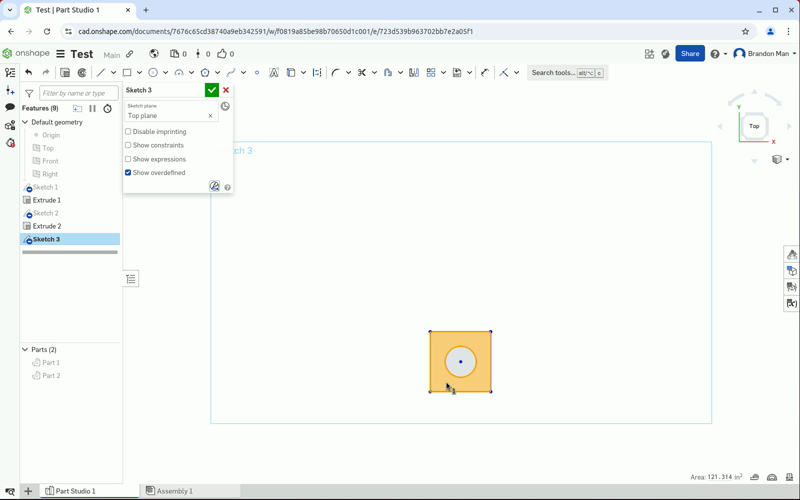
mouse_move(73, 352)
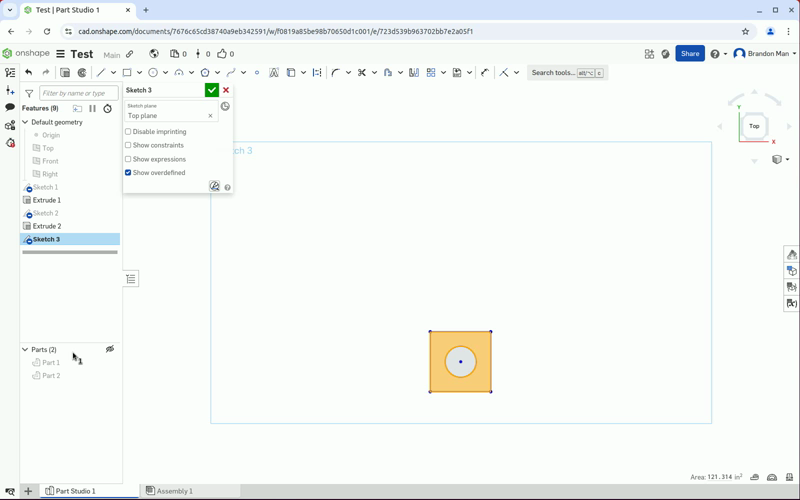
key(shift+y)
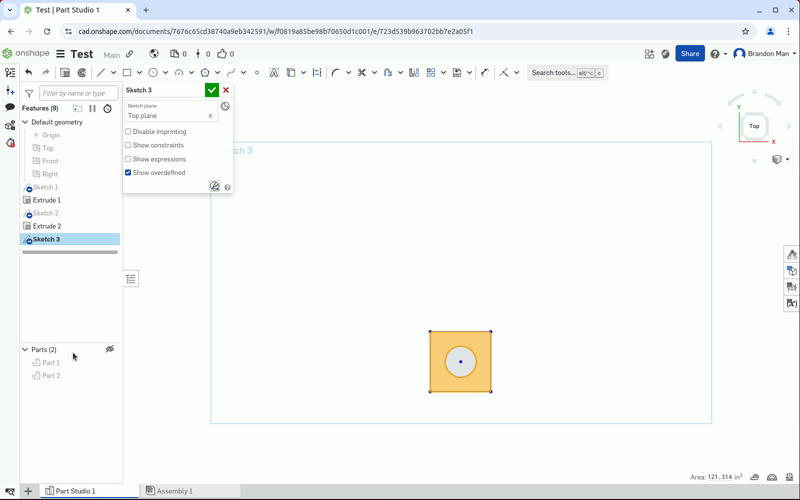
key(shift+e)
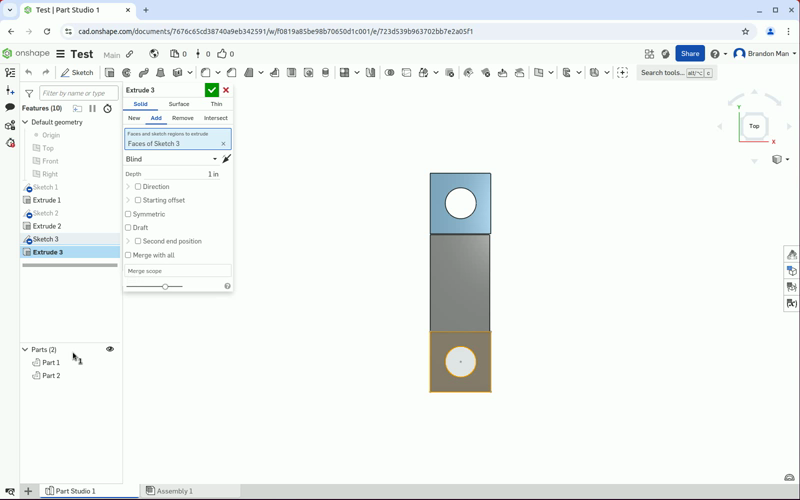
mouse_move(143, 106)
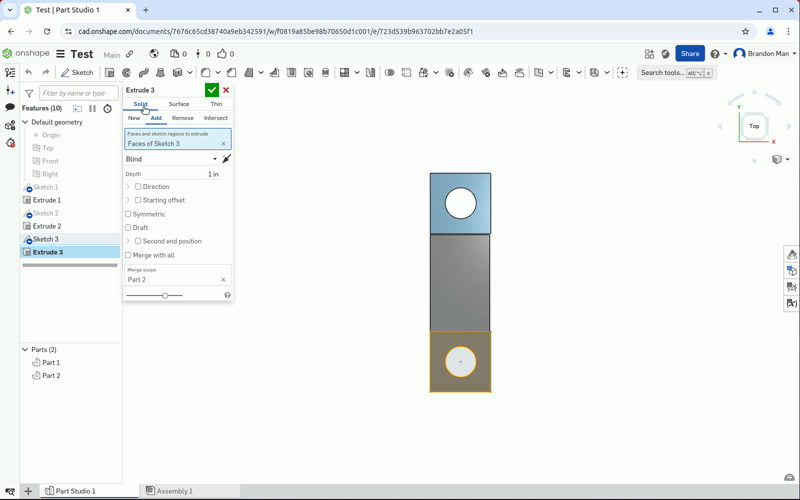
click(143, 106)
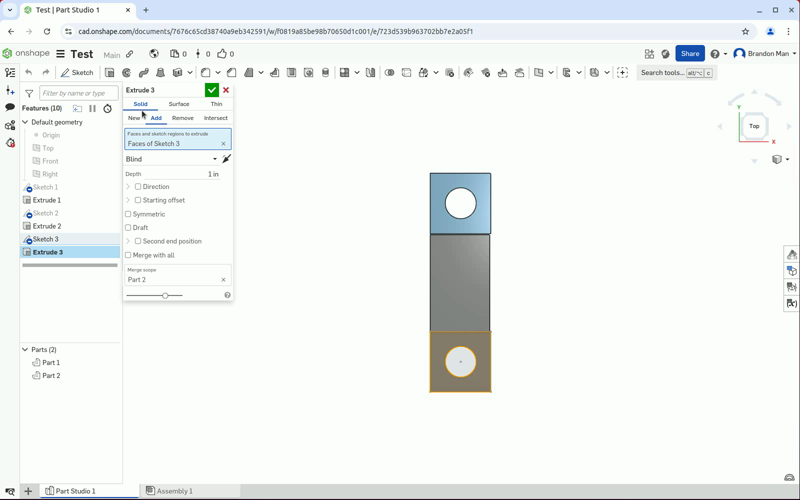
mouse_move(137, 120)
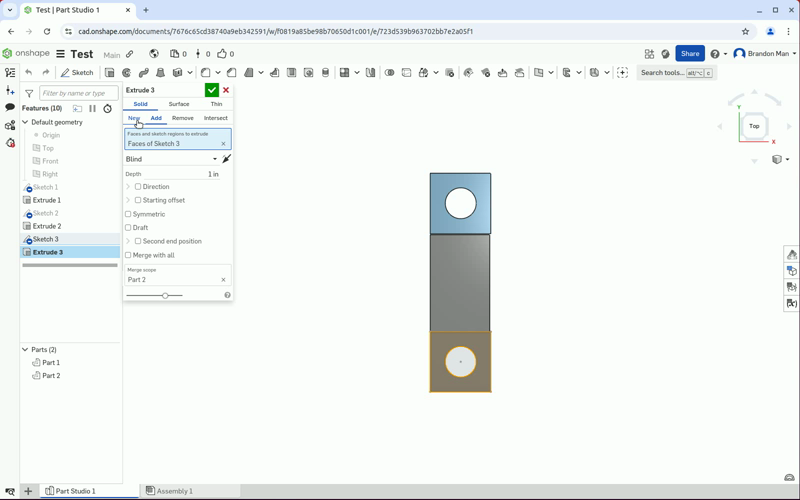
click(137, 120)
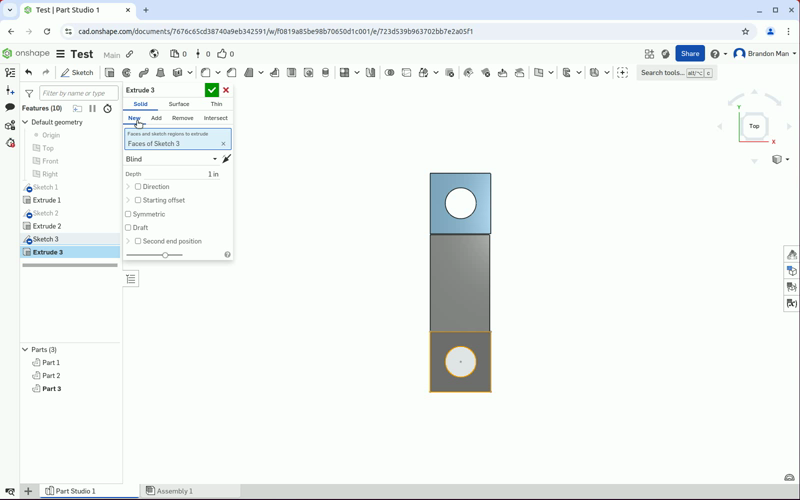
key(tab, 4)
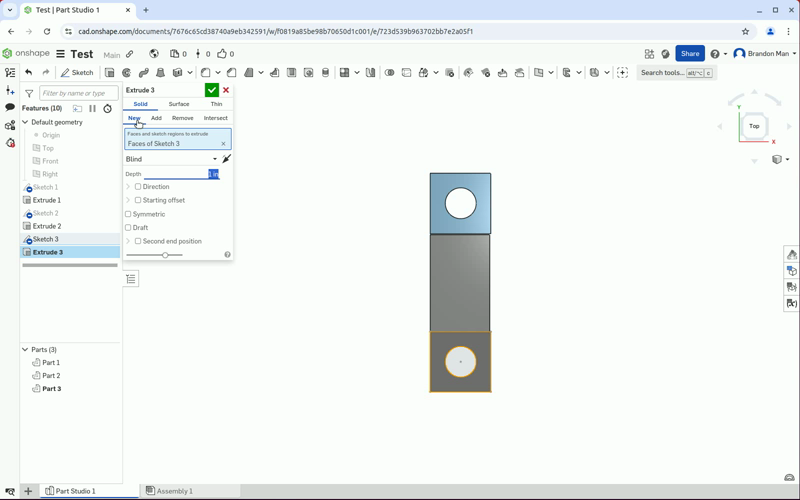
text(4.574)
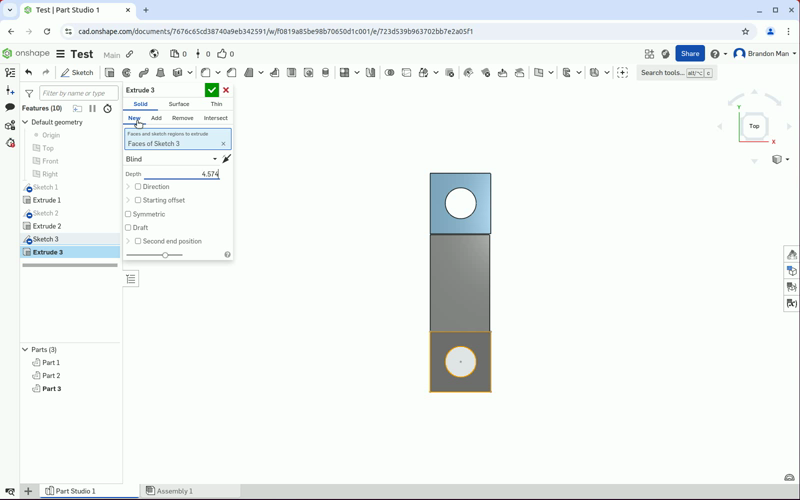
key(enter)
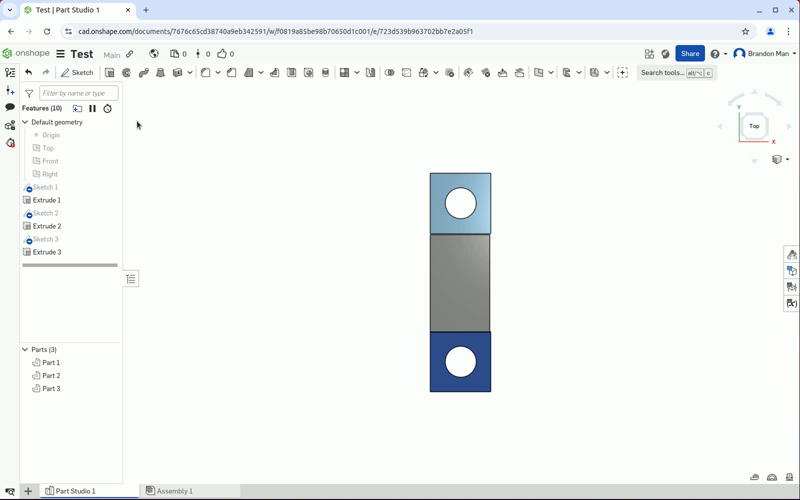
key(shift+h)
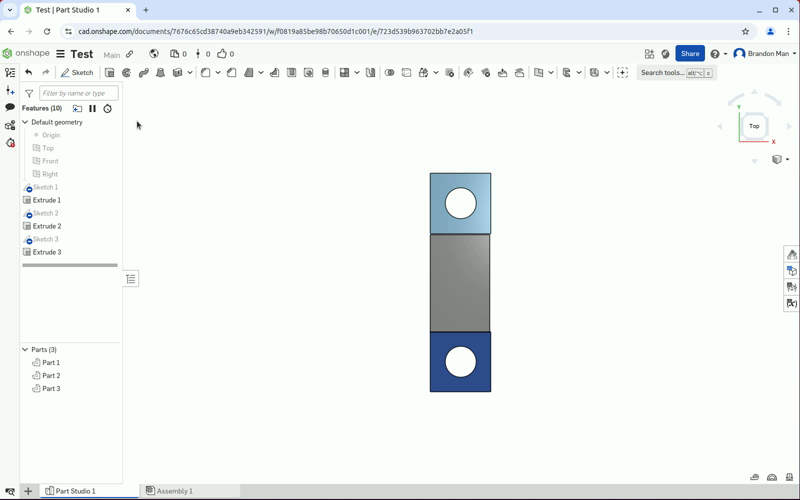
key(shift+h)
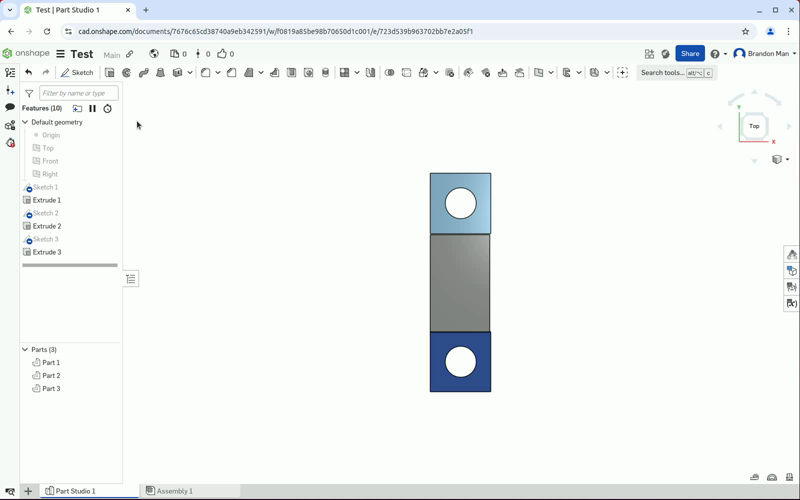
mouse_move(73, 189)
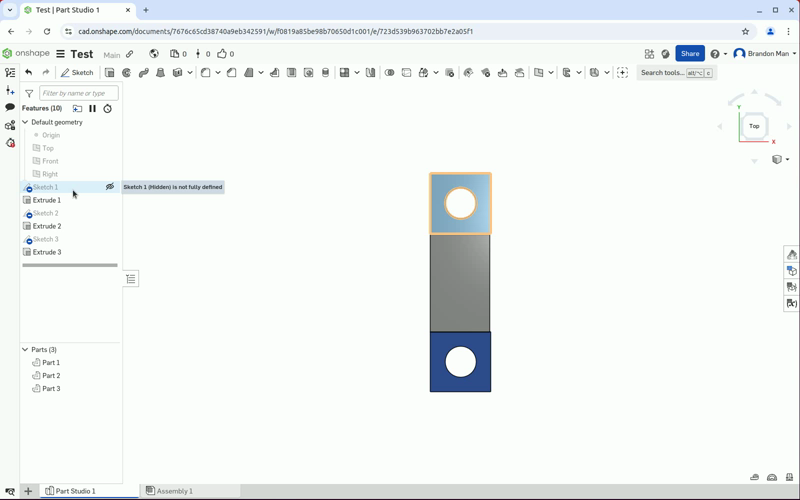
click(73, 189)
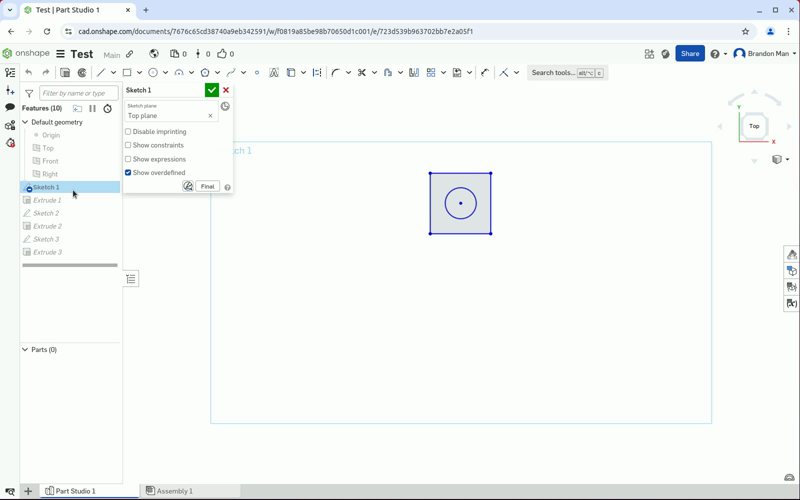
mouse_move(229, 92)
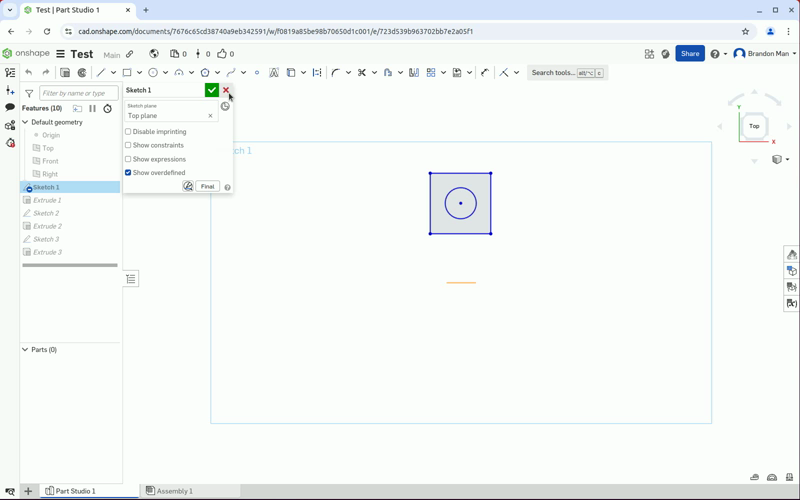
click(229, 92)
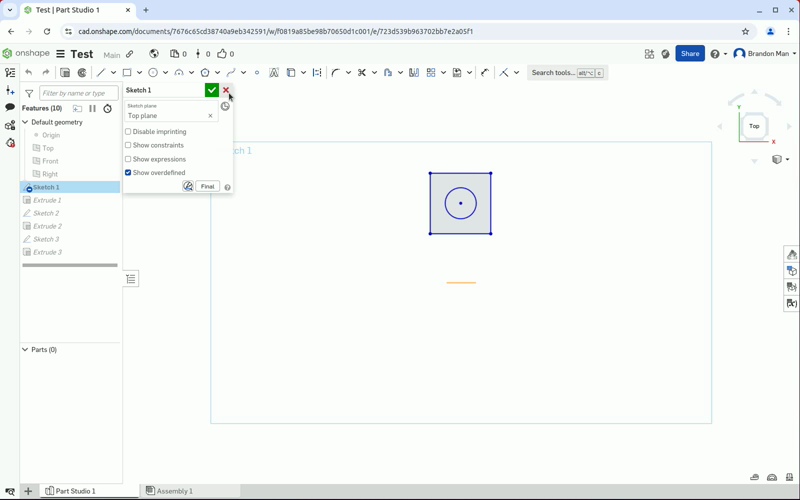
key(shift+s)
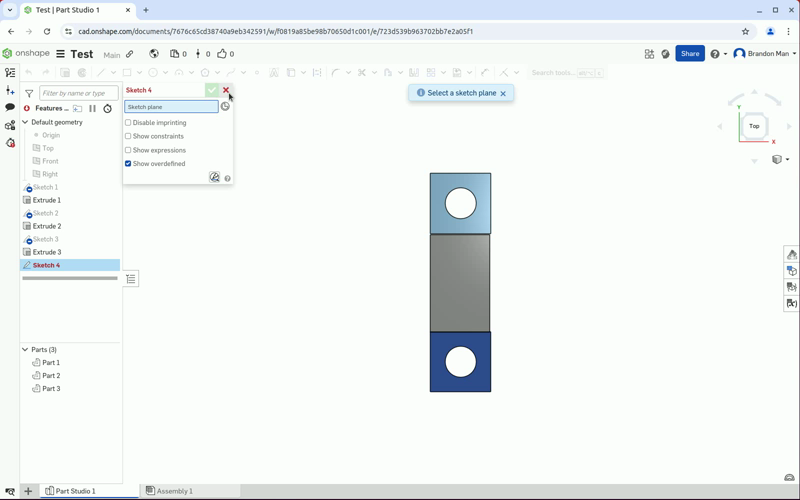
mouse_move(73, 150)
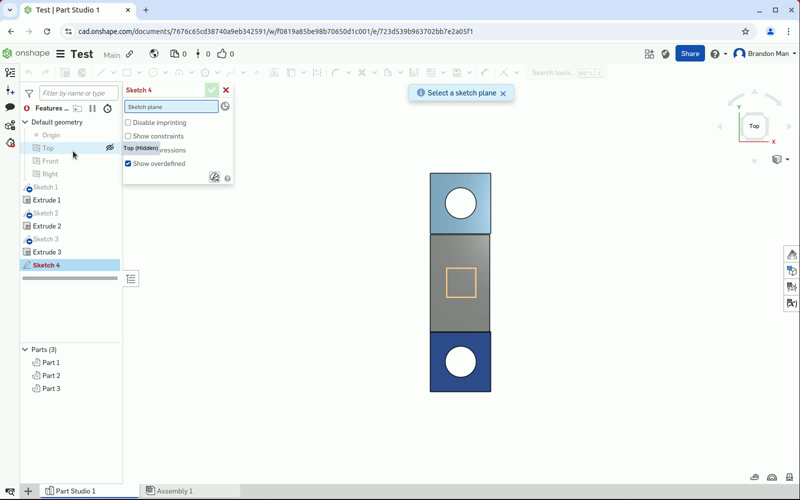
click(73, 150)
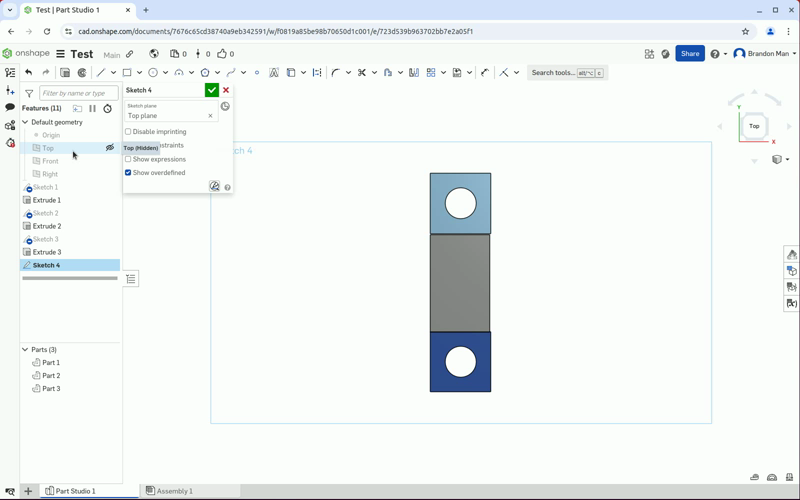
mouse_move(73, 352)
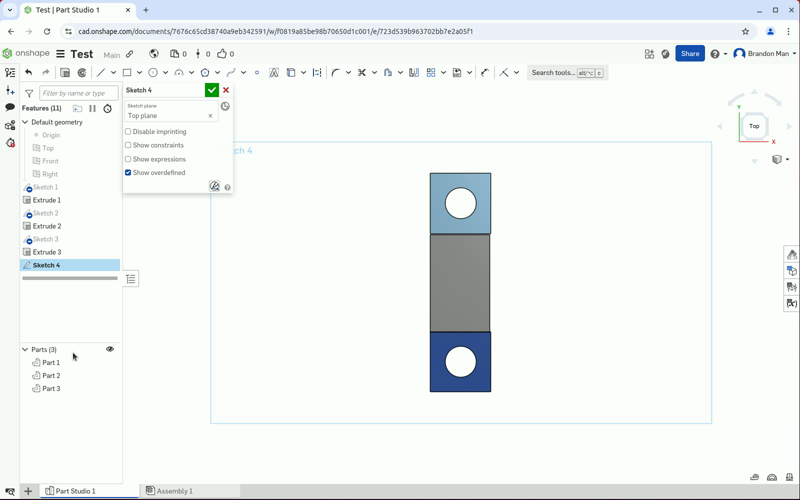
key(y)
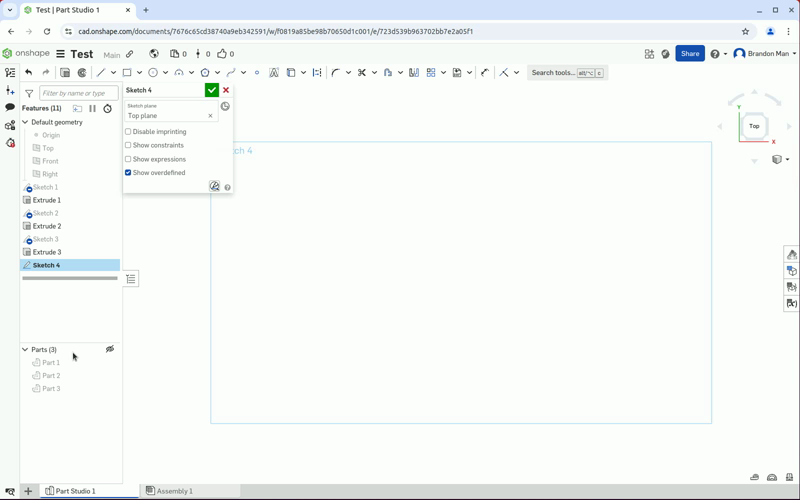
key(l)
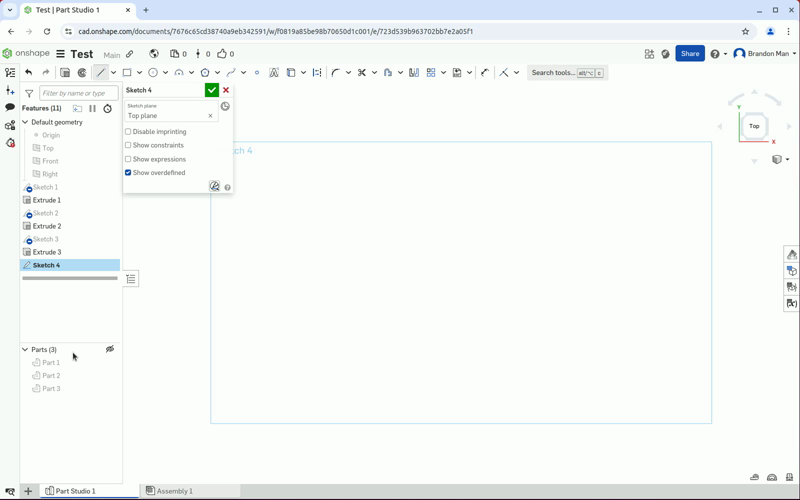
key_down(shift)
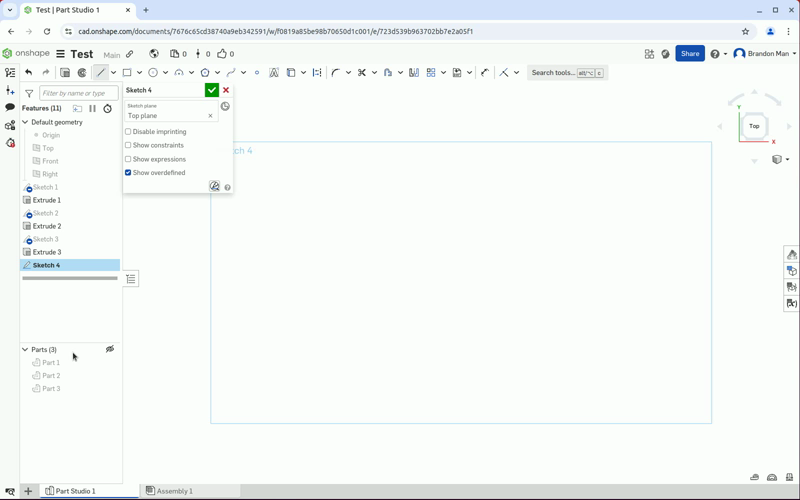
mouse_move(430, 233)
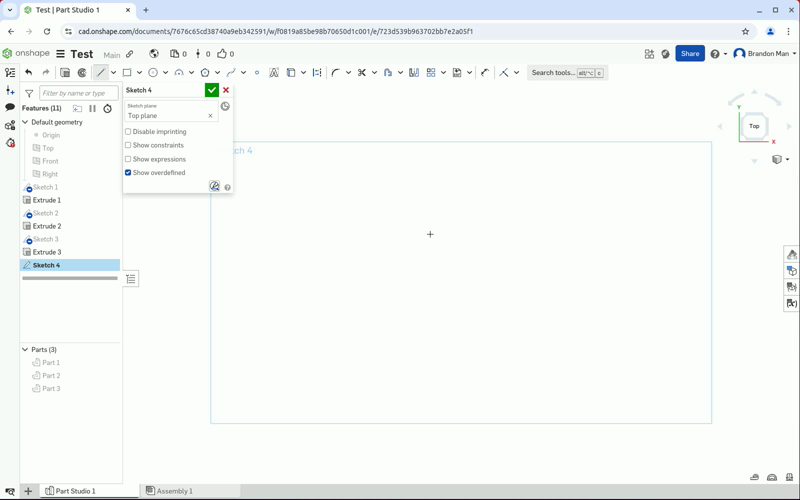
click(430, 233)
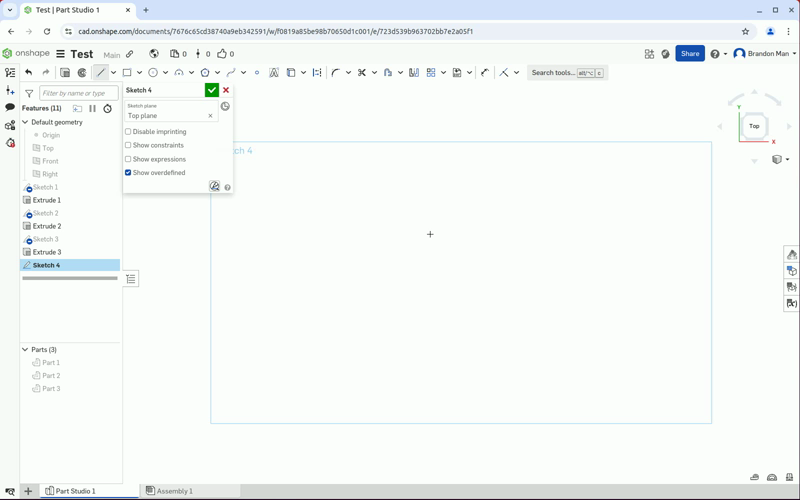
key_up(shift)
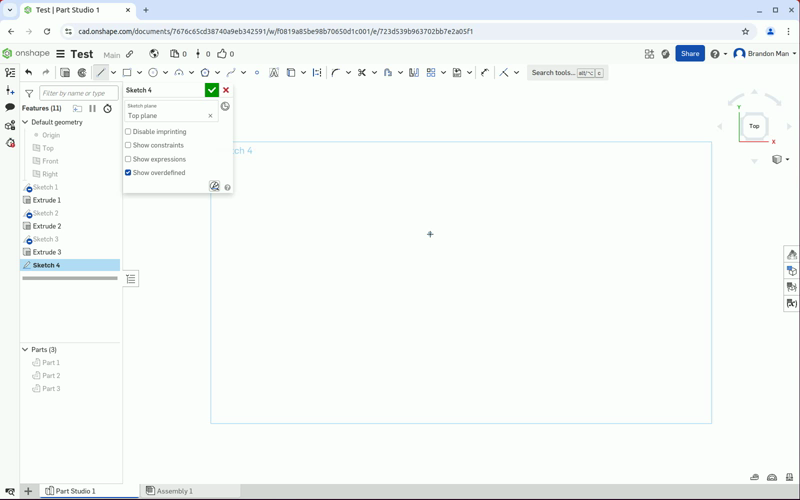
key_down(shift)
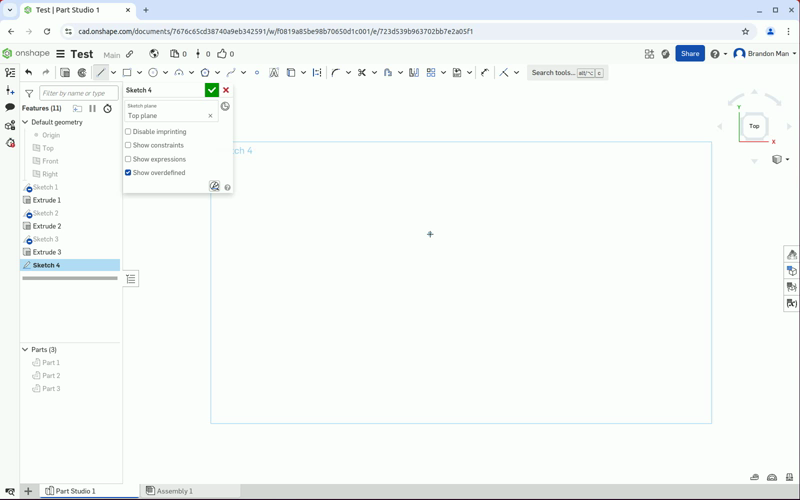
mouse_move(490, 233)
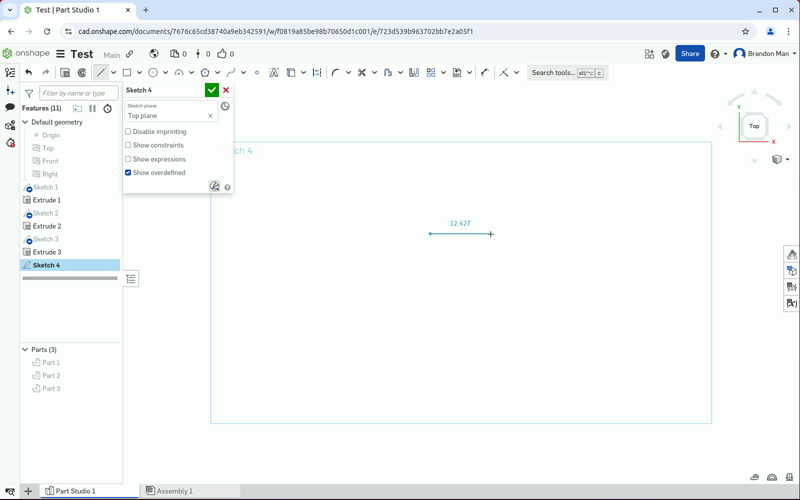
click(490, 233)
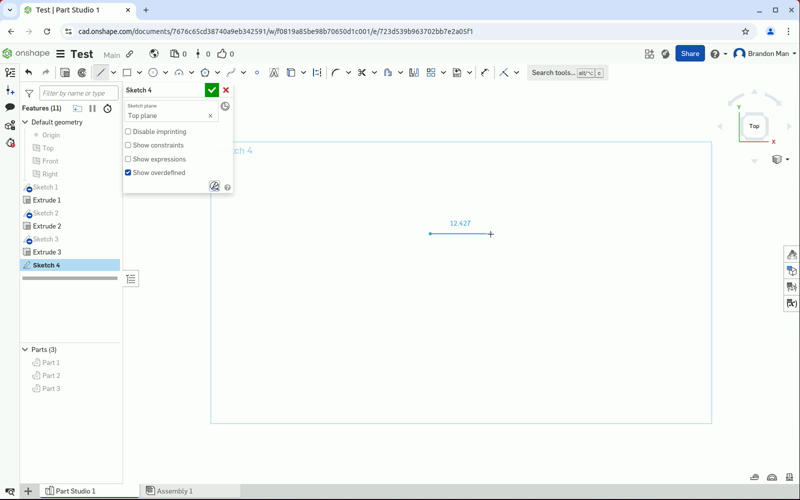
key_up(shift)
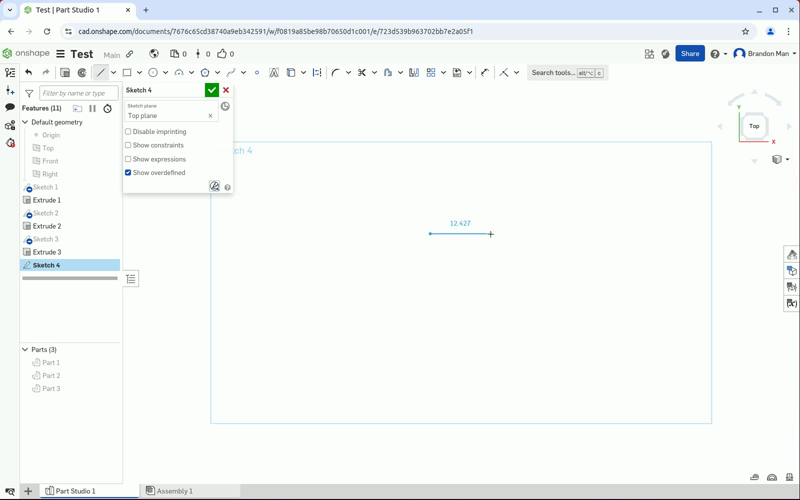
key_down(shift)
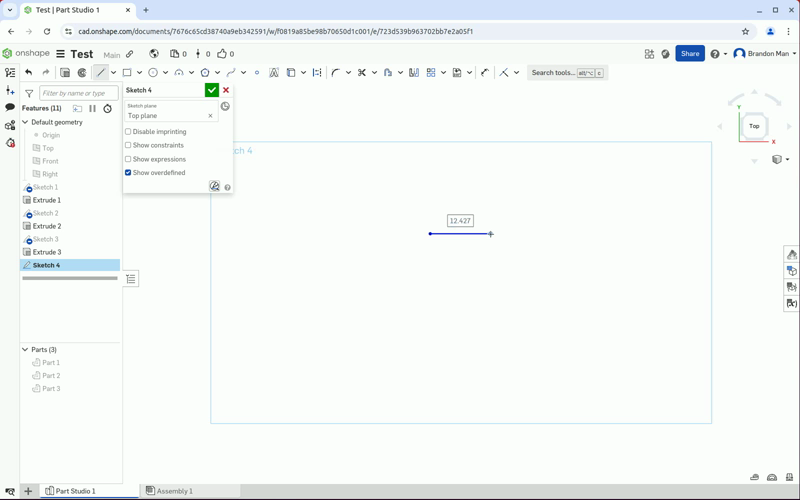
mouse_move(490, 173)
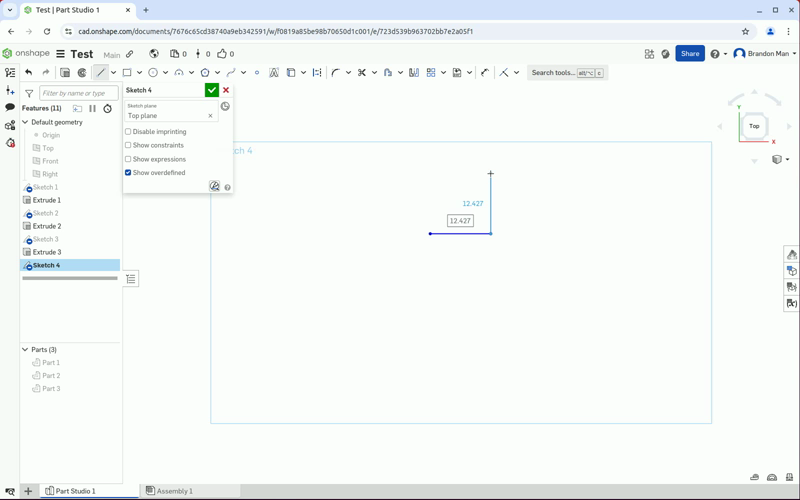
click(490, 173)
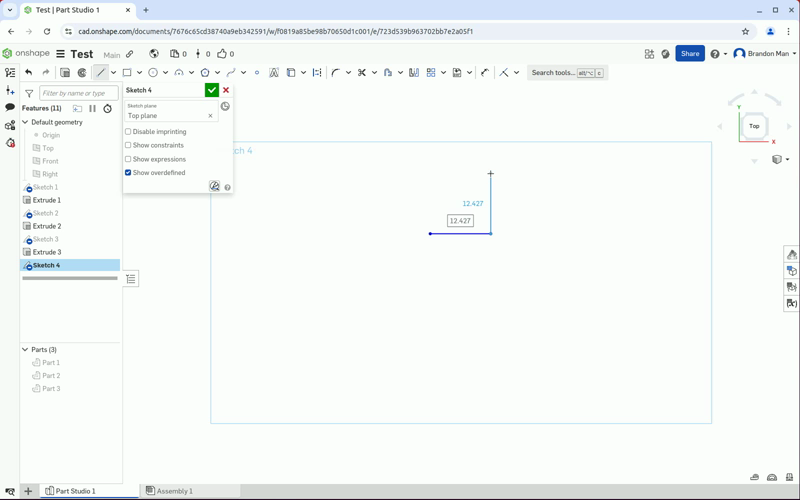
key_up(shift)
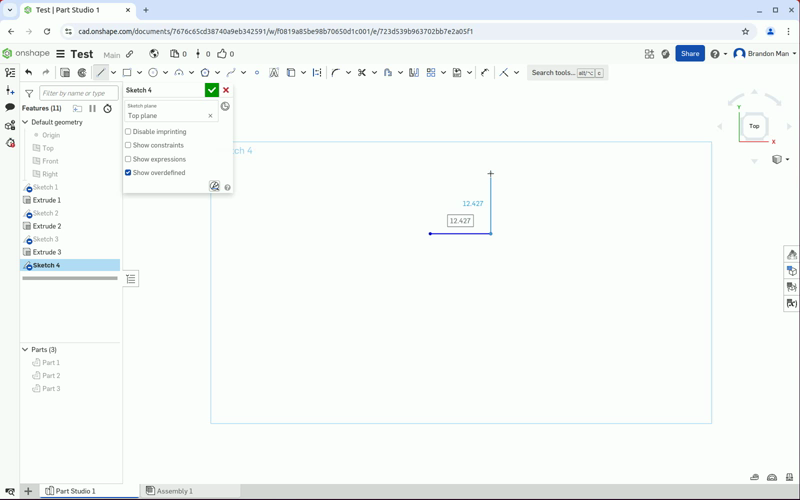
key_down(shift)
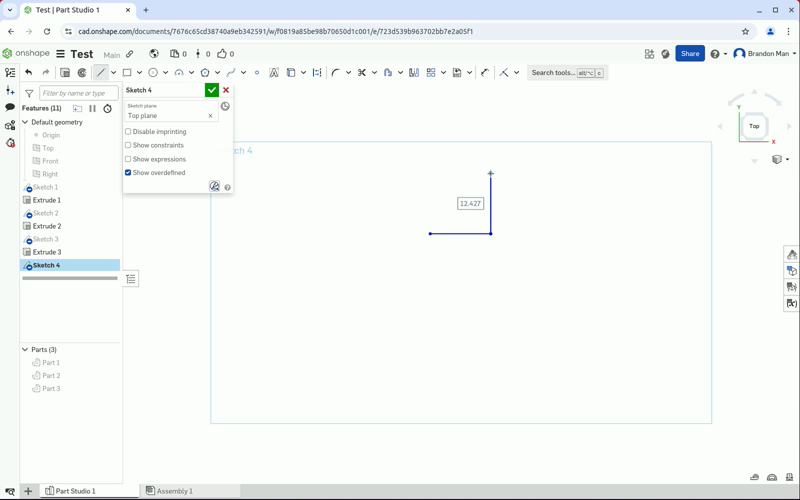
mouse_move(430, 173)
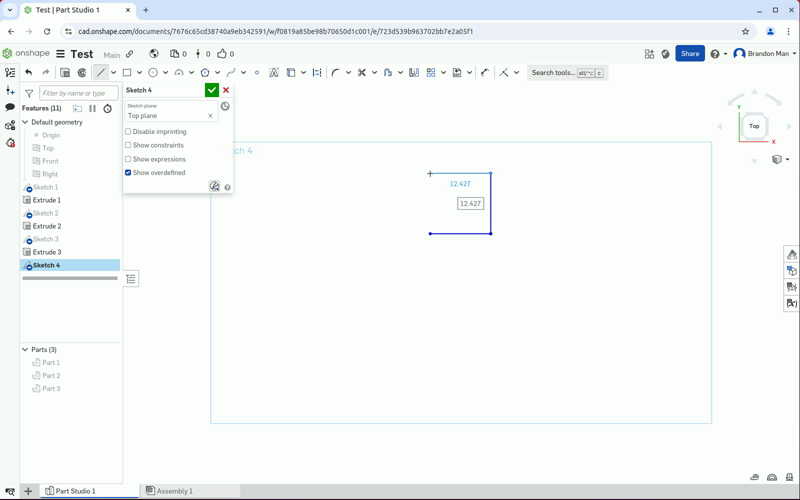
click(430, 173)
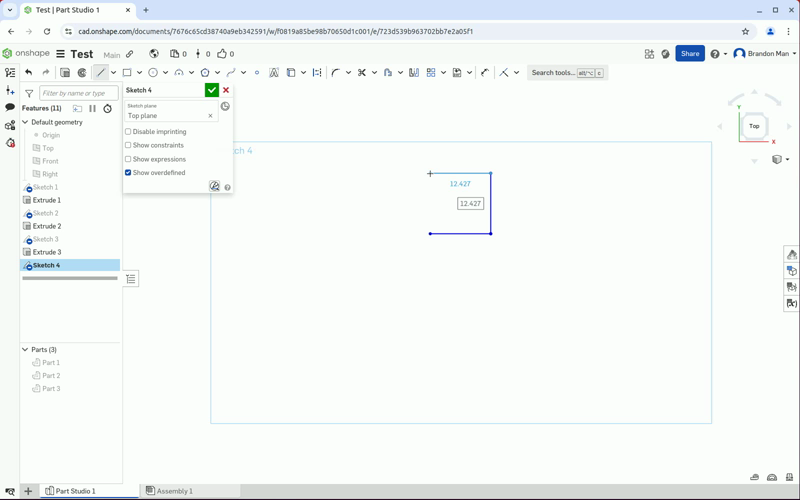
key_up(shift)
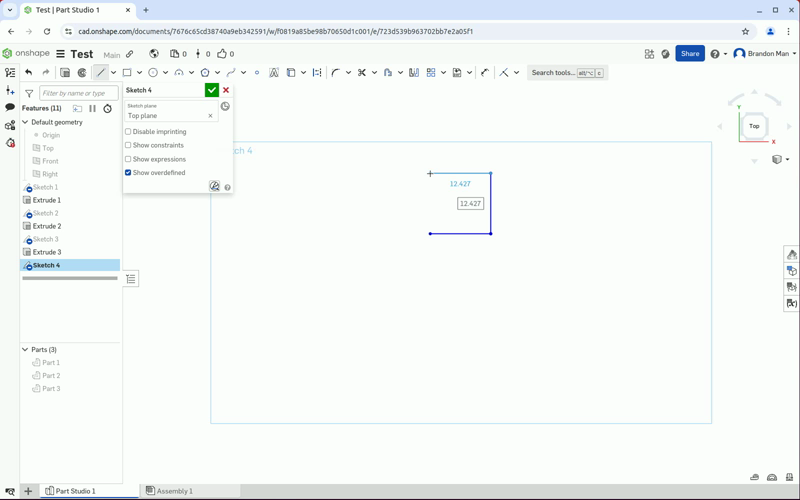
key_down(shift)
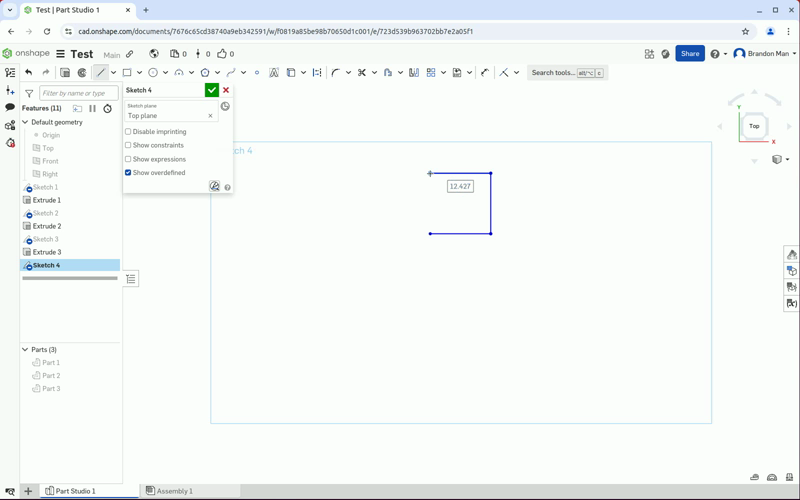
mouse_move(430, 233)
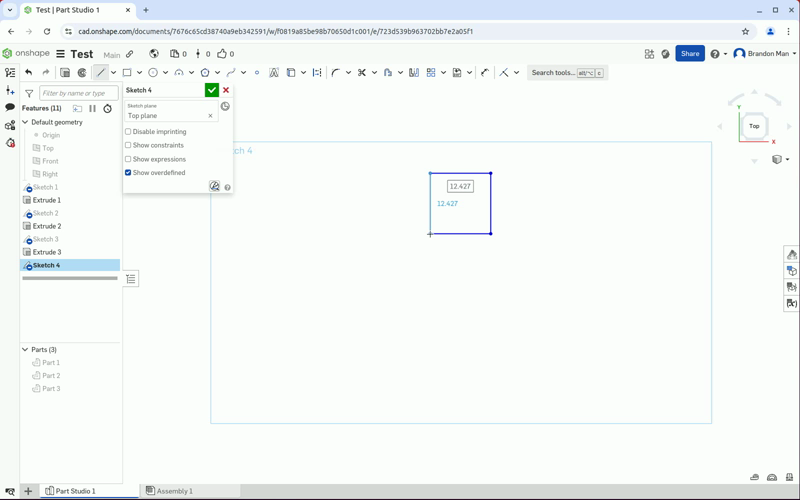
key_up(shift)
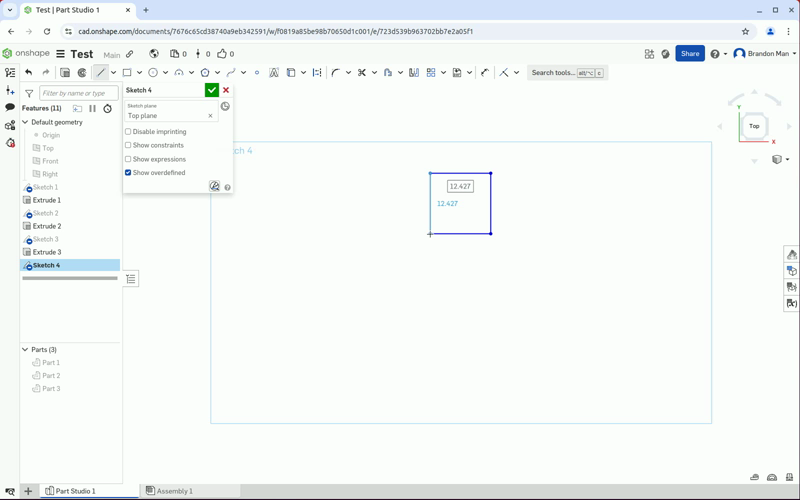
click(430, 233)
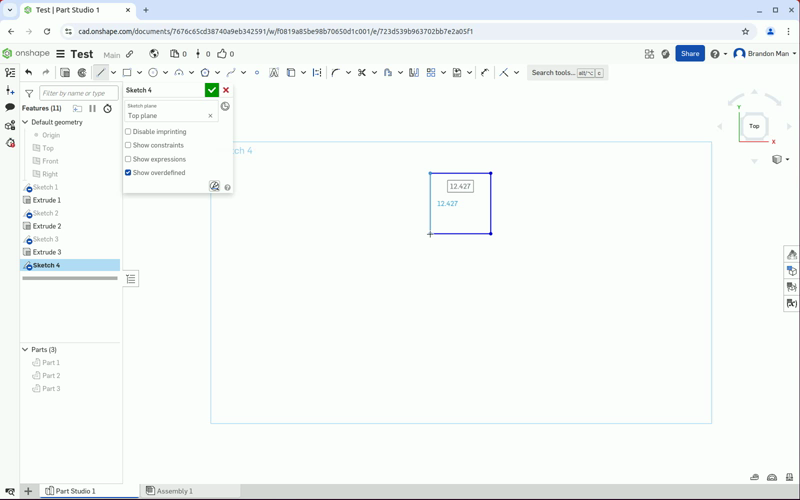
key(esc)
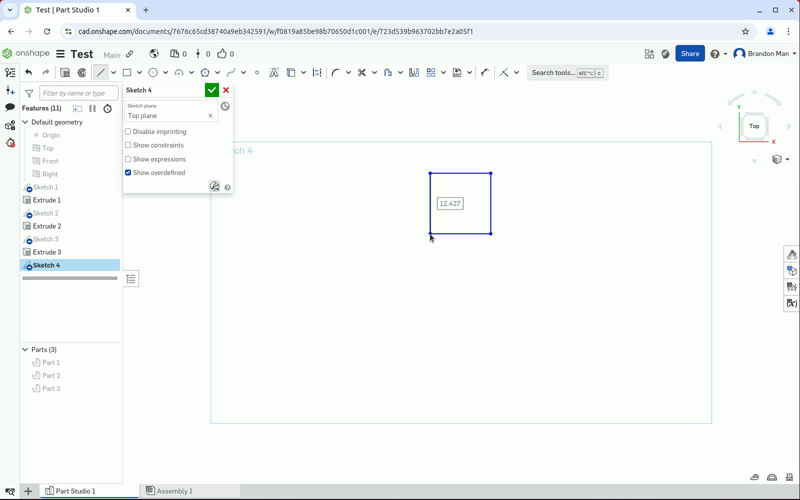
key(c)
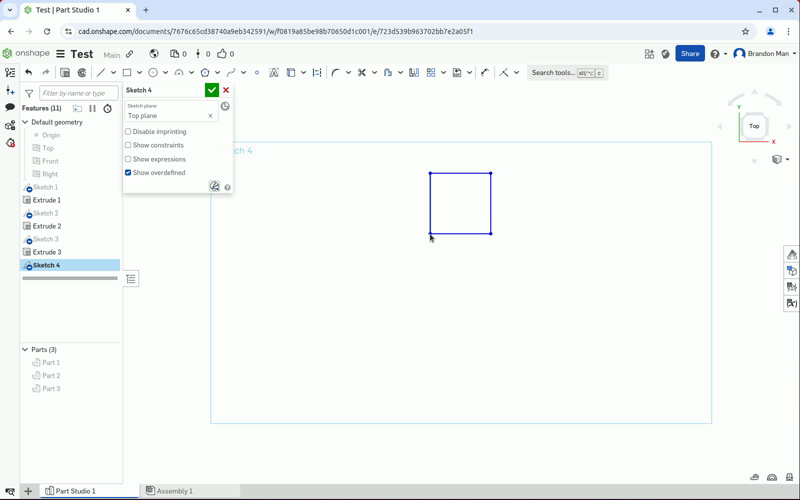
key_down(shift)
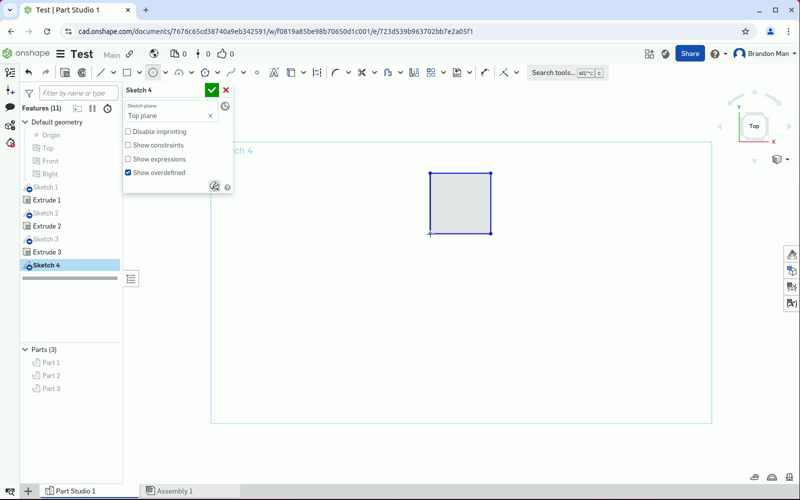
mouse_move(460, 203)
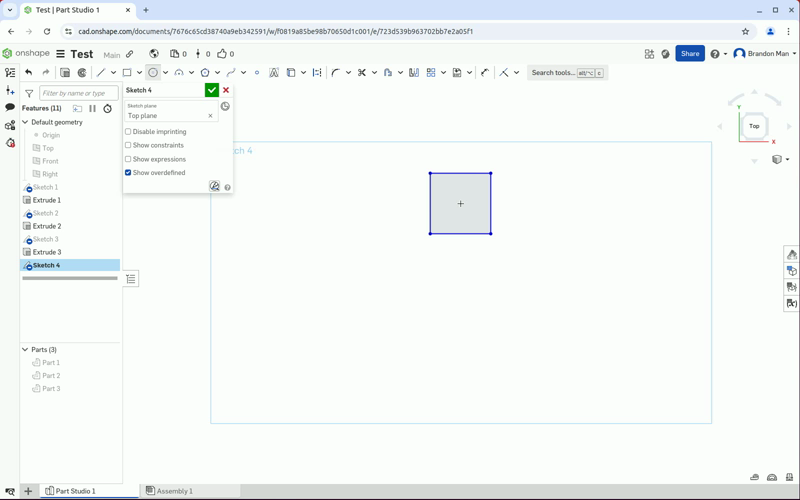
click(460, 203)
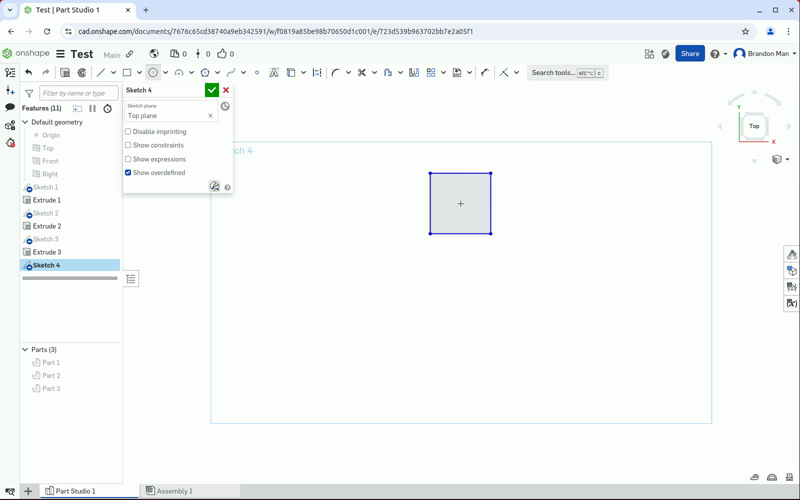
key_up(shift)
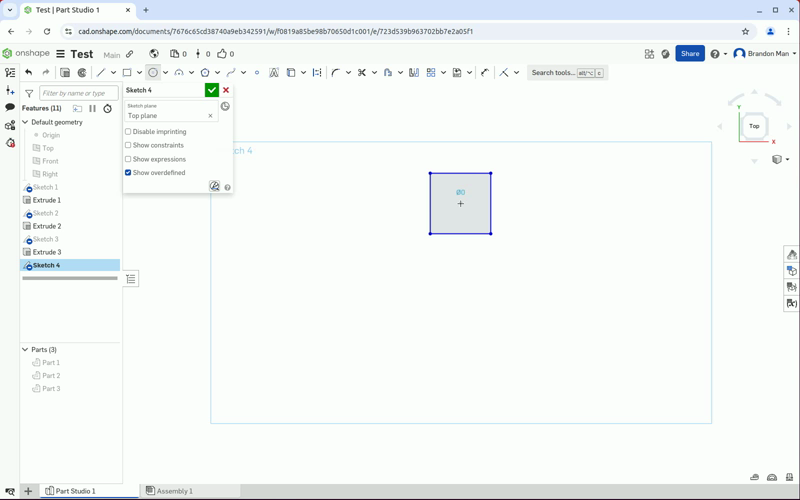
mouse_move(476, 203)
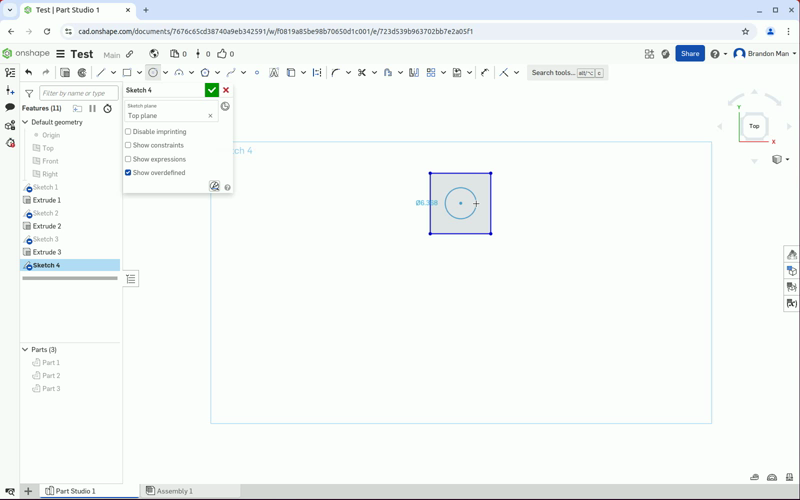
click(476, 203)
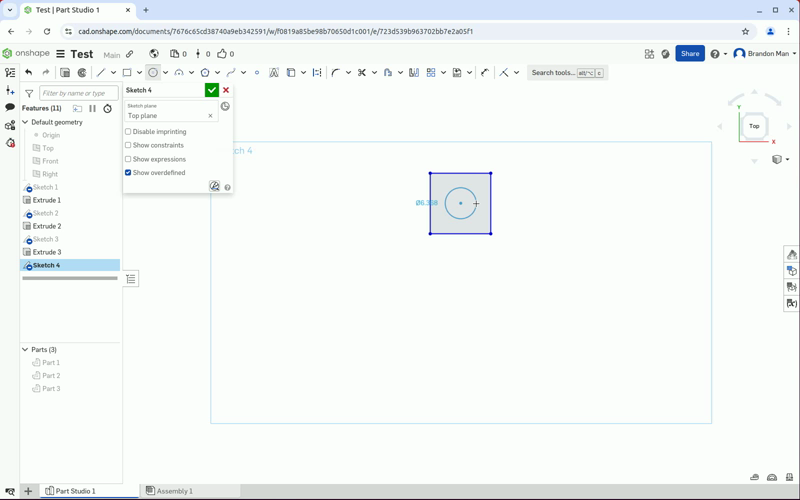
key(esc)
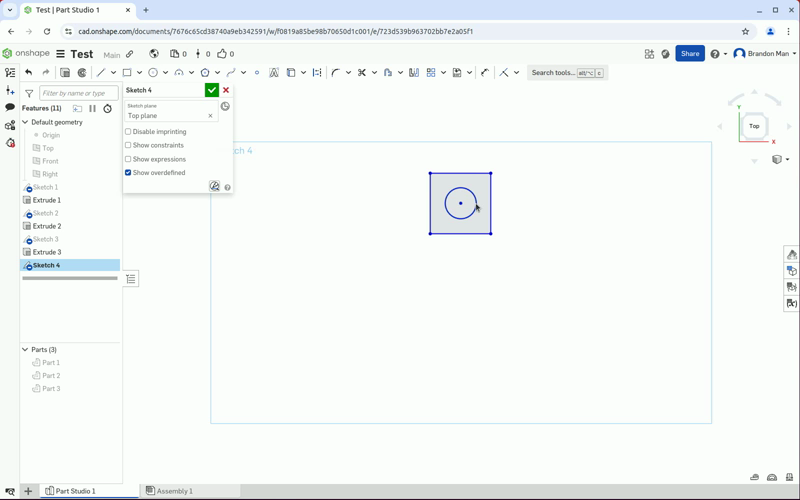
mouse_move(438, 187)
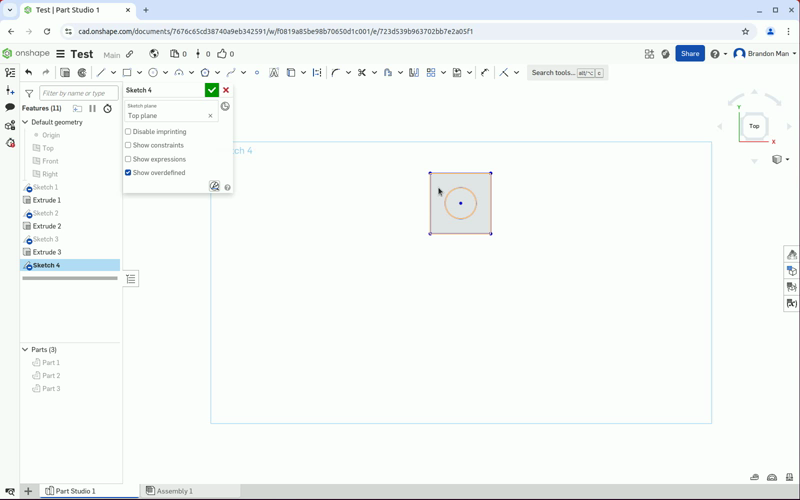
click(438, 187)
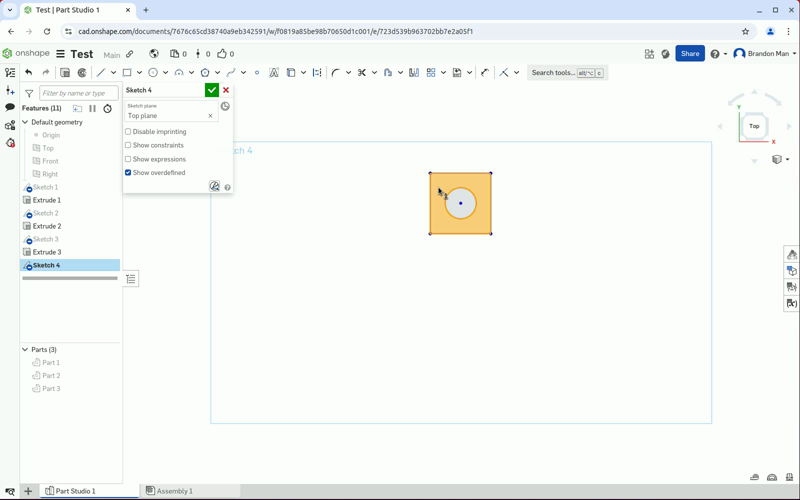
mouse_move(73, 352)
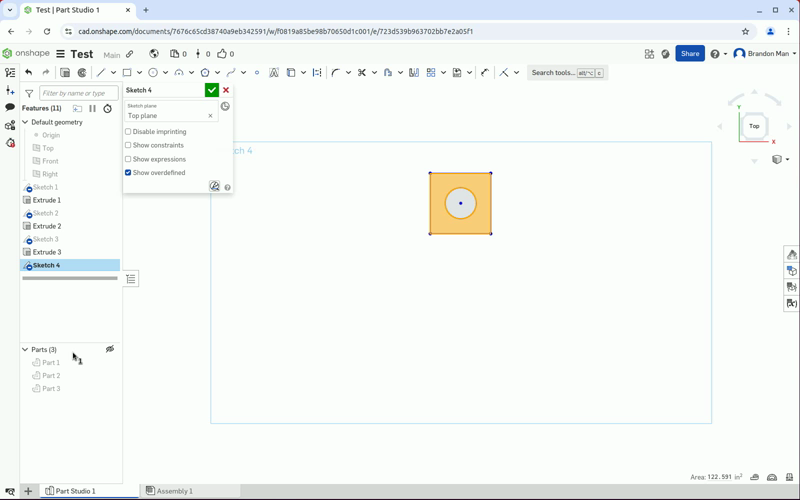
key(shift+y)
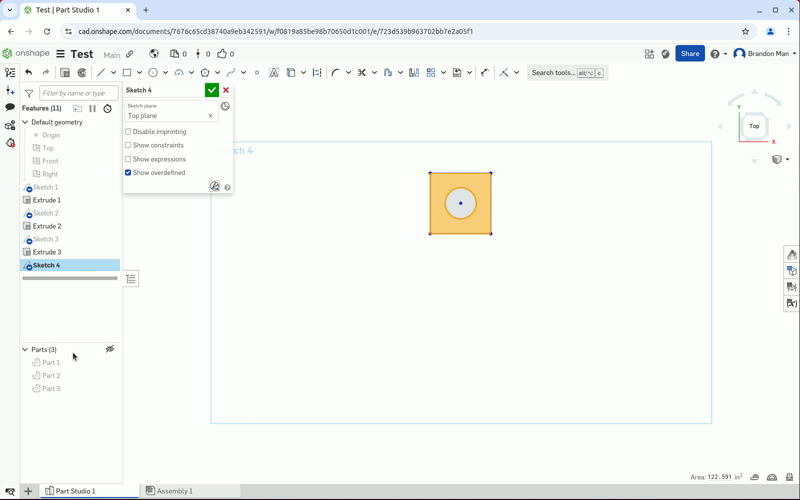
key(shift+e)
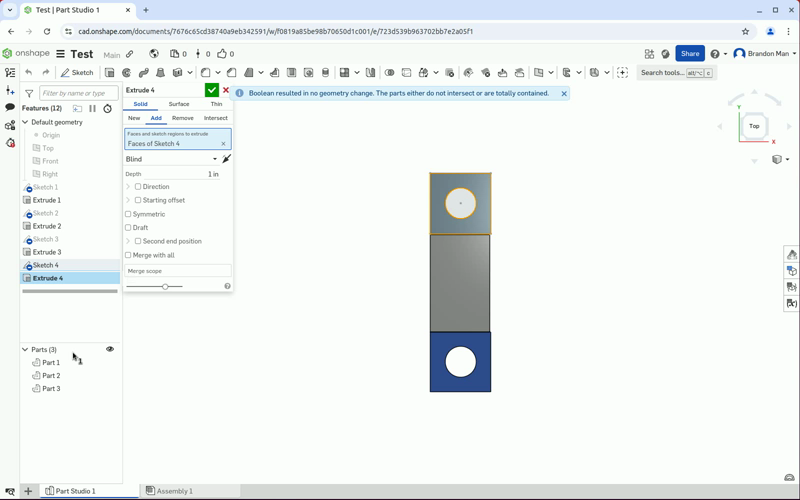
mouse_move(143, 106)
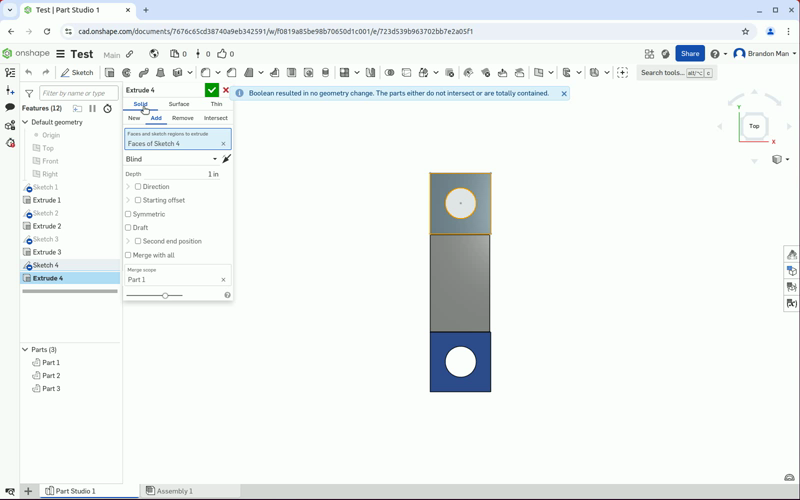
click(143, 106)
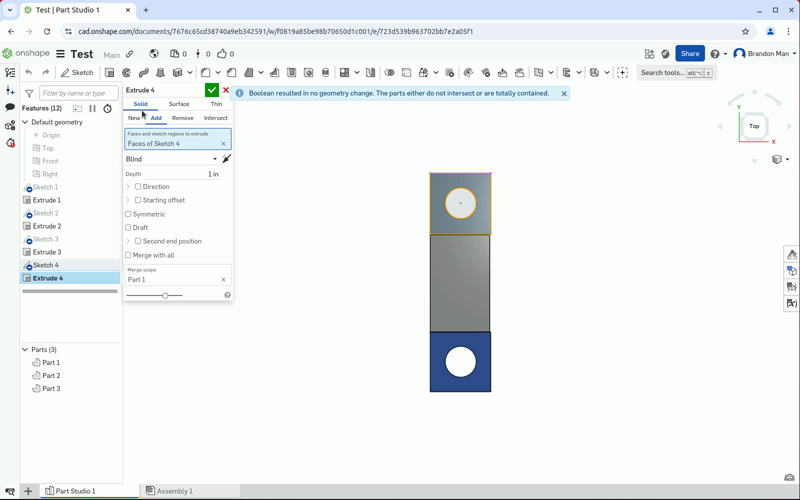
mouse_move(137, 120)
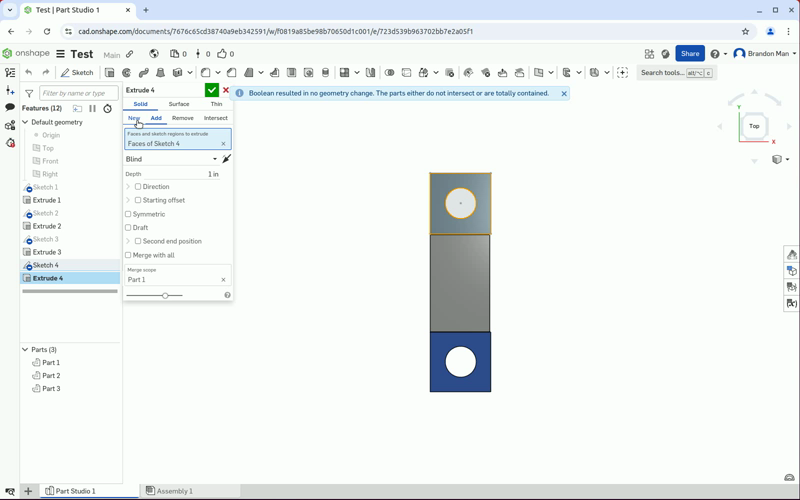
click(137, 120)
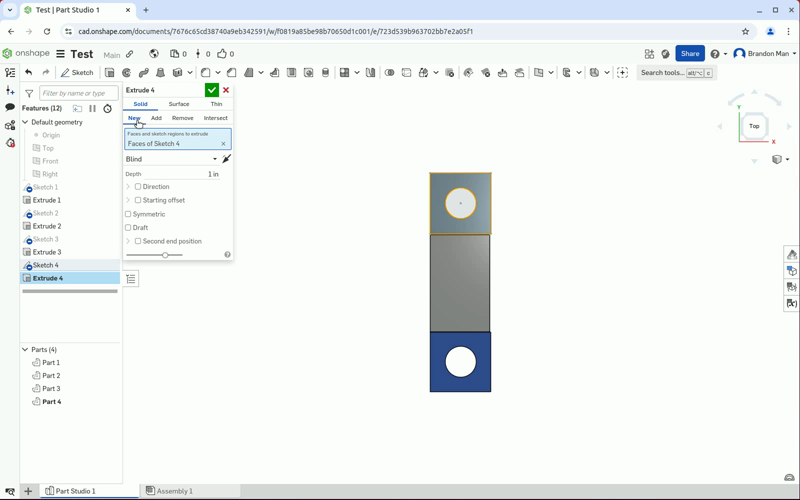
key(tab, 4)
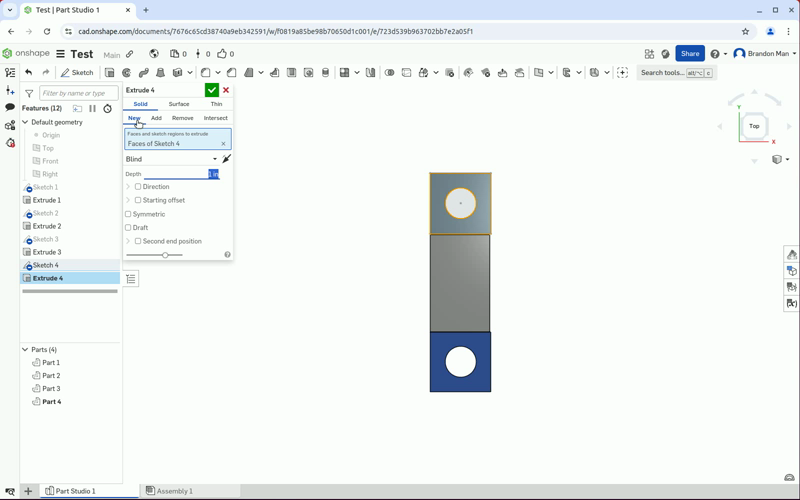
text(-23.108)
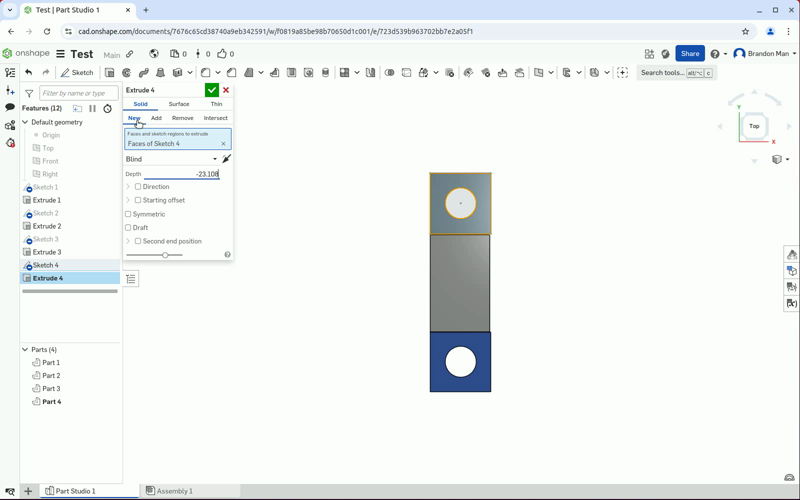
key(enter)
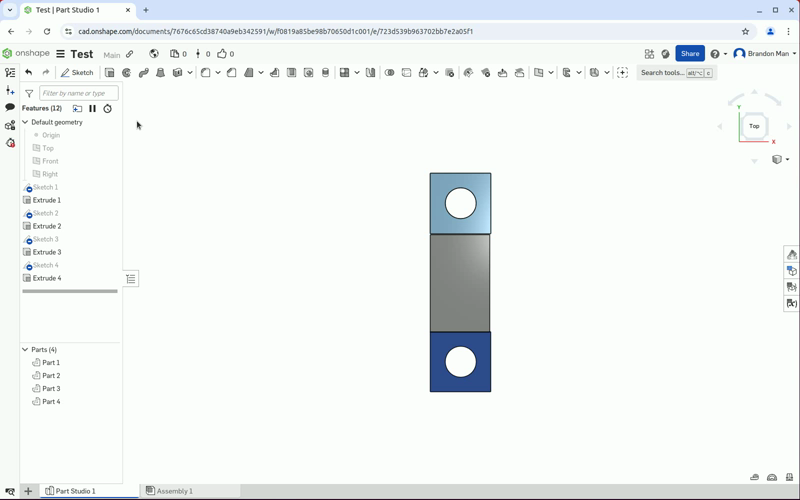
key(shift+h)
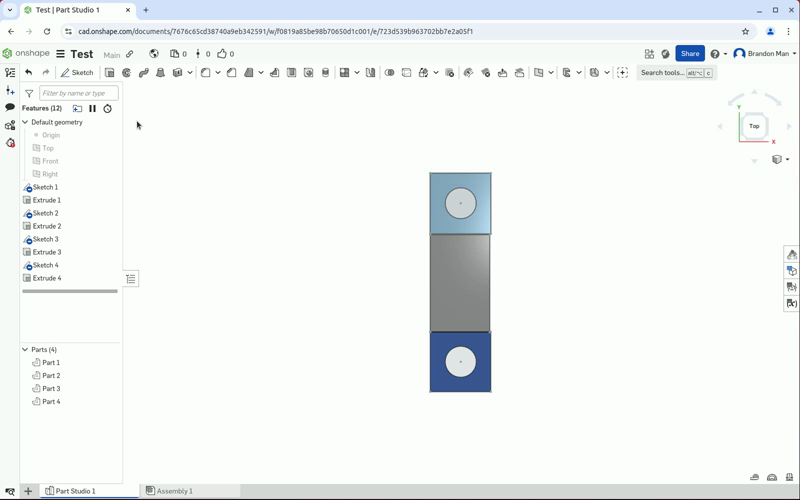
key(shift+h)
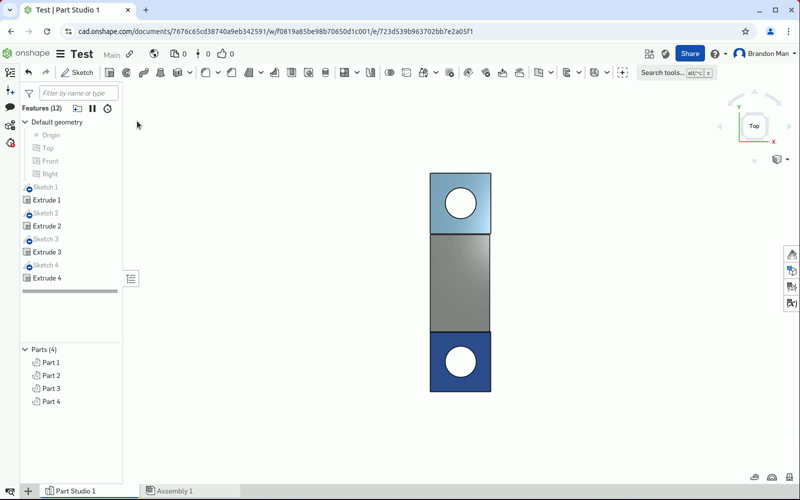
mouse_move(73, 189)
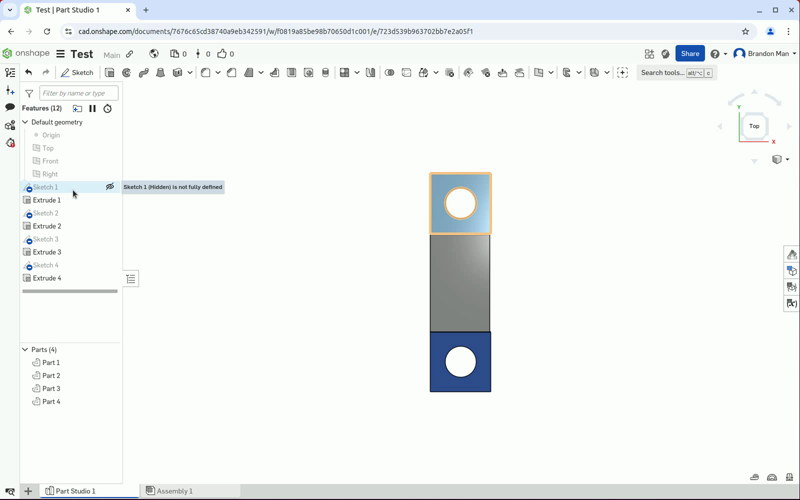
click(73, 189)
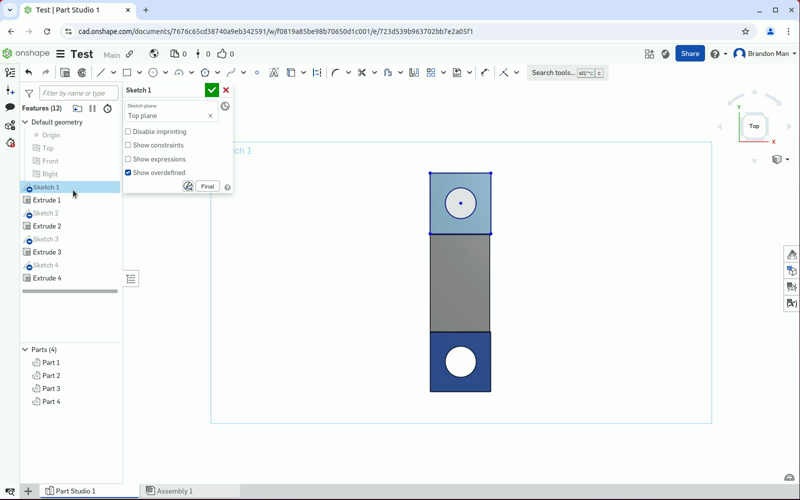
mouse_move(229, 92)
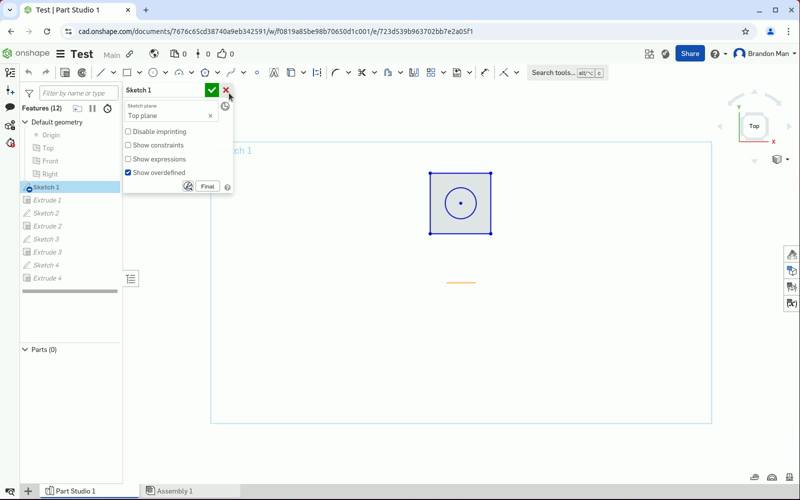
click(229, 92)
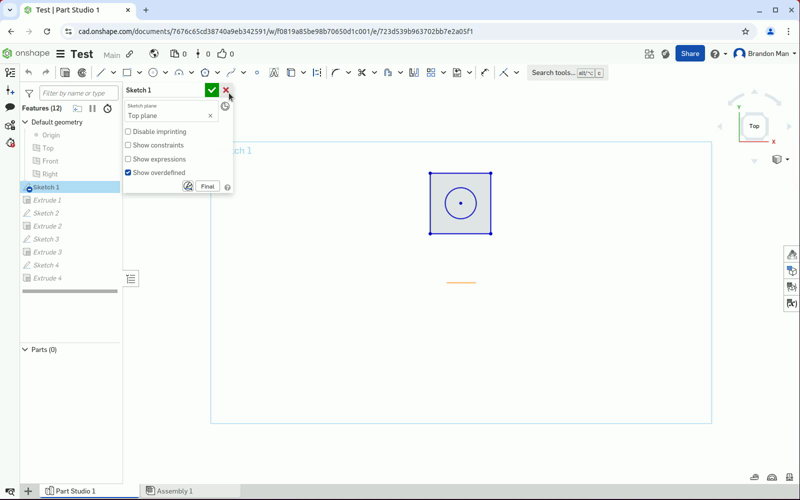
key(shift+s)
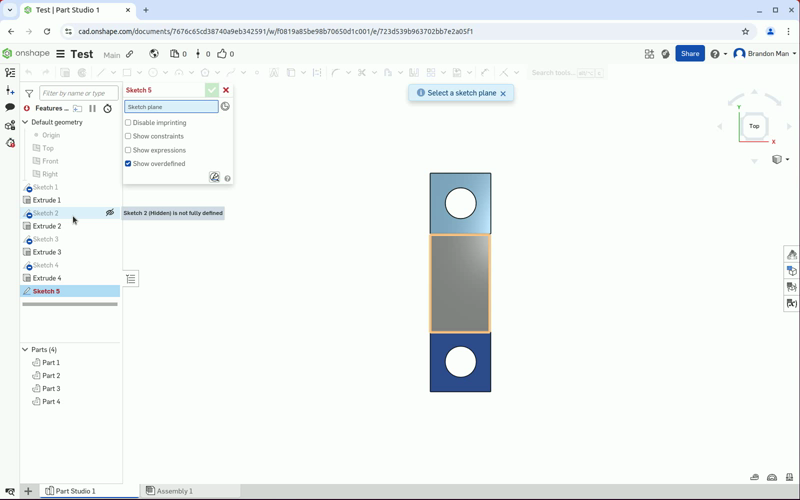
scroll(3)
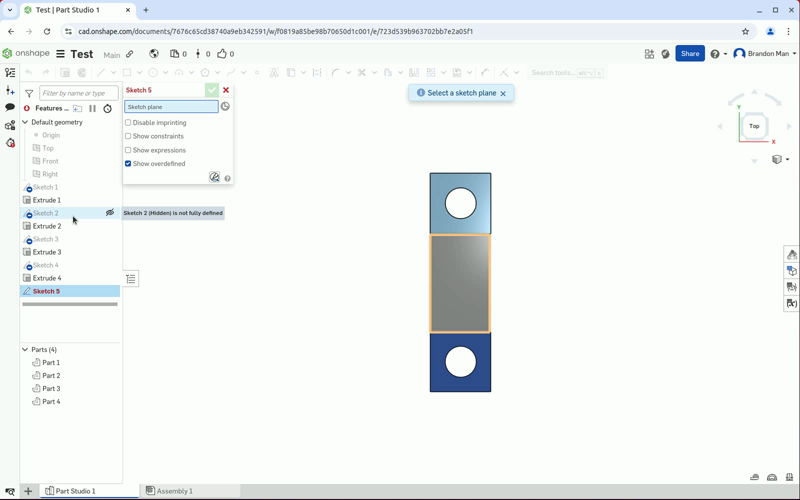
mouse_move(73, 150)
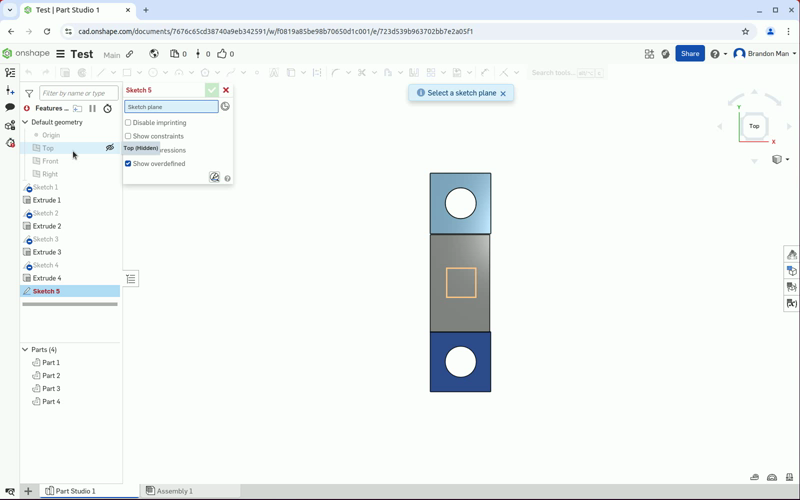
click(73, 150)
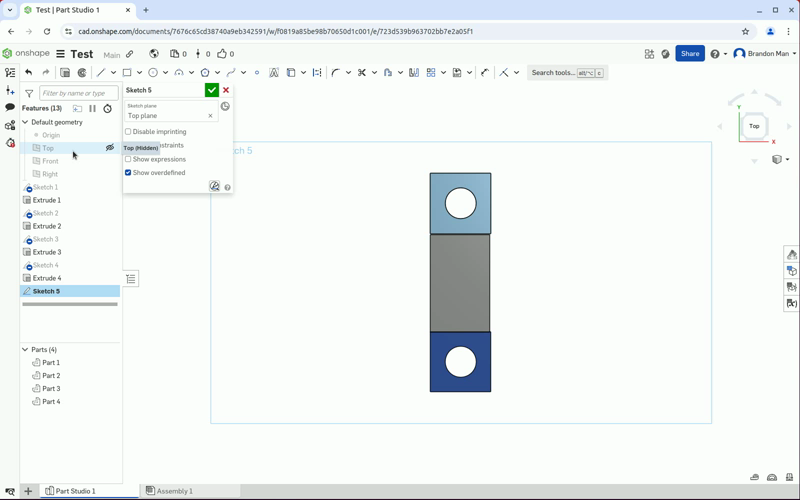
mouse_move(73, 352)
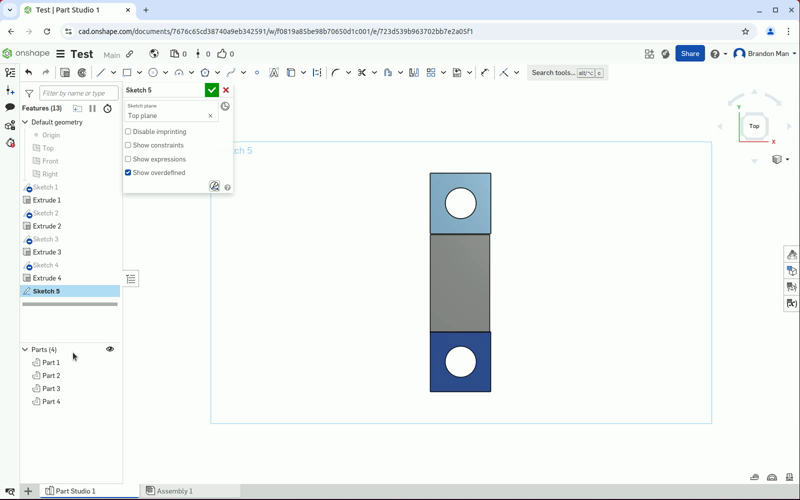
key(y)
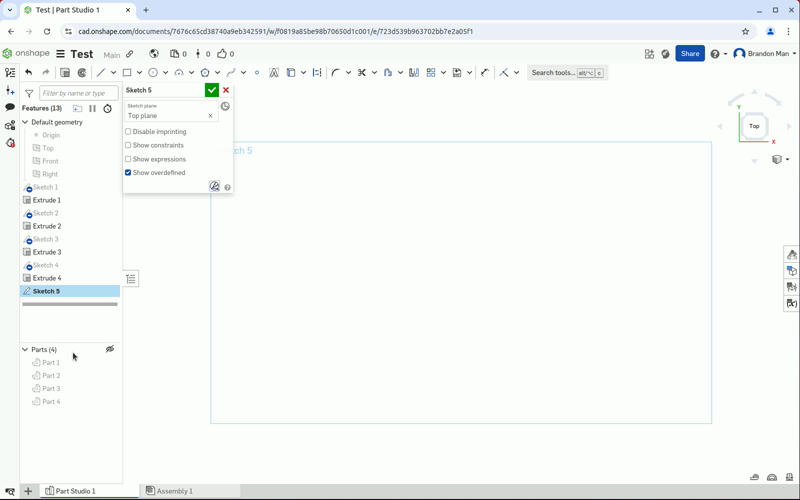
key(l)
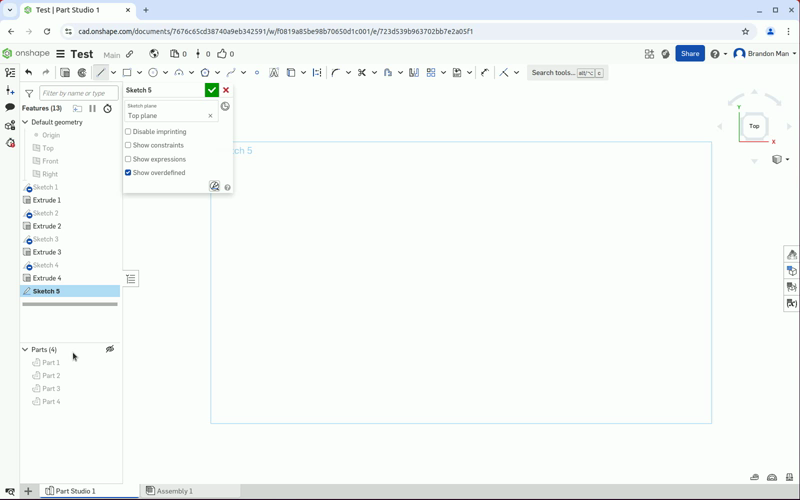
key_down(shift)
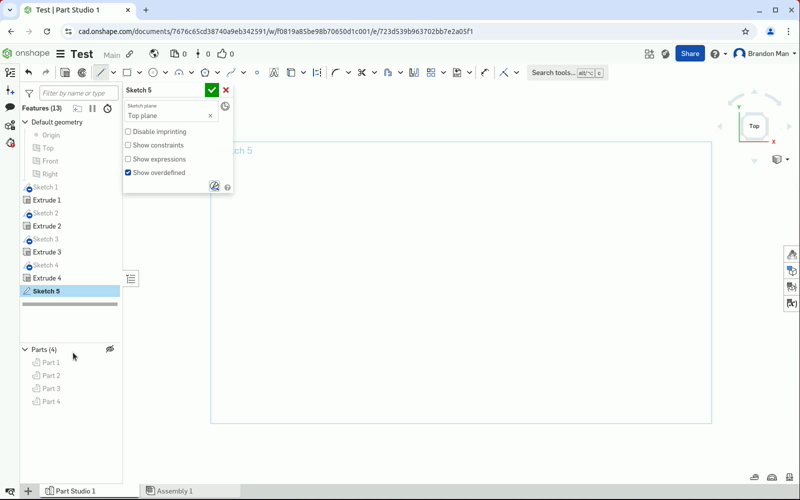
mouse_move(430, 391)
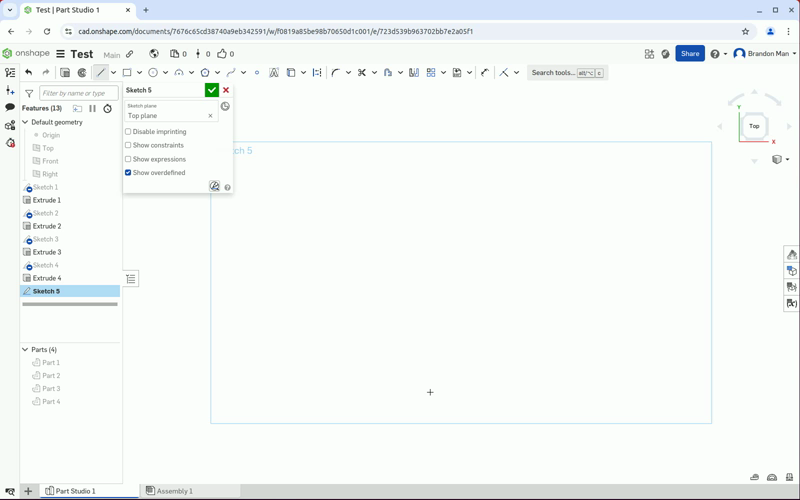
click(430, 391)
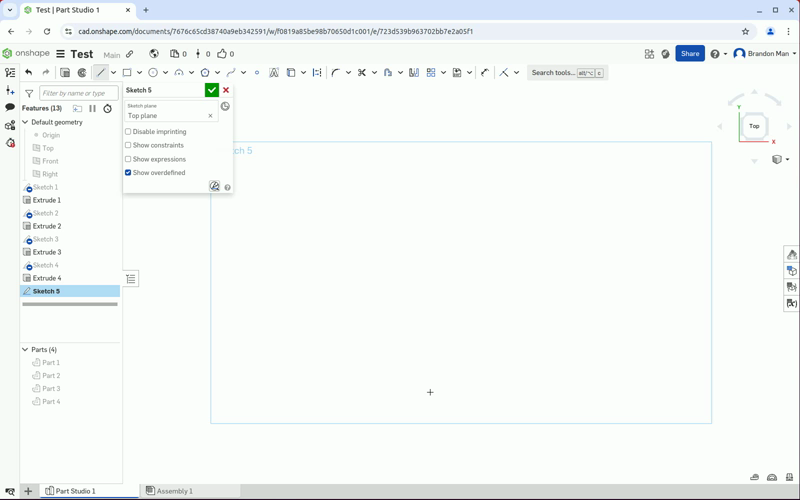
key_up(shift)
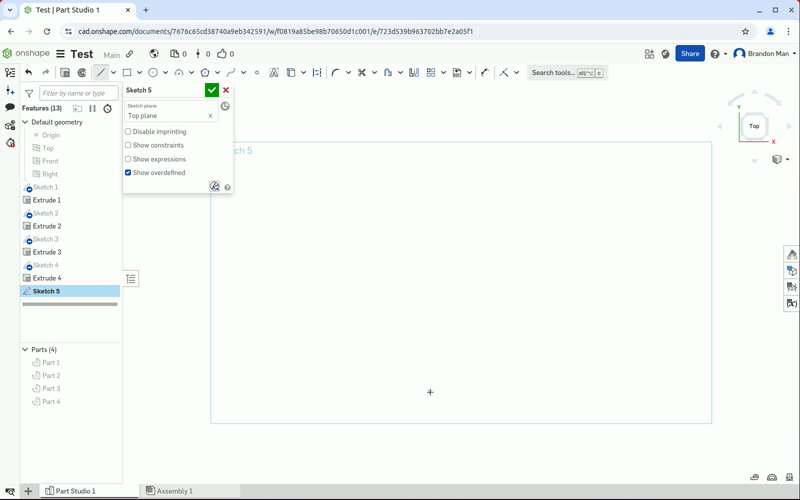
key_down(shift)
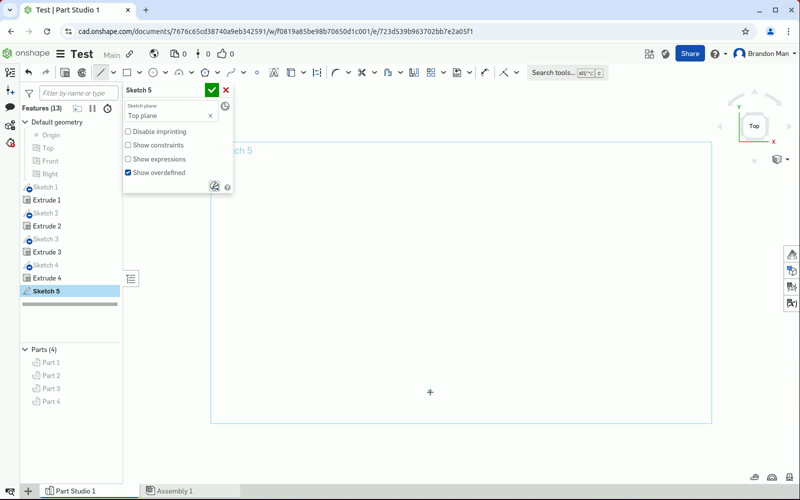
mouse_move(490, 391)
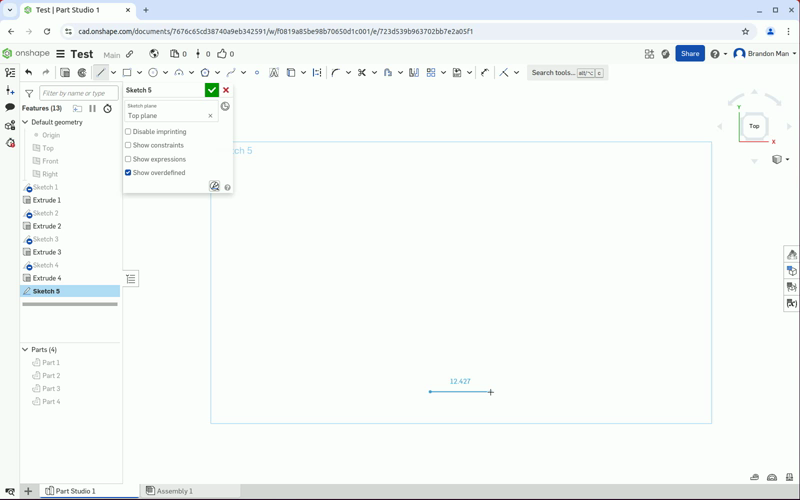
click(490, 391)
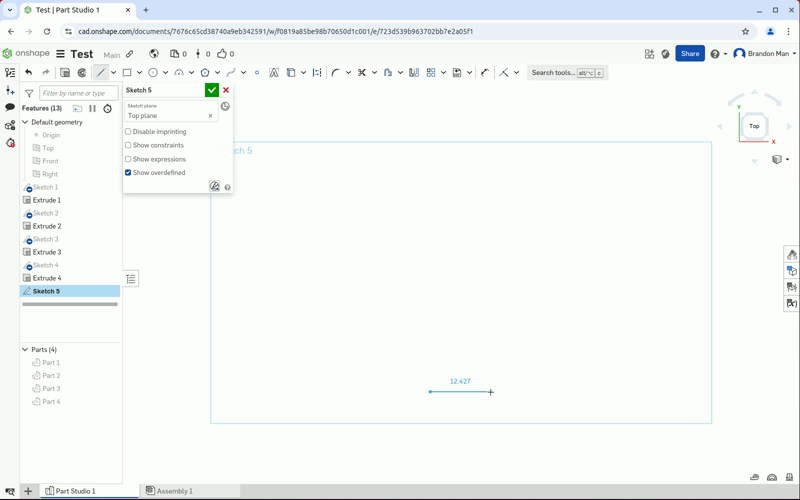
key_up(shift)
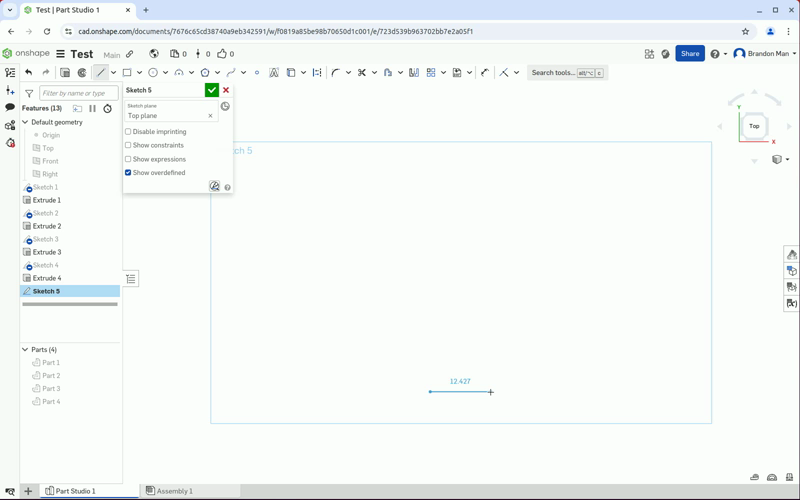
key_down(shift)
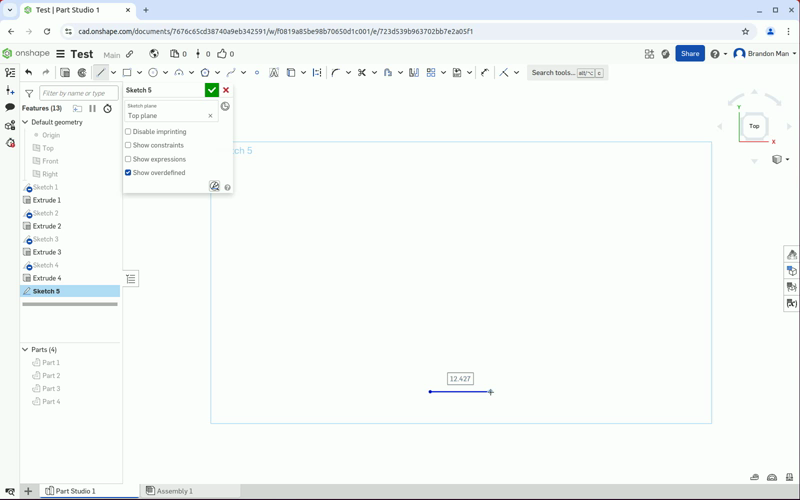
mouse_move(490, 331)
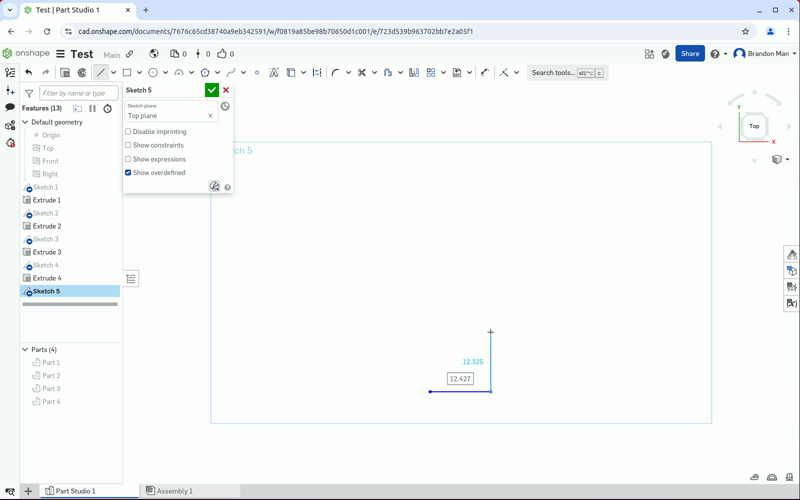
click(490, 331)
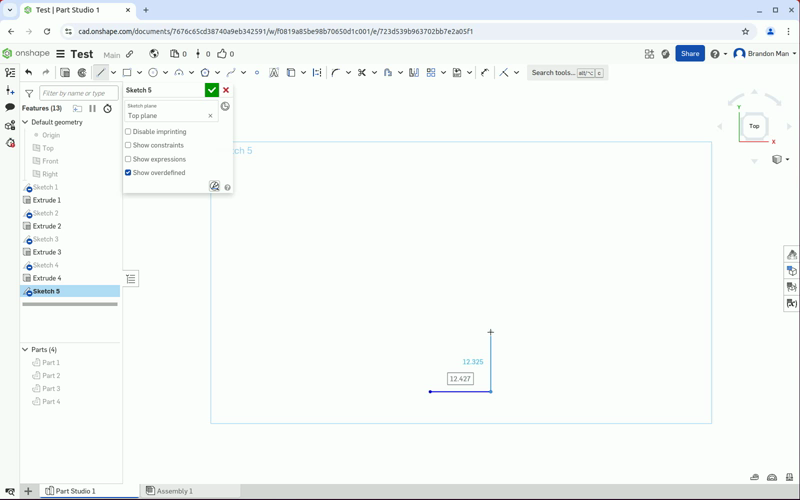
key_up(shift)
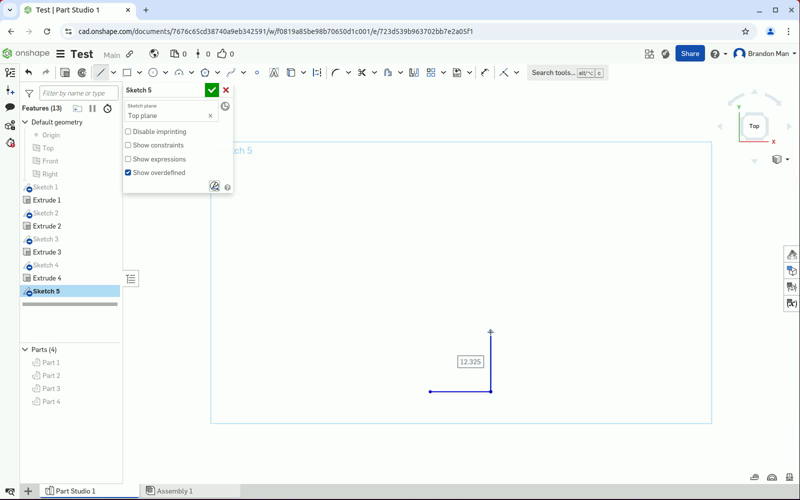
key_down(shift)
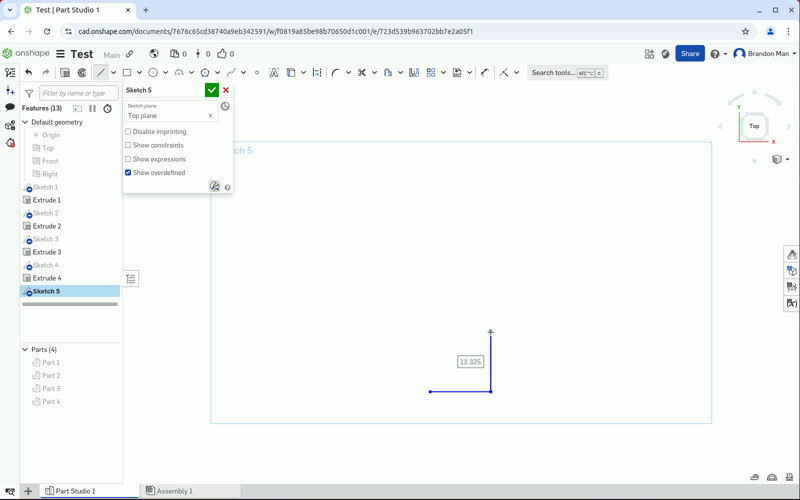
mouse_move(430, 331)
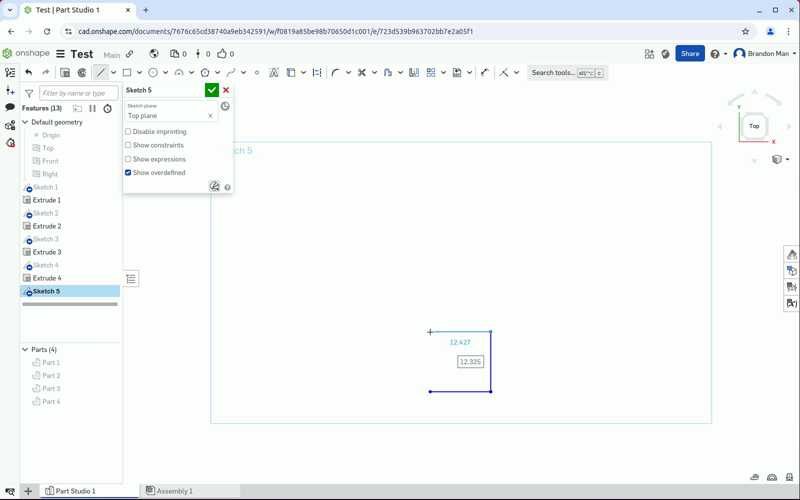
click(430, 331)
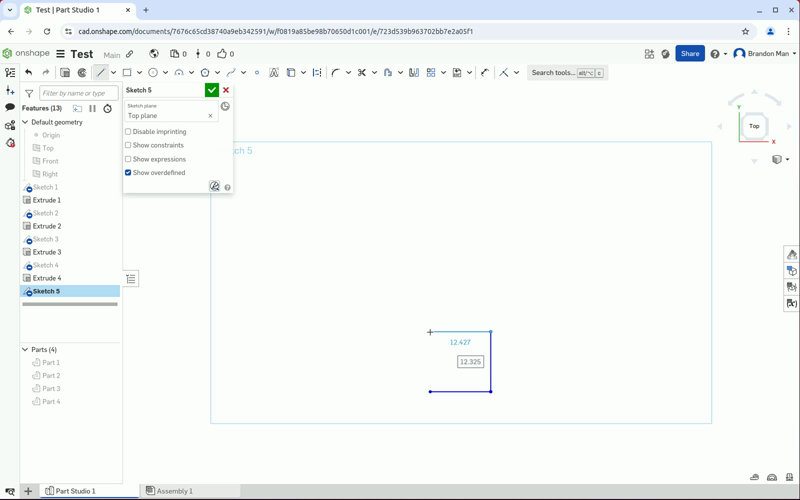
key_up(shift)
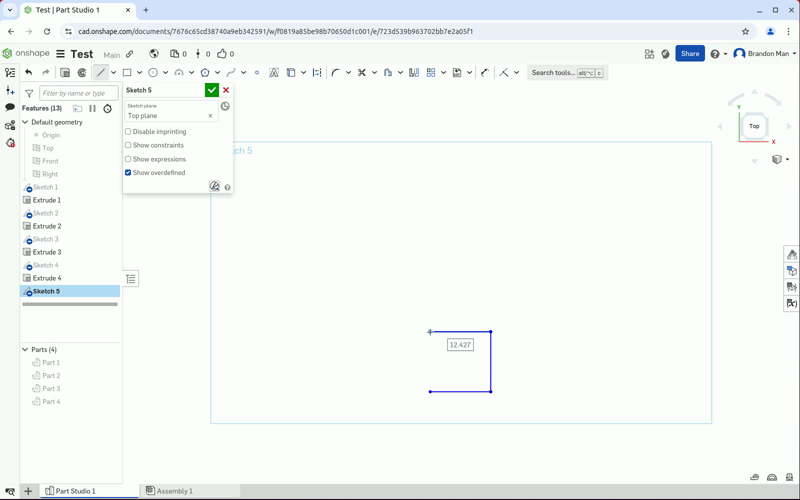
key_down(shift)
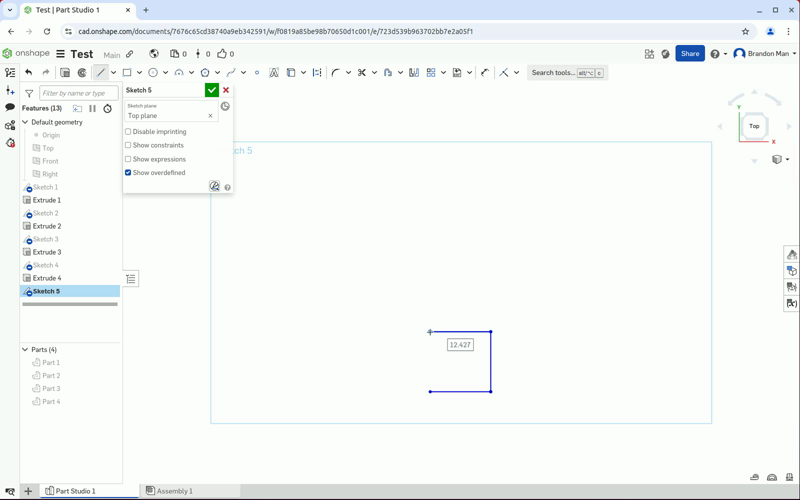
mouse_move(430, 391)
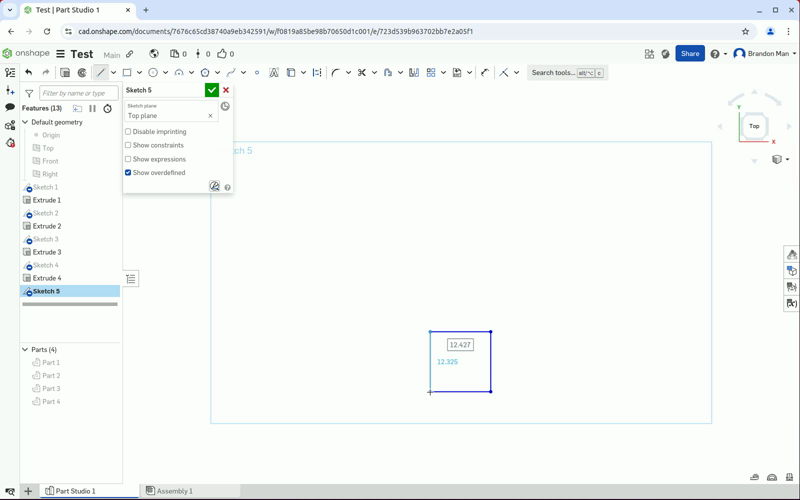
key_up(shift)
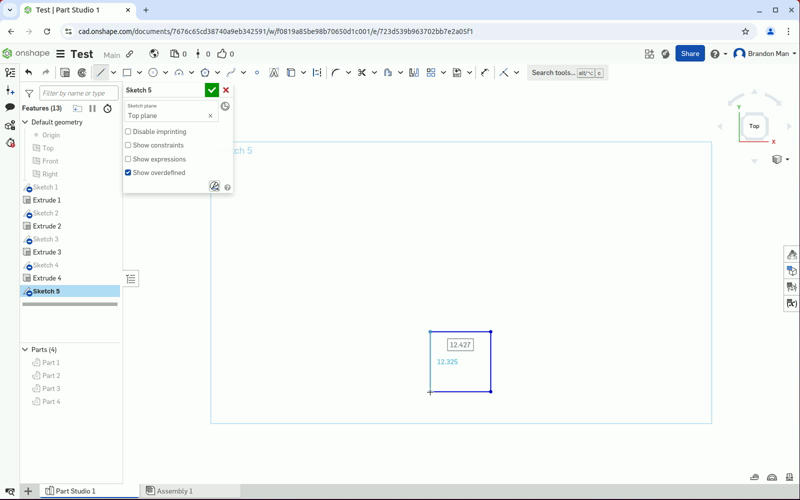
click(430, 391)
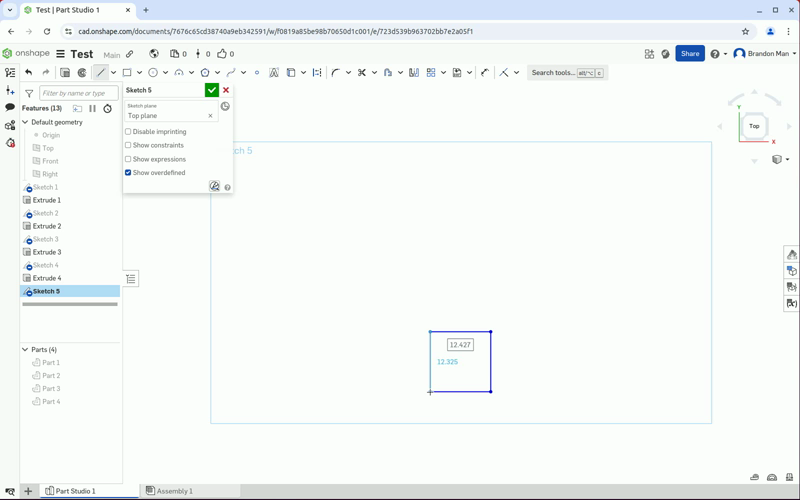
key(esc)
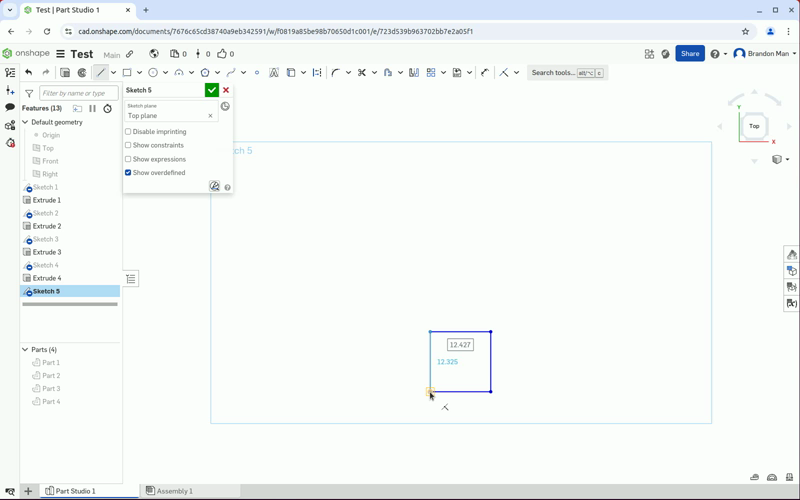
key(c)
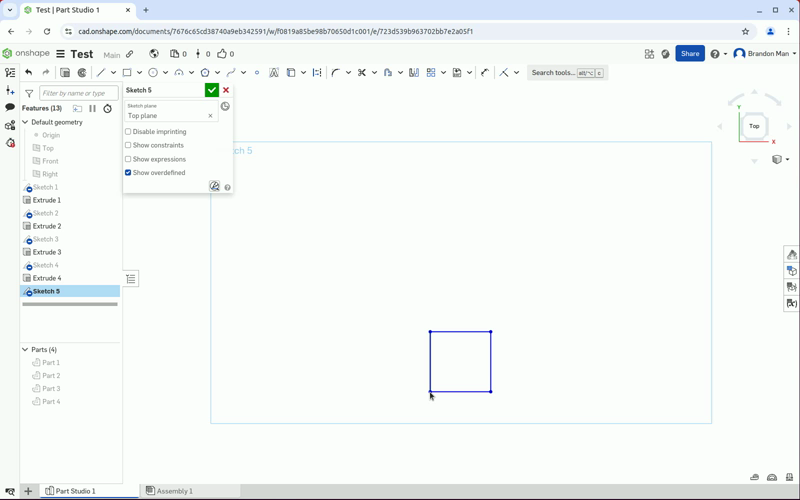
key_down(shift)
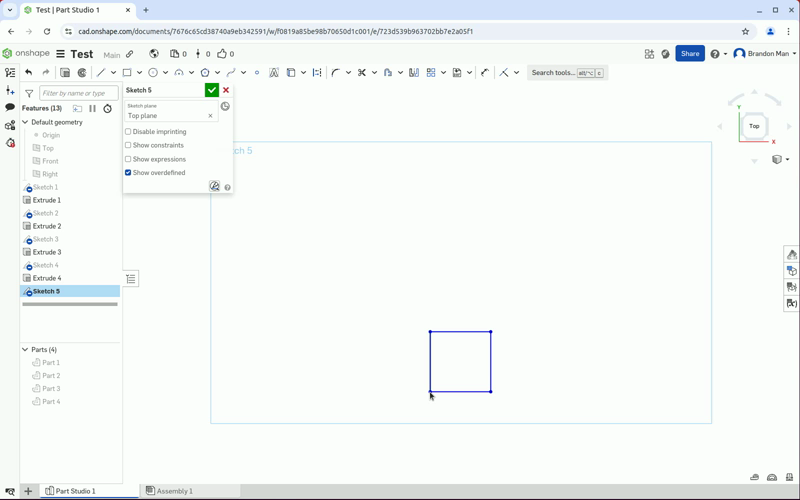
mouse_move(460, 361)
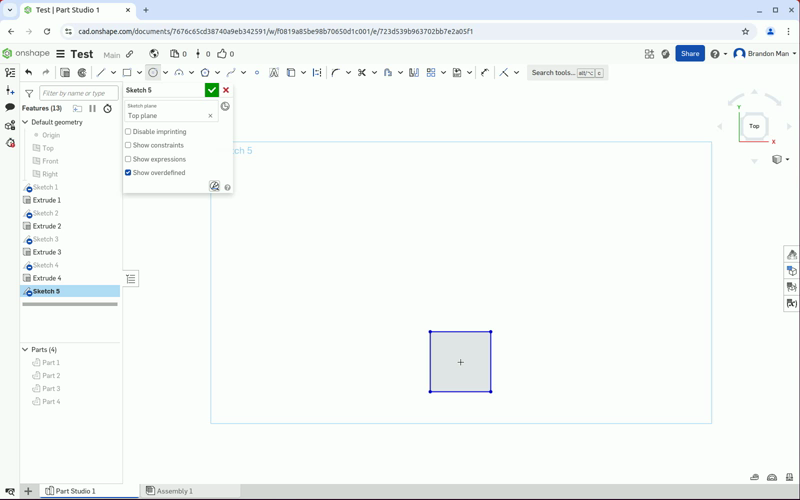
click(460, 361)
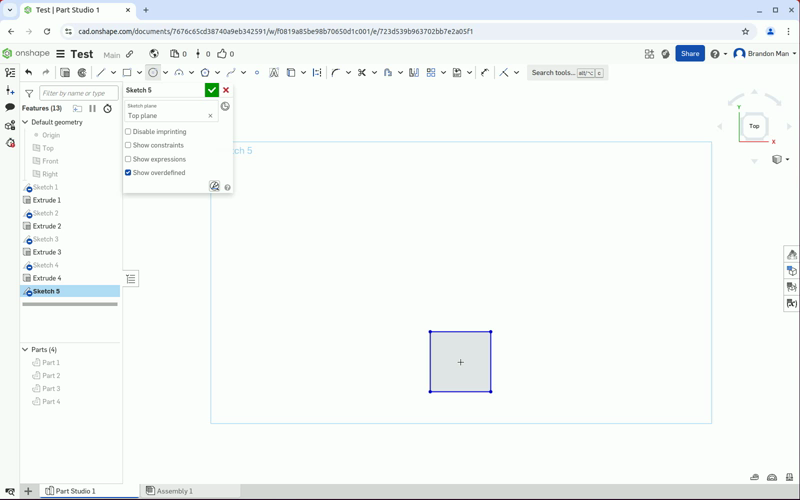
key_up(shift)
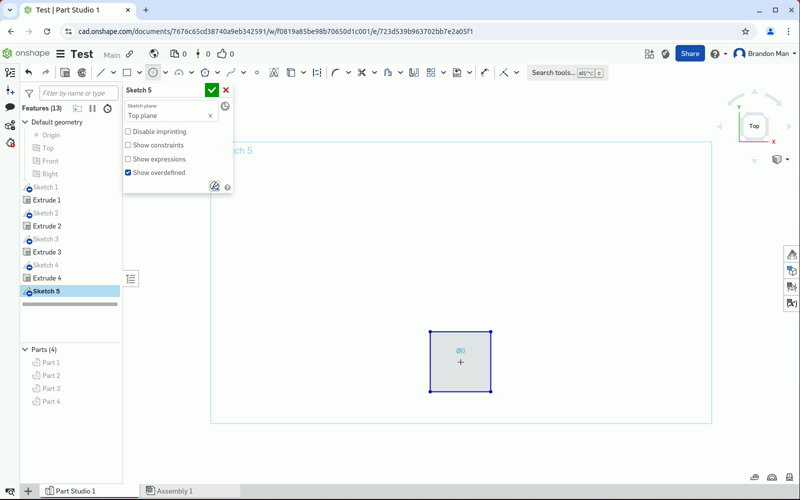
mouse_move(476, 361)
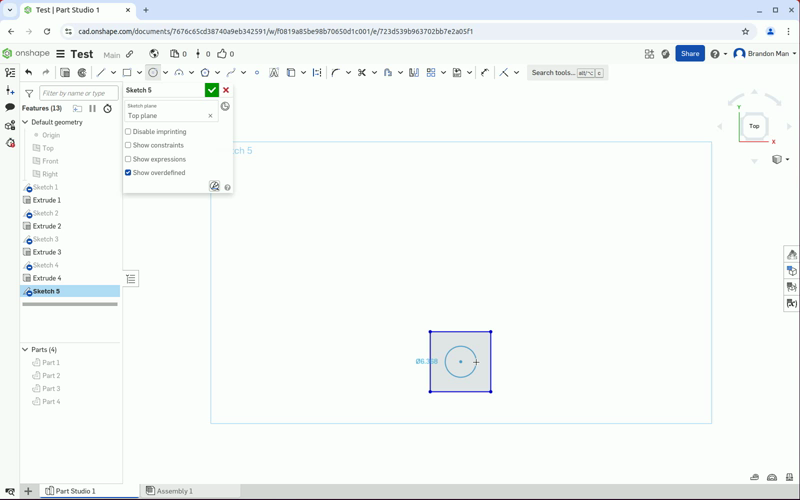
click(476, 361)
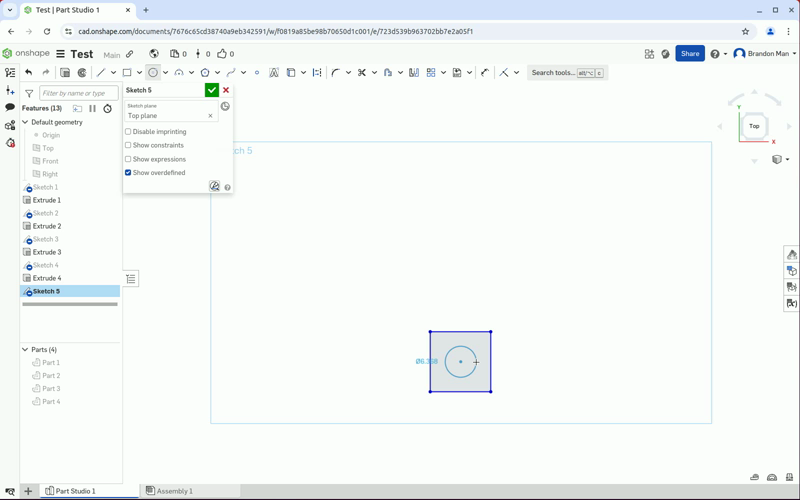
key(esc)
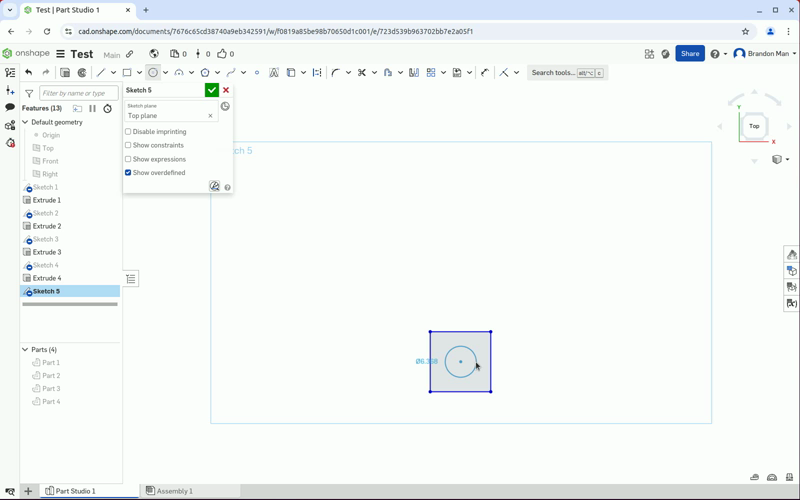
mouse_move(443, 333)
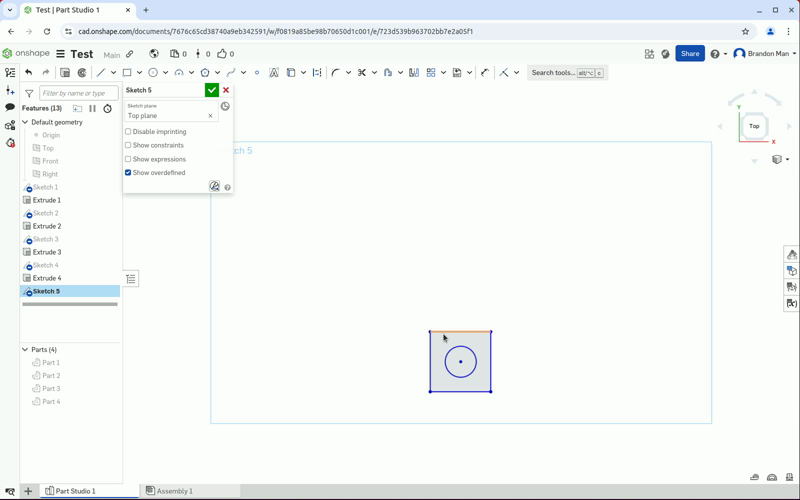
click(443, 333)
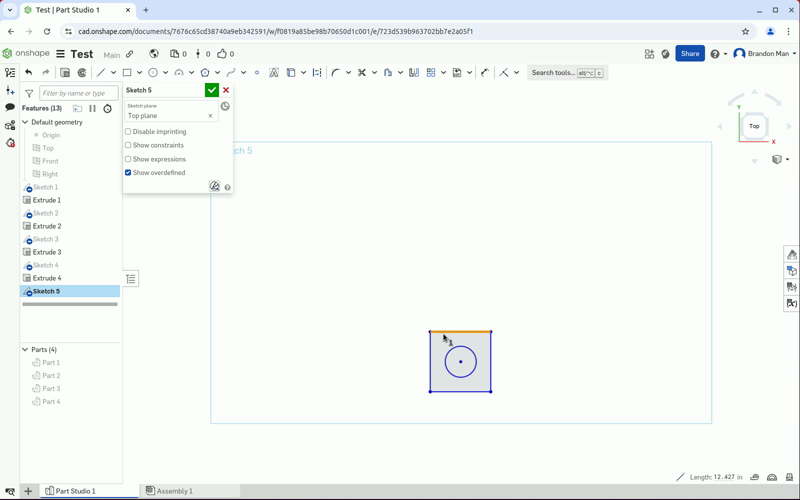
mouse_move(73, 352)
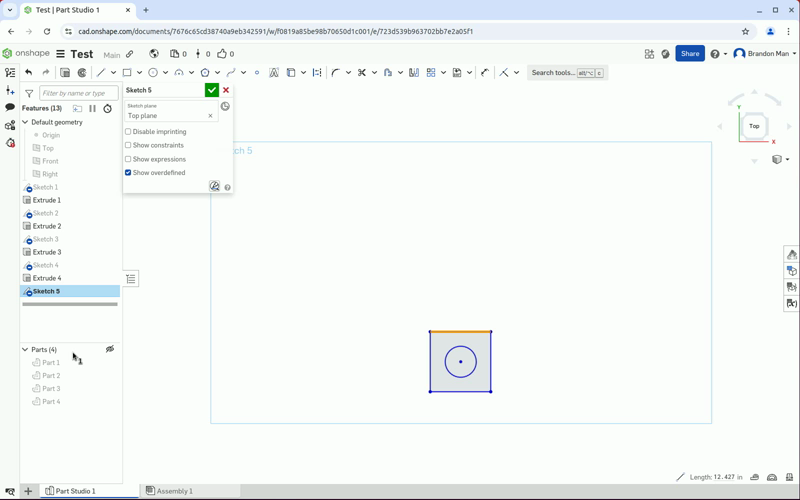
key(shift+y)
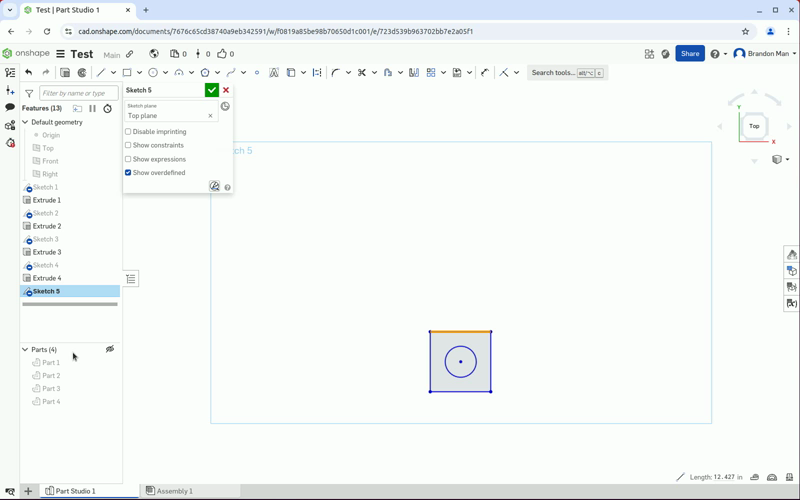
key(shift+e)
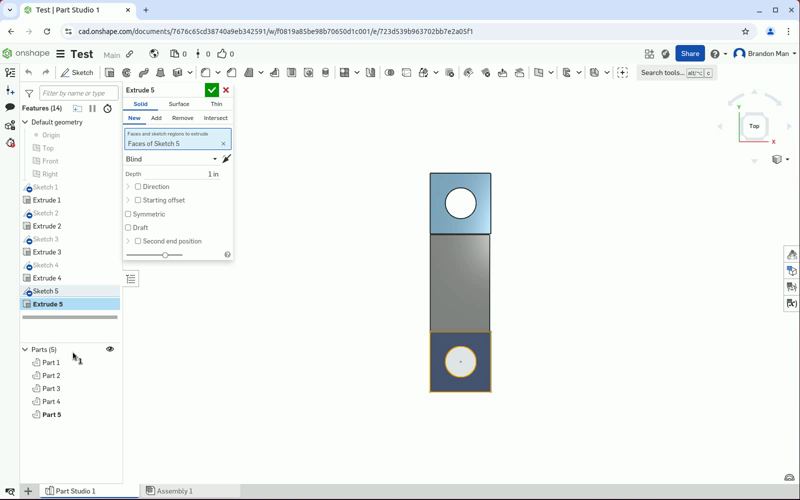
mouse_move(143, 106)
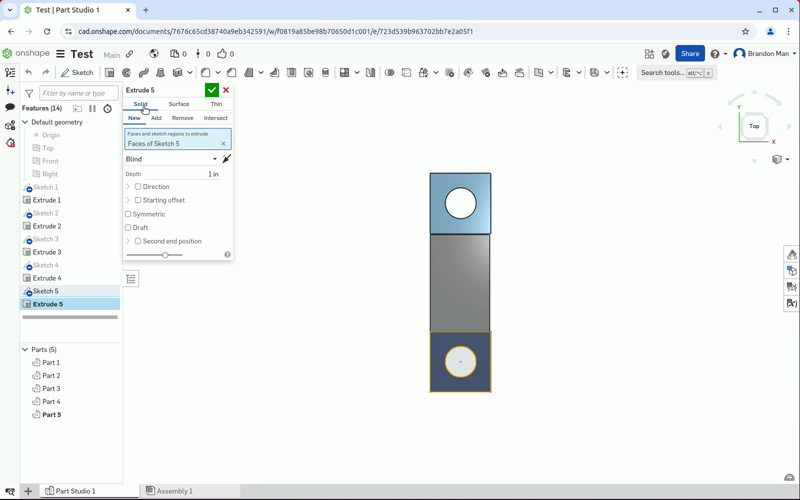
click(143, 106)
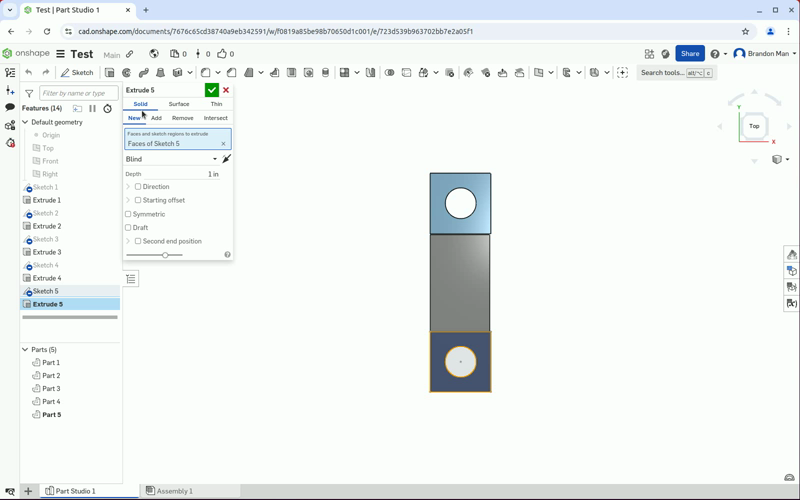
mouse_move(137, 120)
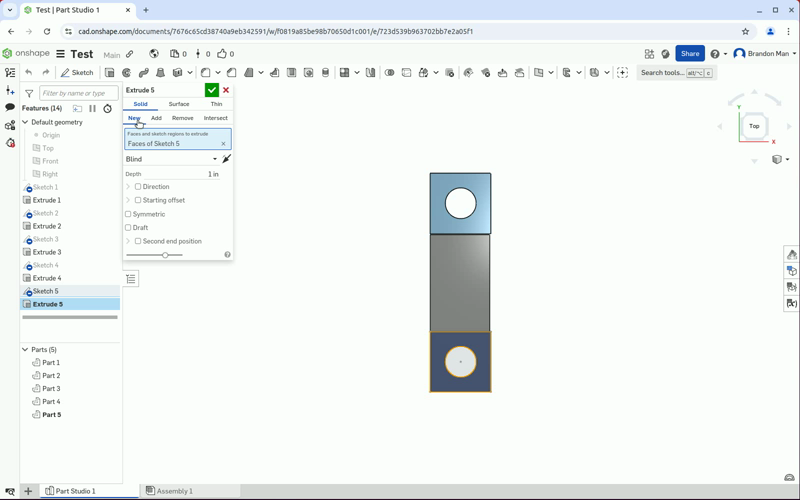
click(137, 120)
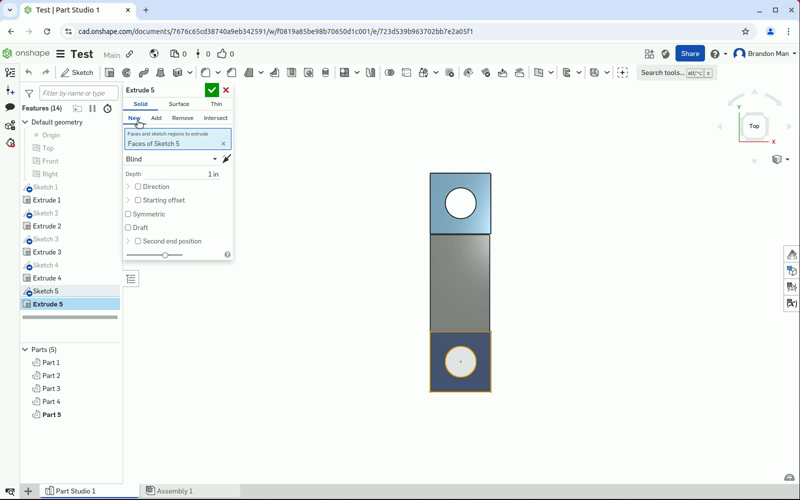
key(tab, 4)
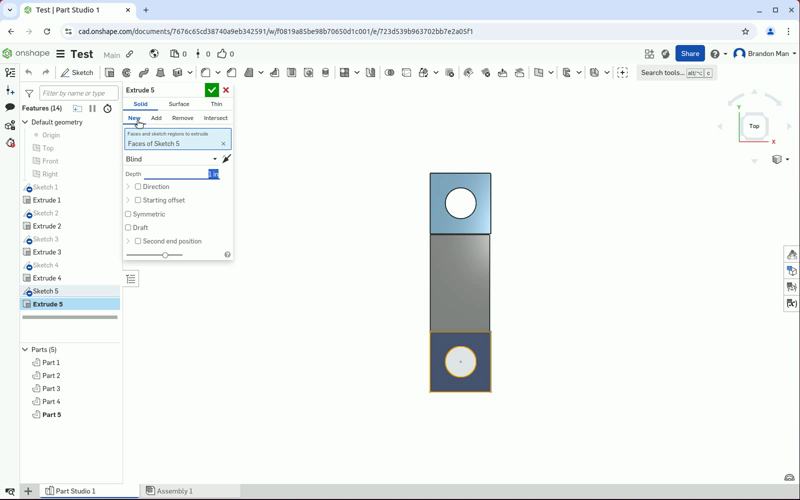
text(-23.108)
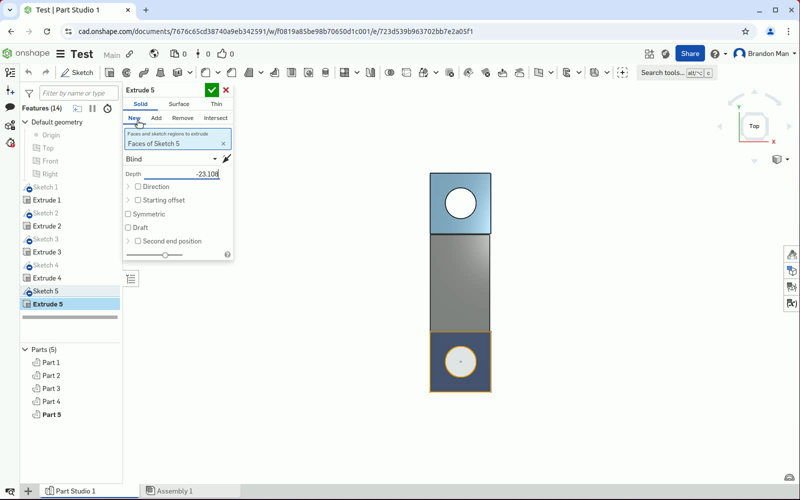
key(enter)
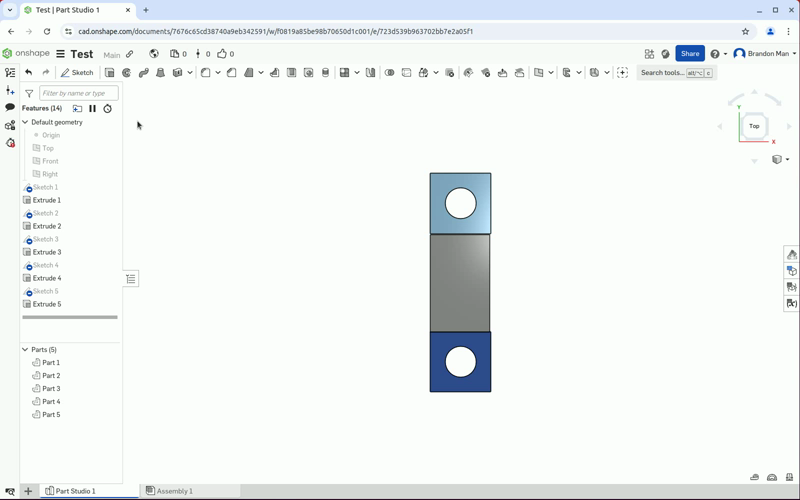
key(shift+h)
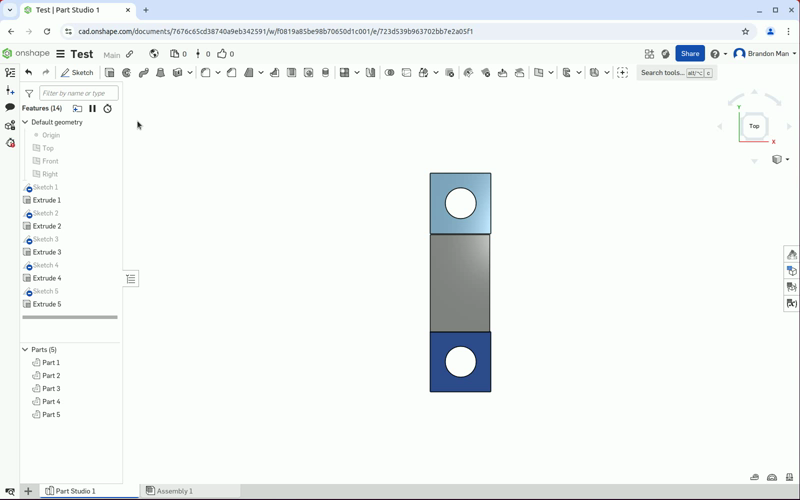
key(shift+h)
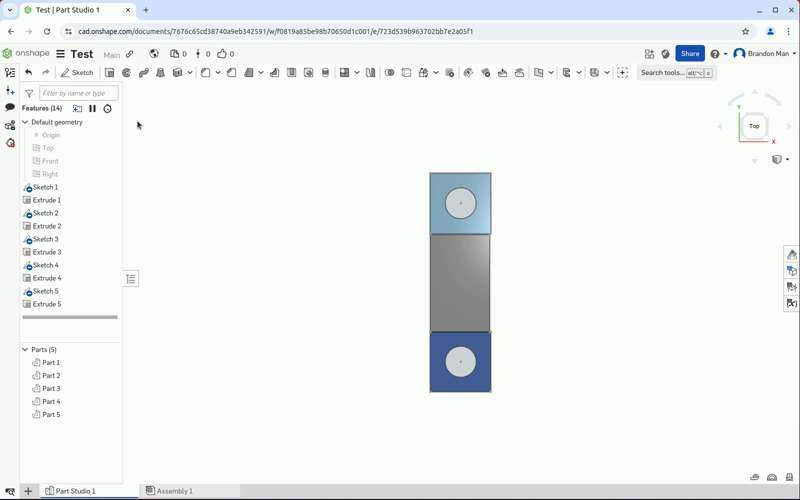
key(shift+7)
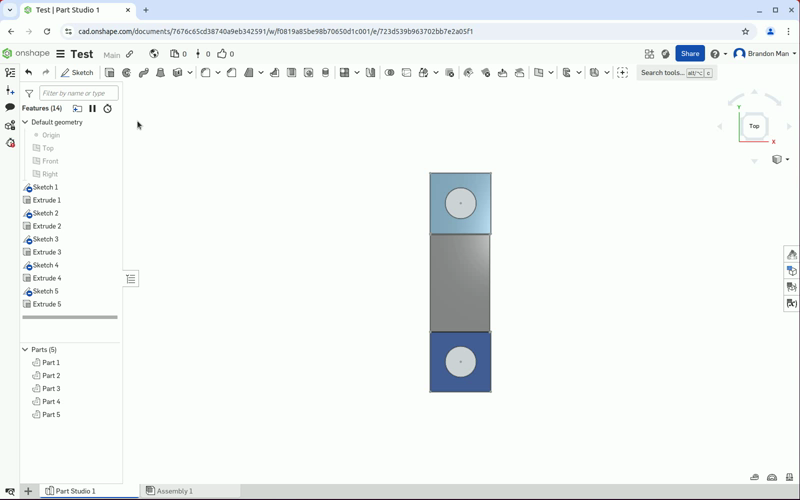
key(up, 3)
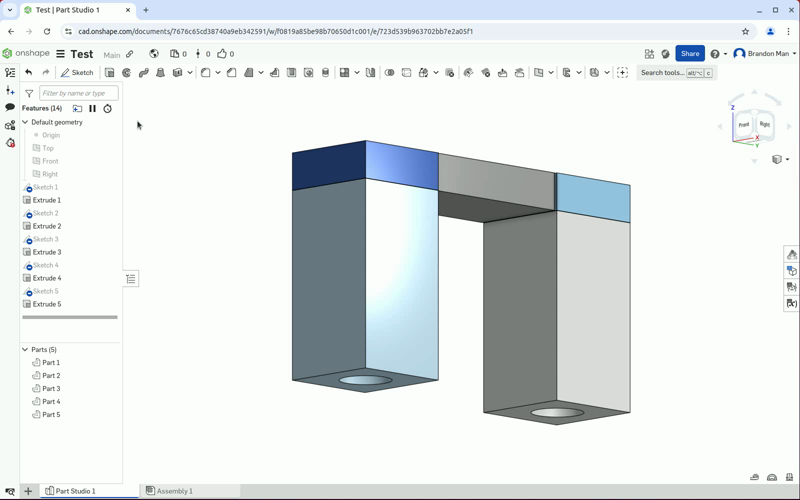
key(left, 3)
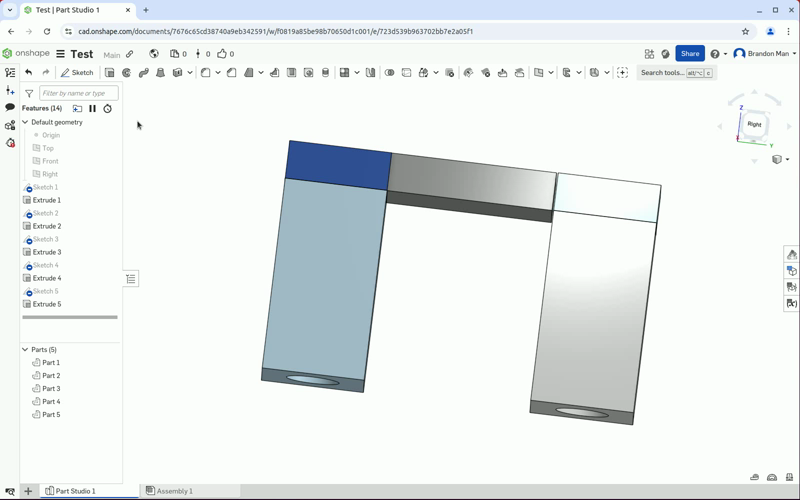
key(right, 3)
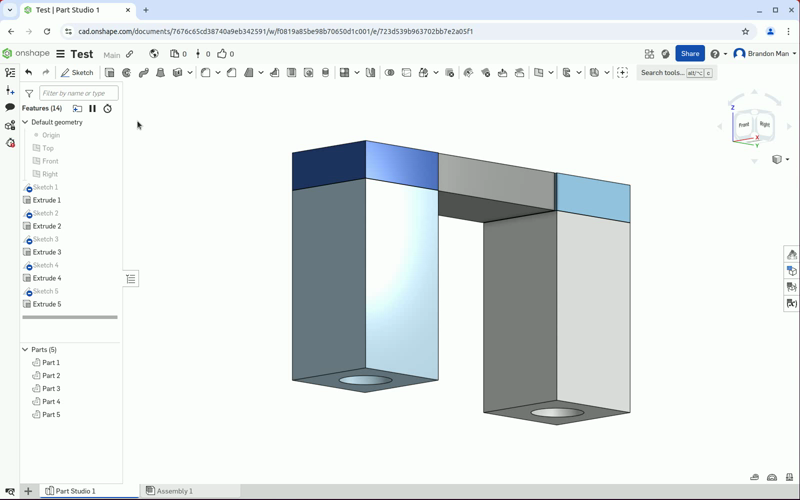
key(down, 3)
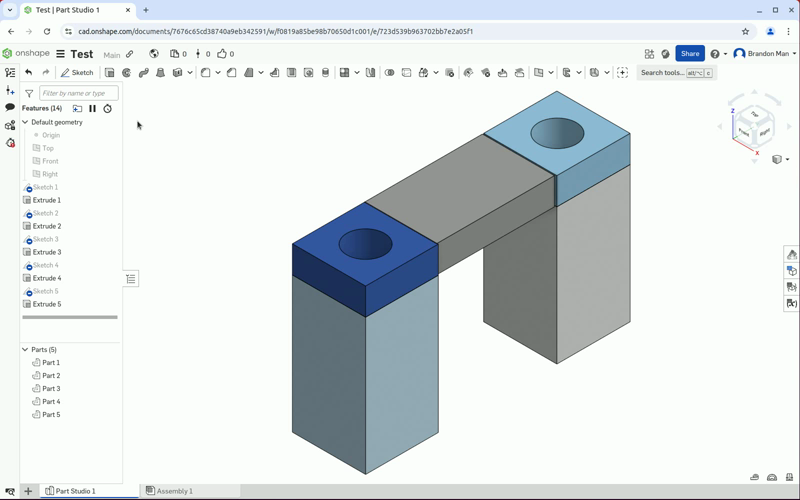
mouse_move(73, 189)
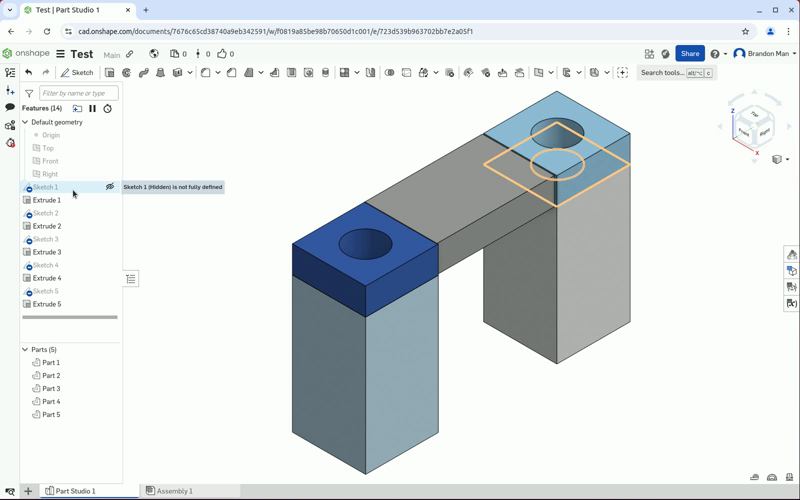
click(73, 189)